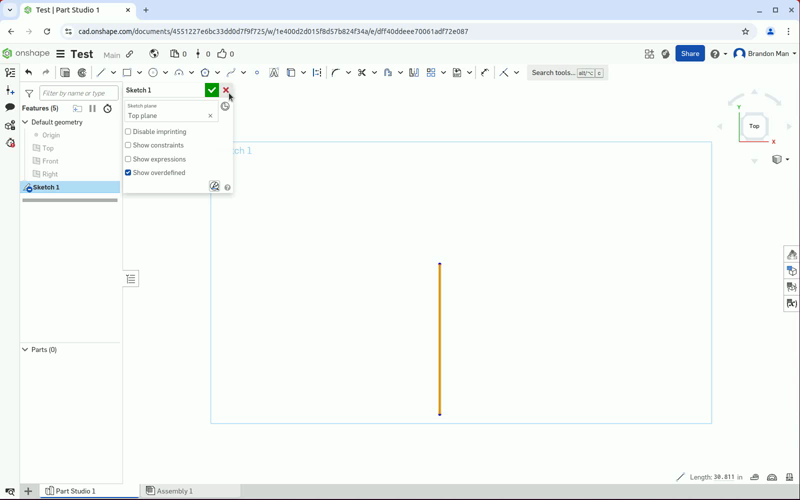
key(shift+h)
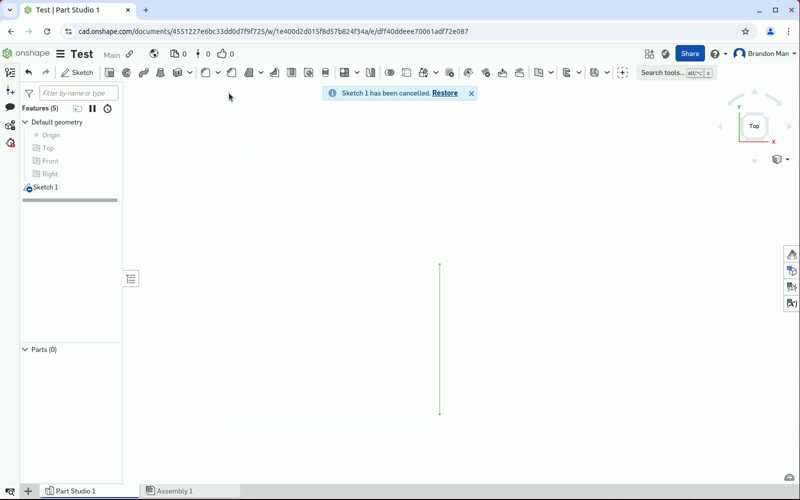
key(shift+s)
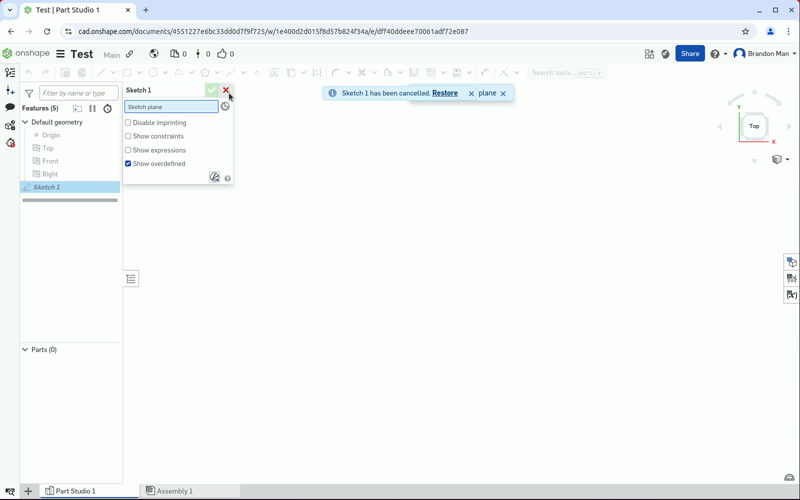
mouse_move(73, 150)
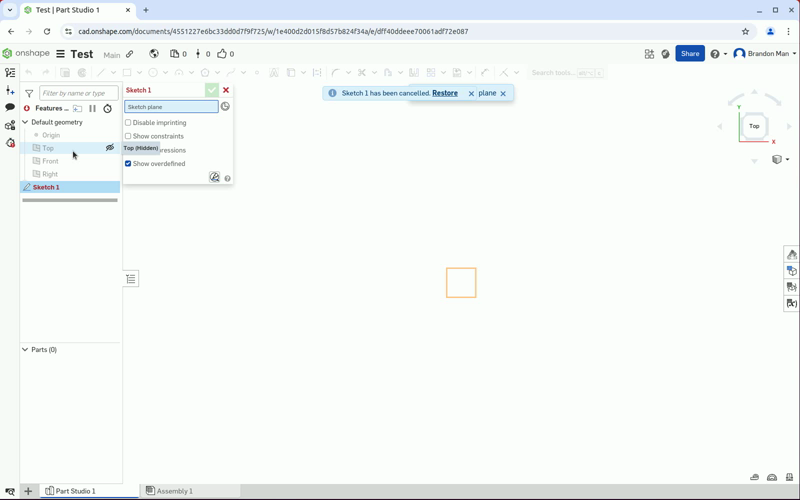
click(73, 150)
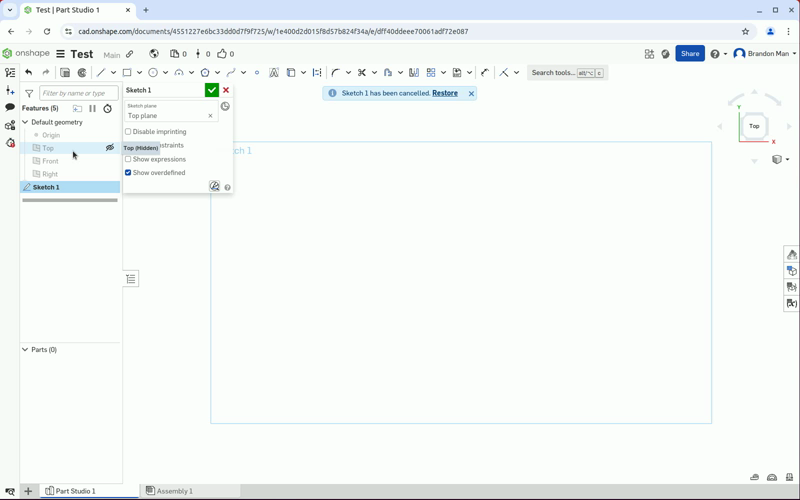
mouse_move(73, 352)
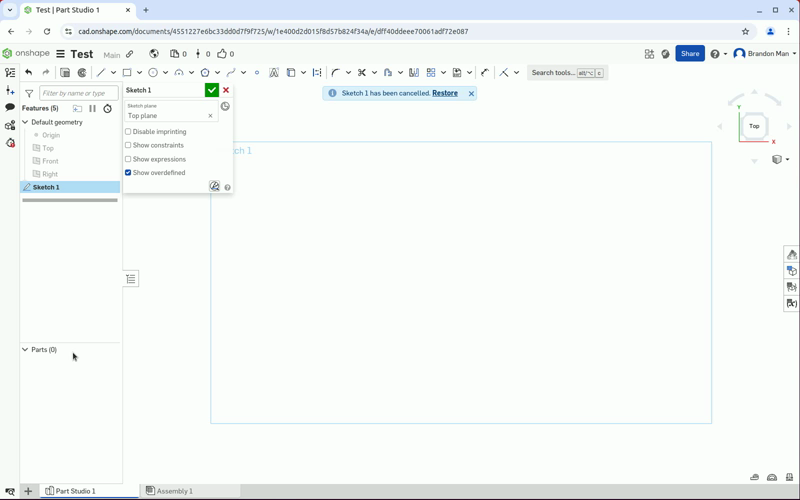
key(y)
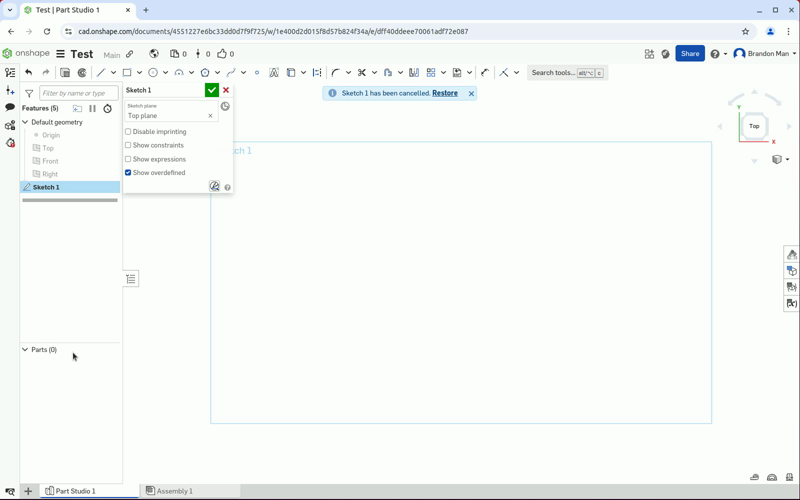
key(l)
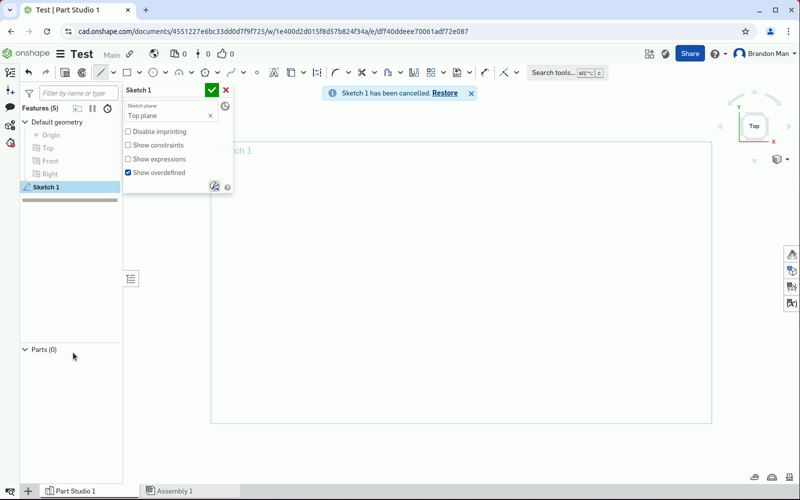
key_down(shift)
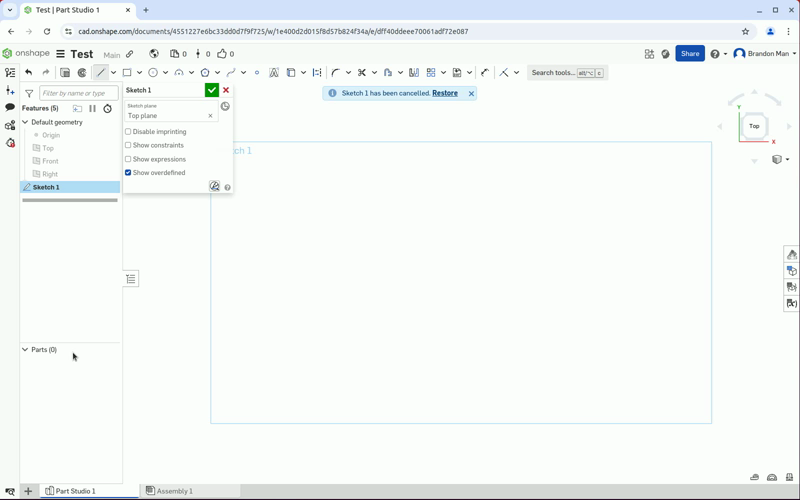
mouse_move(460, 290)
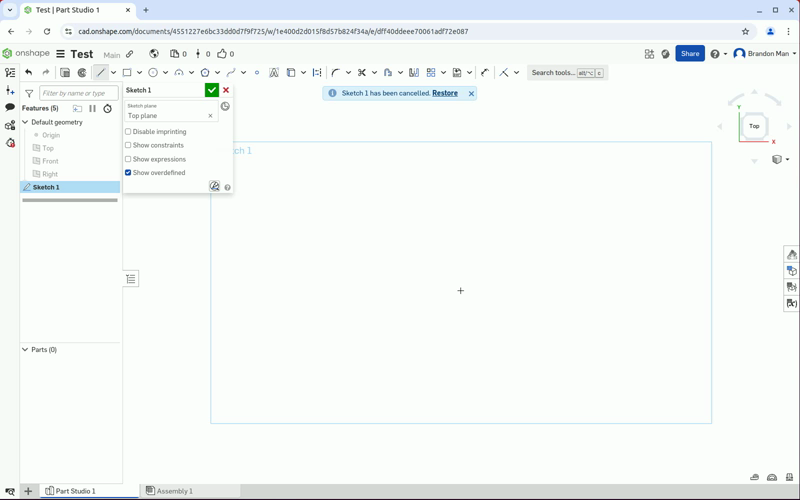
click(460, 290)
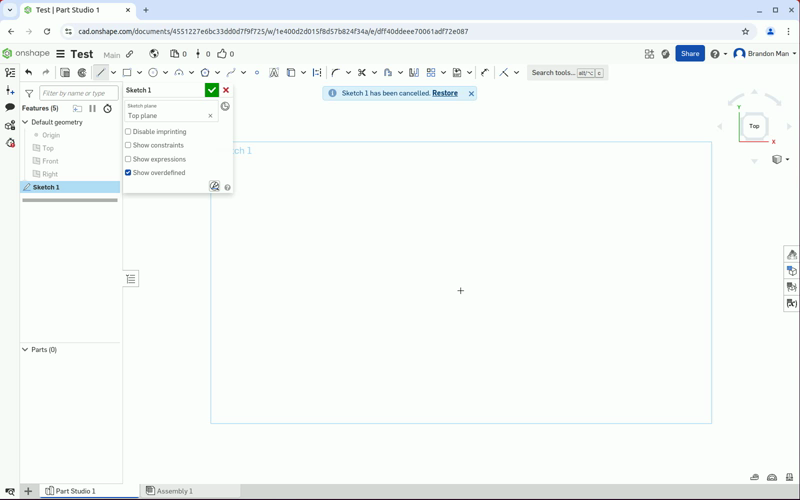
key_up(shift)
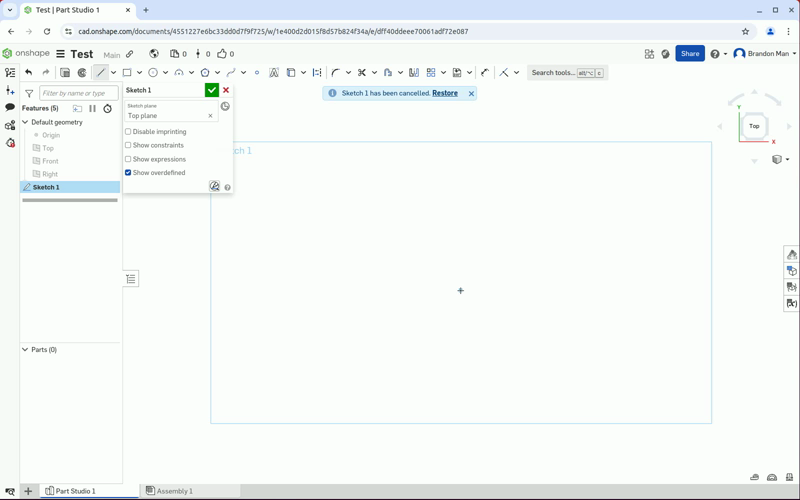
key_down(shift)
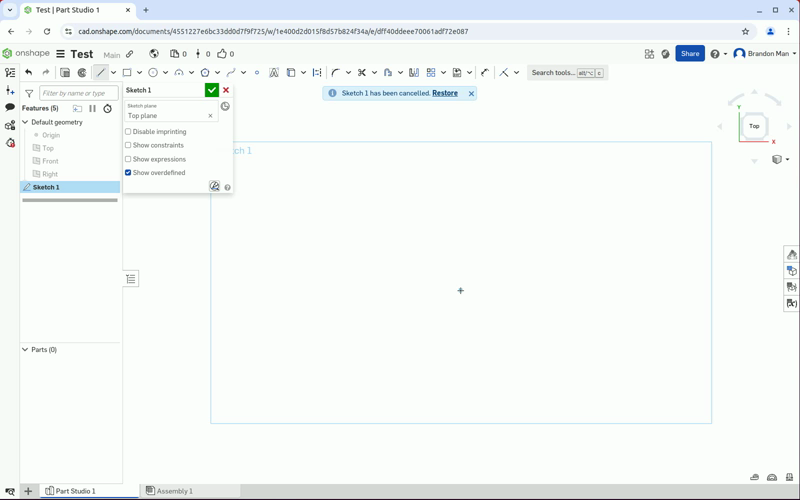
mouse_move(490, 290)
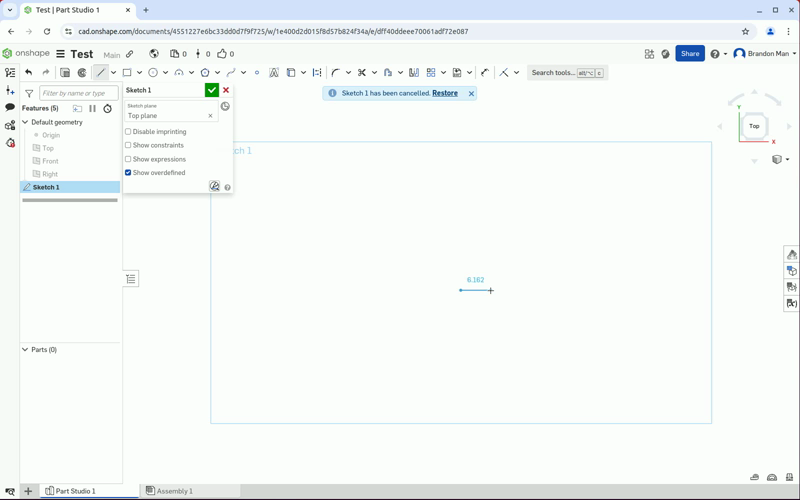
mouse_move(468, 290)
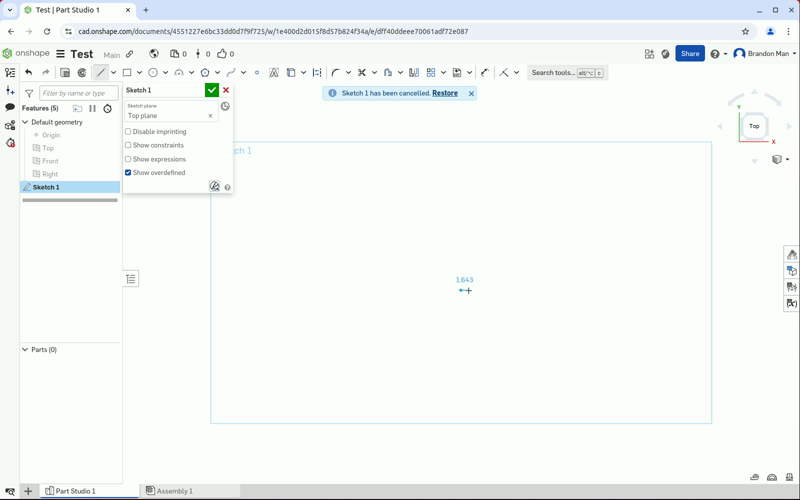
click(468, 290)
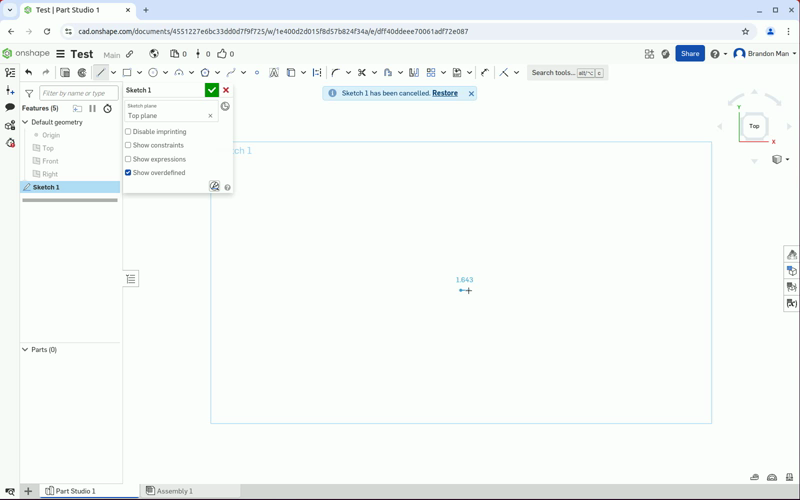
key_up(shift)
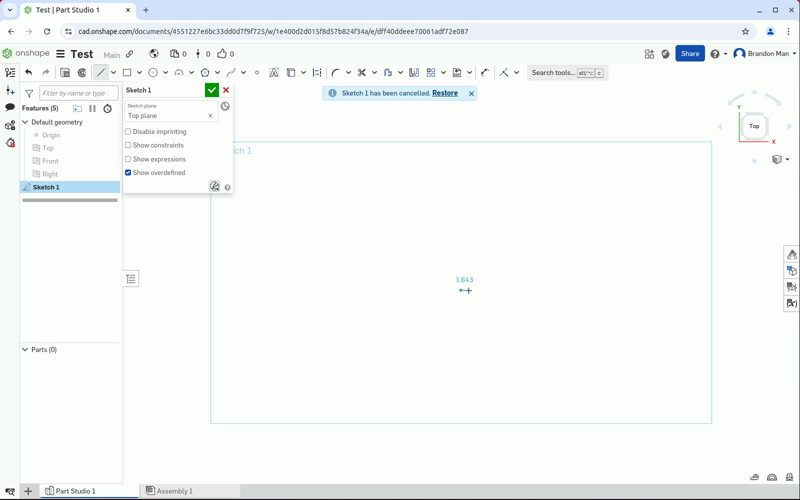
key_down(shift)
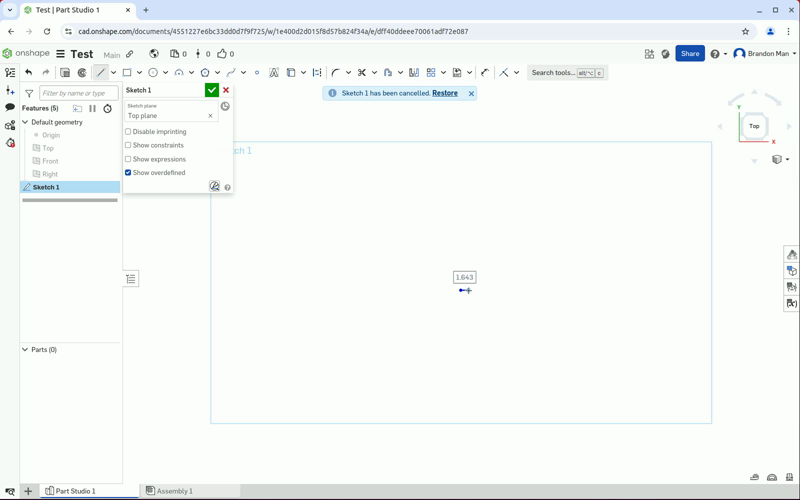
mouse_move(498, 290)
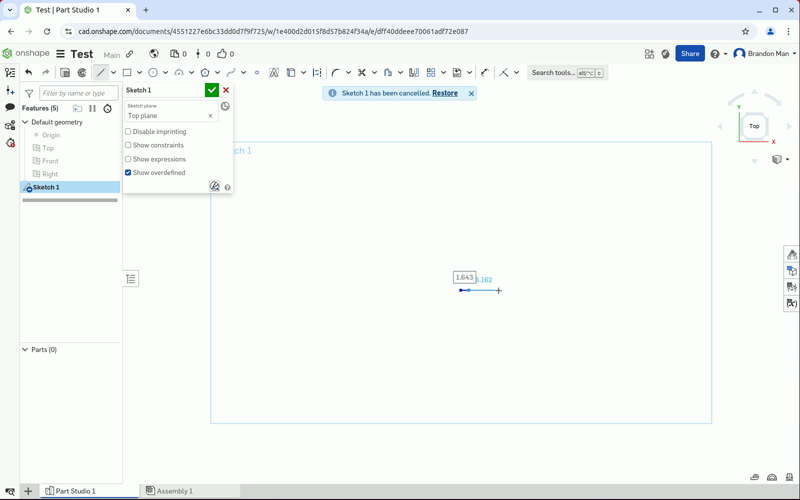
mouse_move(468, 281)
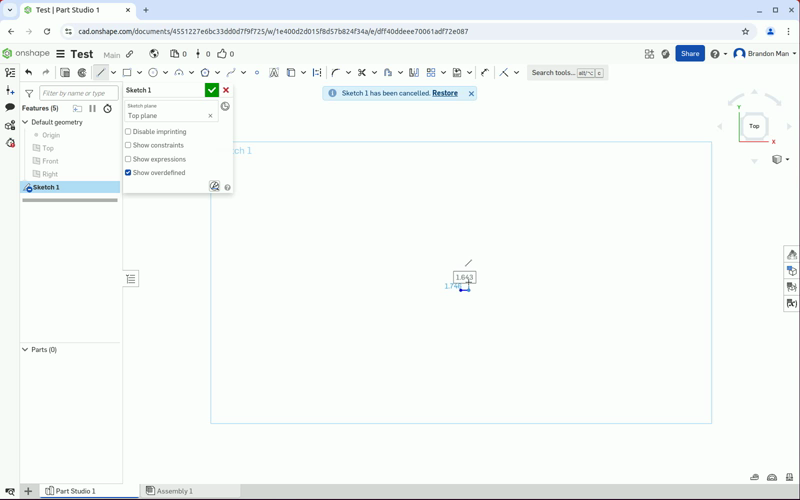
click(468, 281)
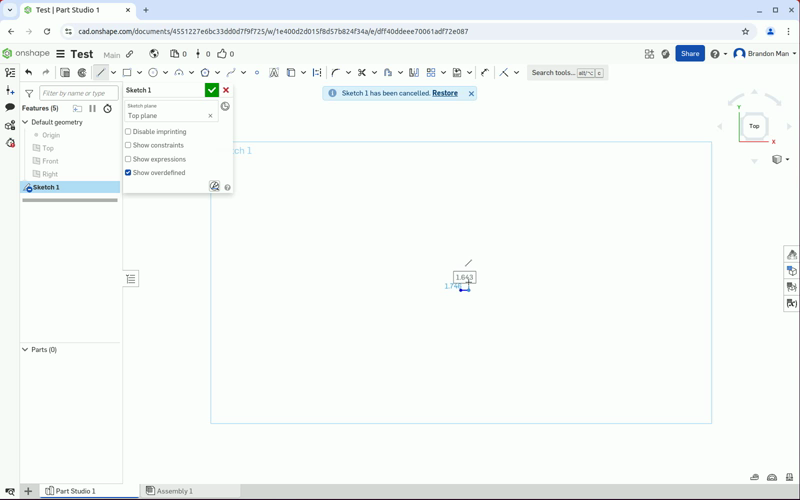
key_up(shift)
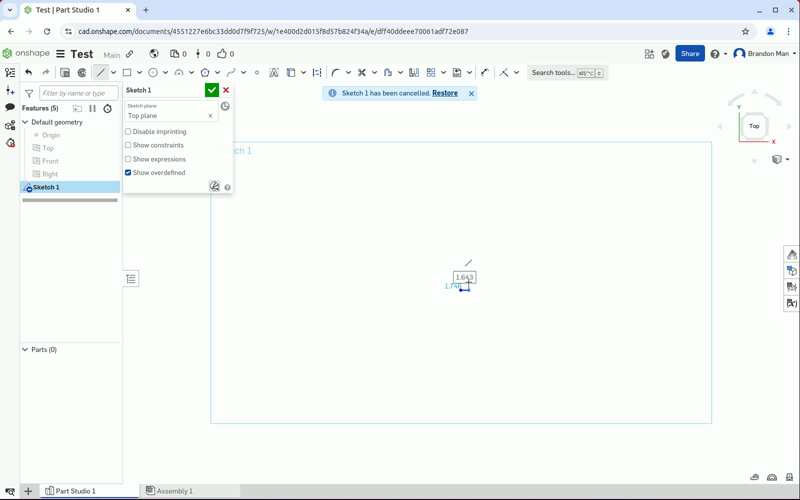
key_down(shift)
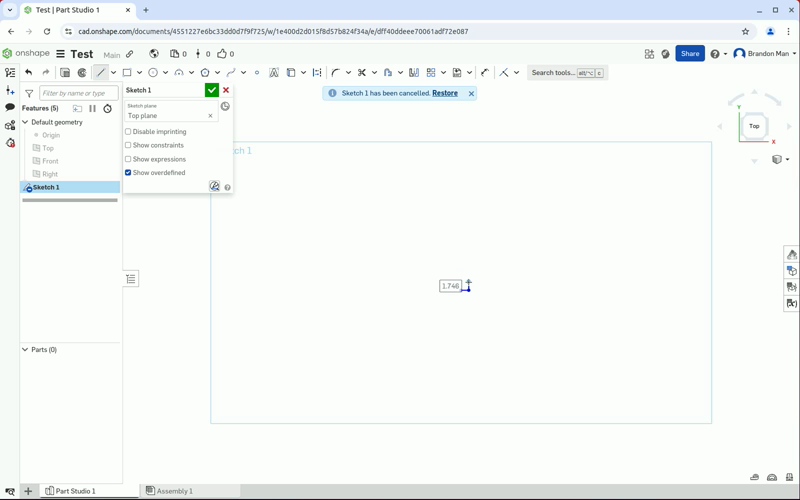
mouse_move(498, 281)
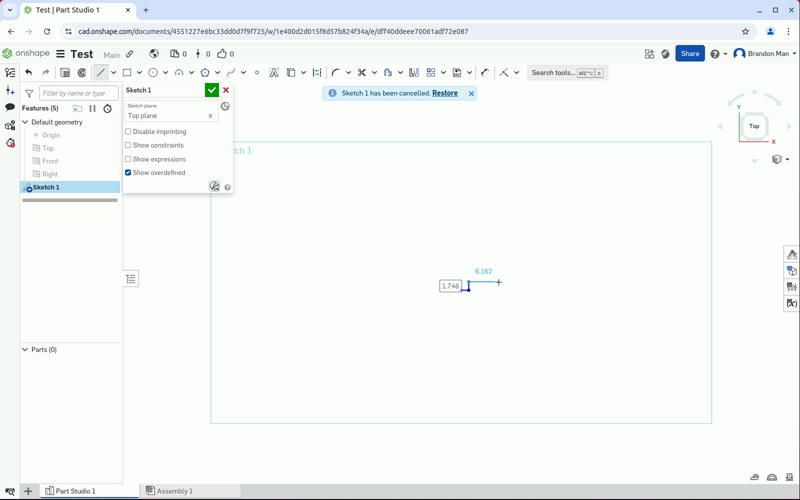
mouse_move(460, 281)
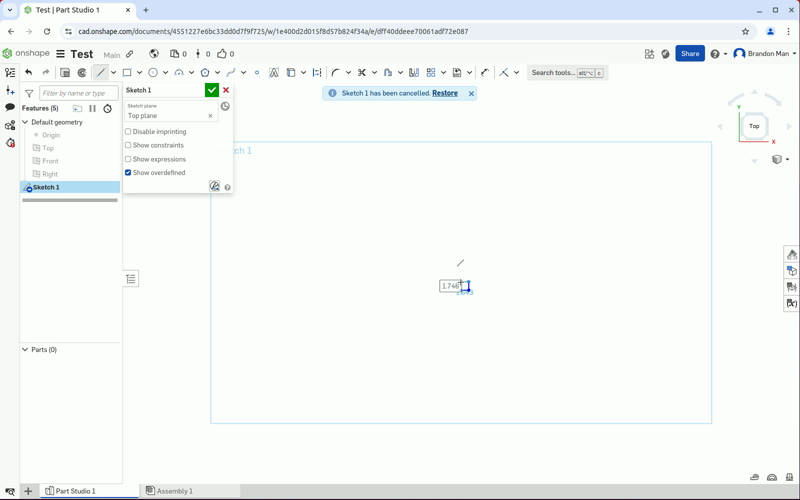
click(460, 281)
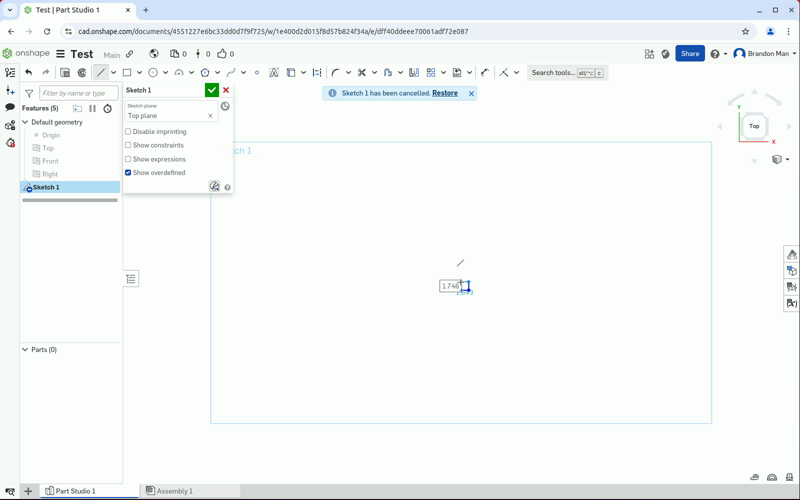
key_up(shift)
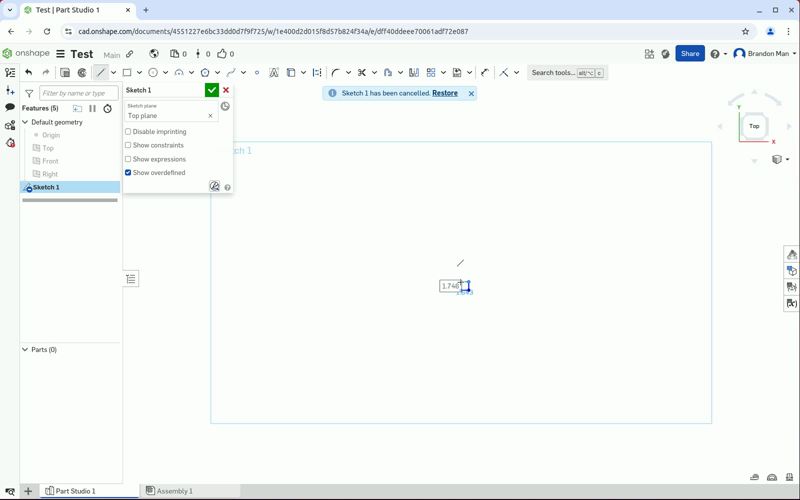
mouse_move(490, 281)
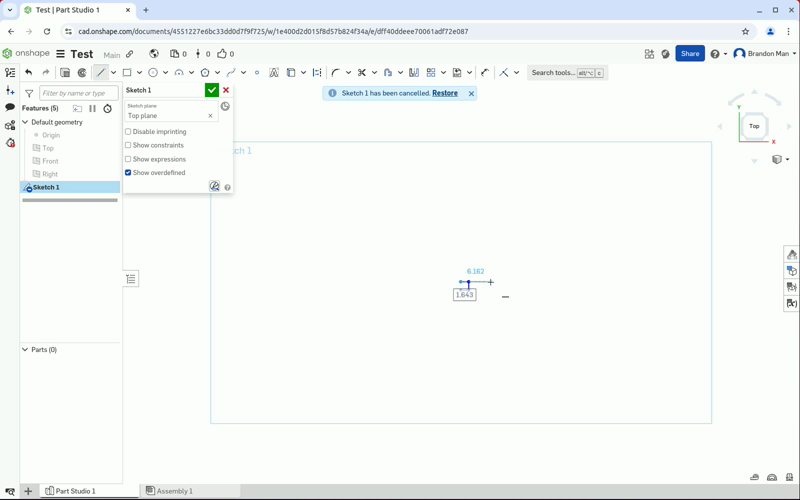
key_down(shift)
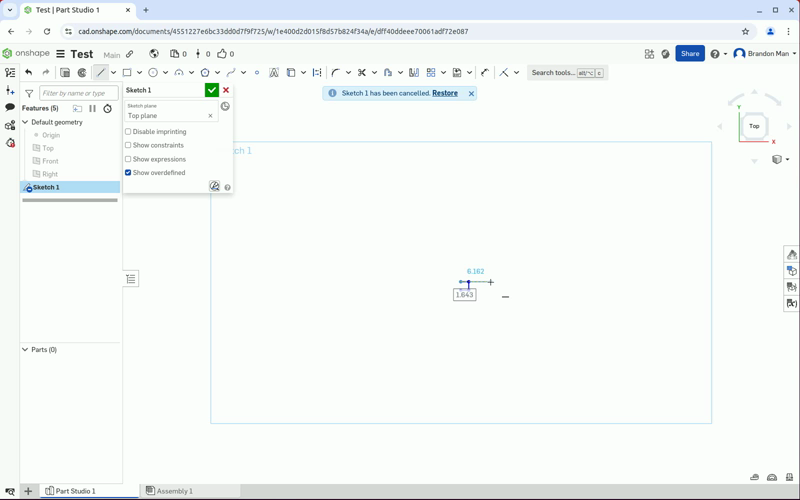
mouse_move(460, 290)
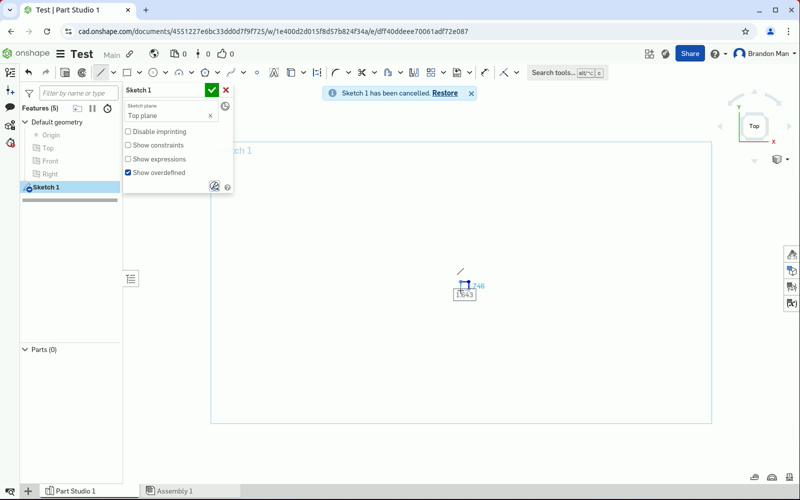
key_up(shift)
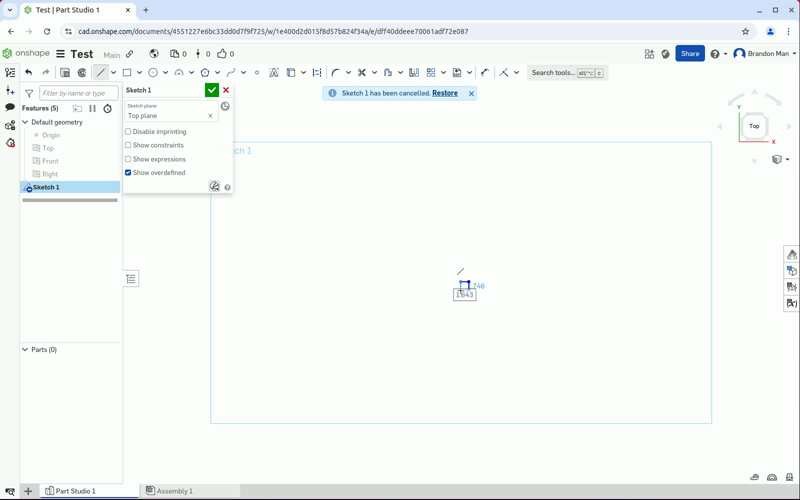
click(460, 290)
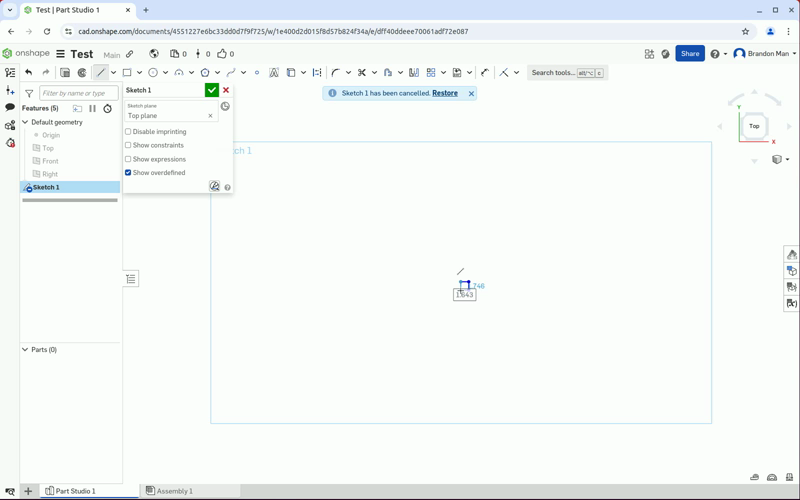
key(esc)
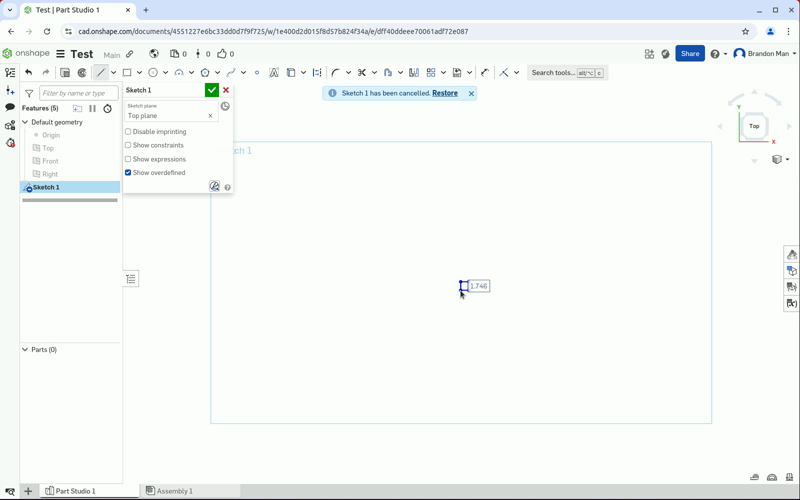
mouse_move(466, 285)
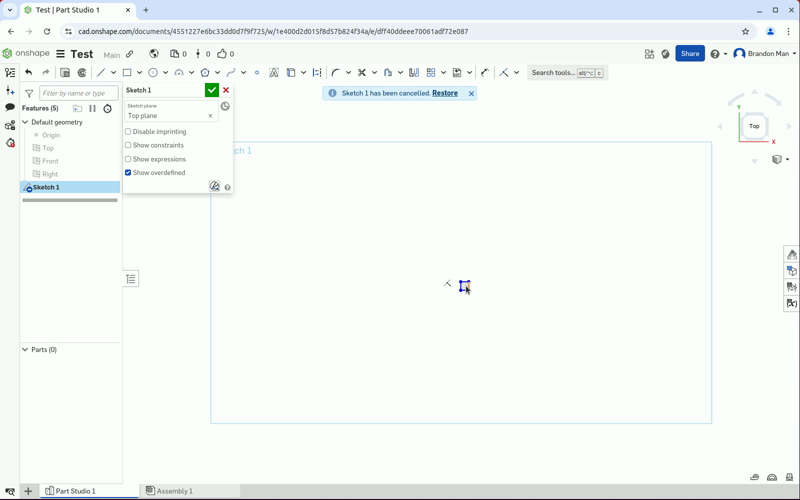
scroll(6)
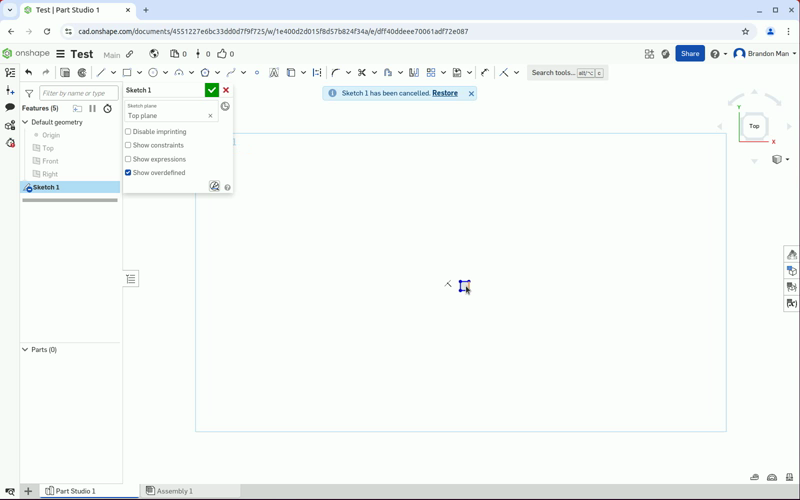
scroll(6)
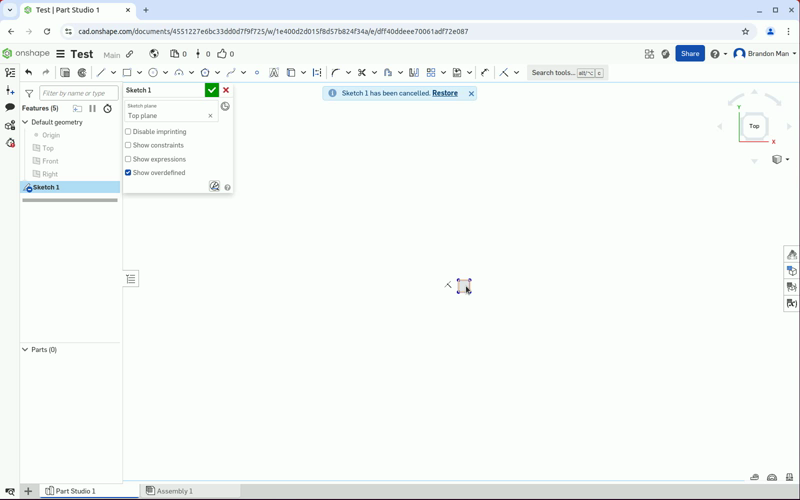
scroll(6)
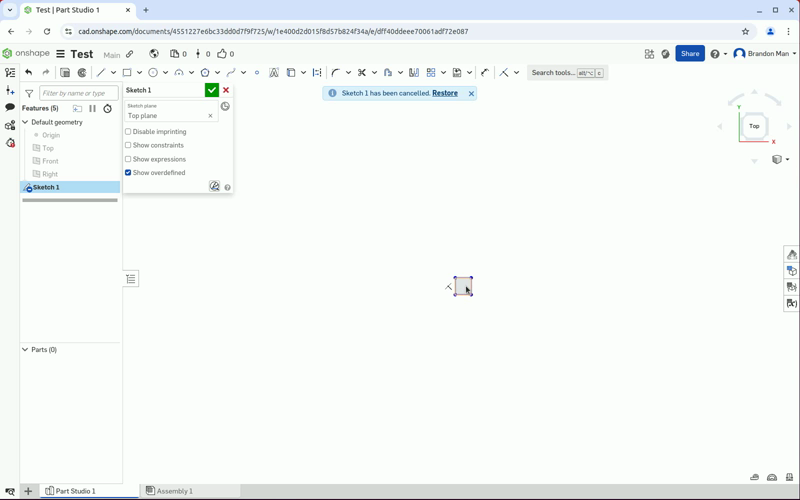
scroll(6)
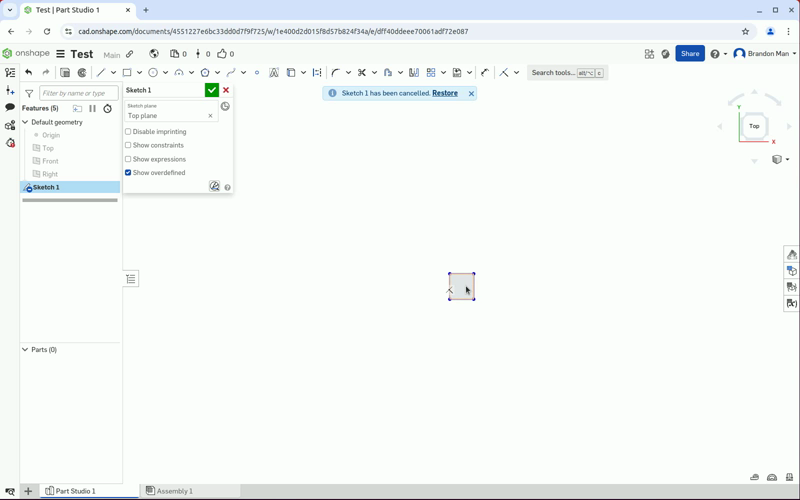
scroll(6)
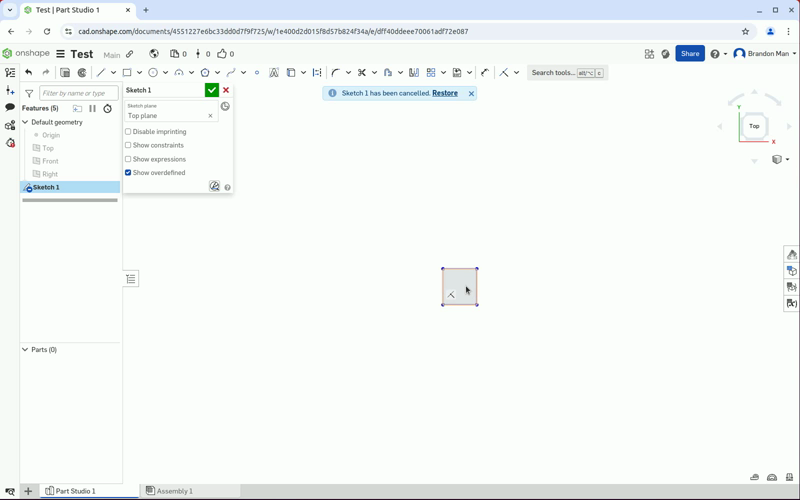
scroll(6)
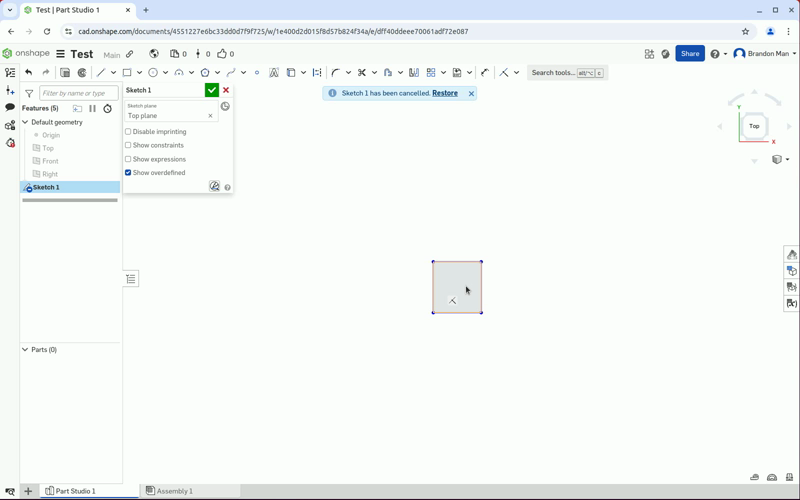
scroll(6)
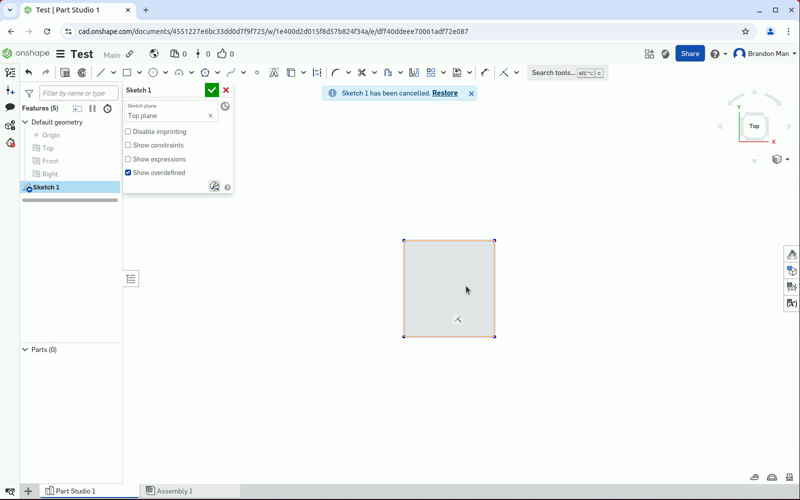
click(466, 285)
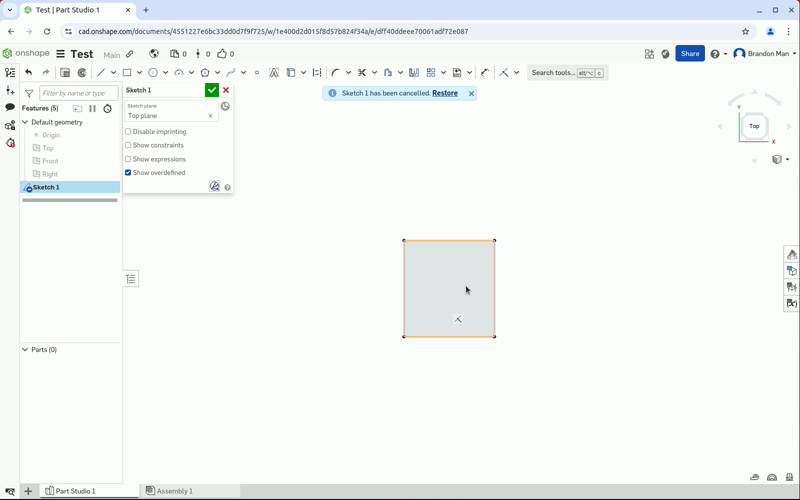
scroll(-6)
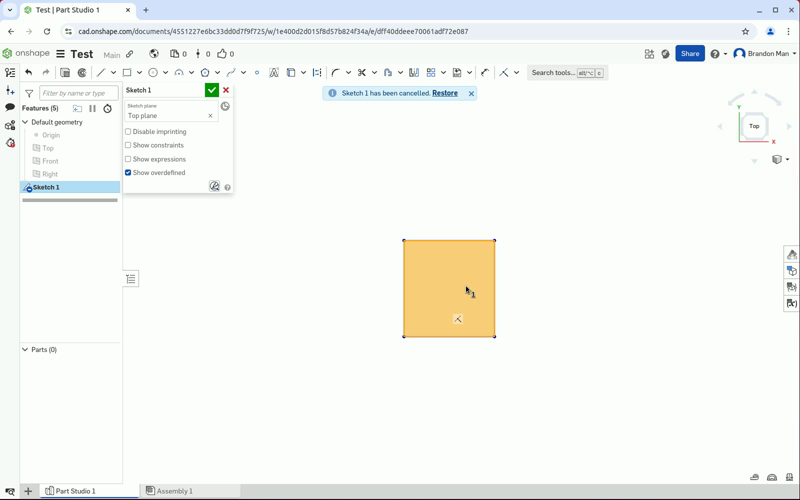
scroll(-6)
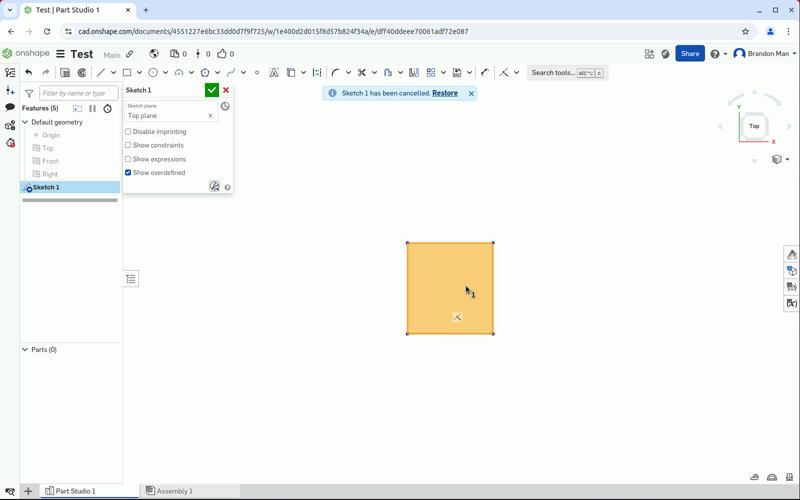
scroll(-6)
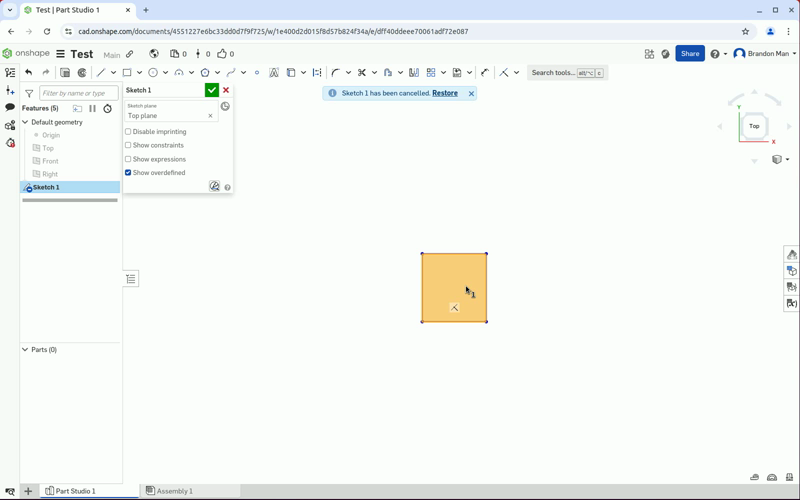
scroll(-6)
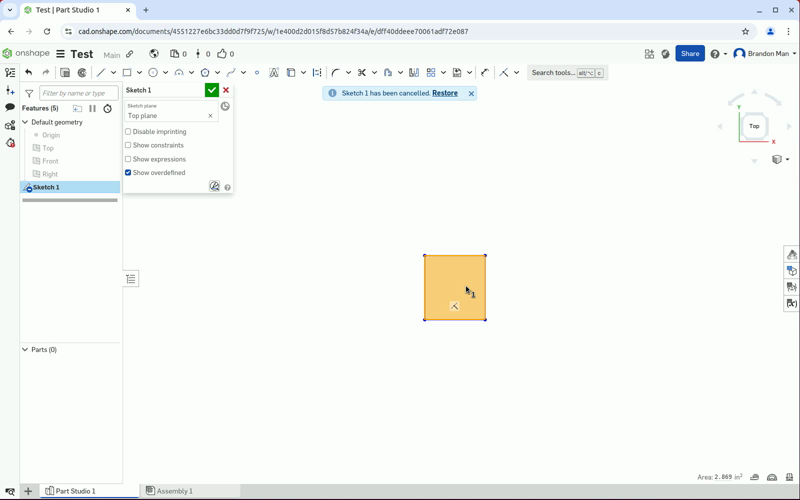
scroll(-6)
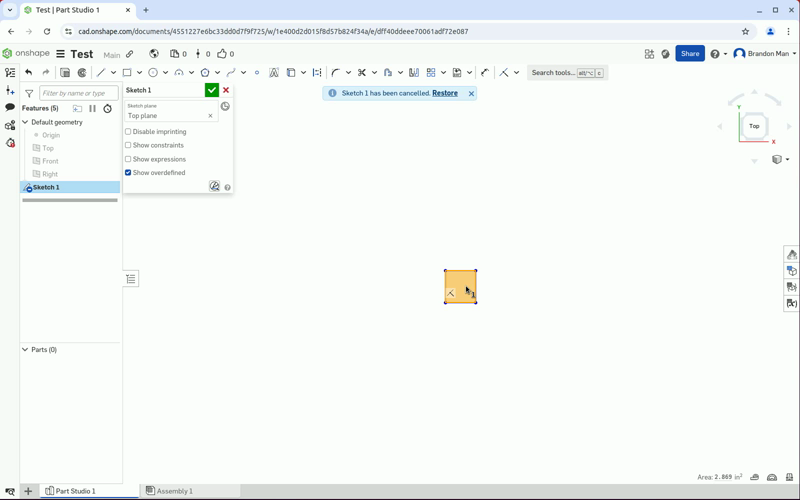
scroll(-6)
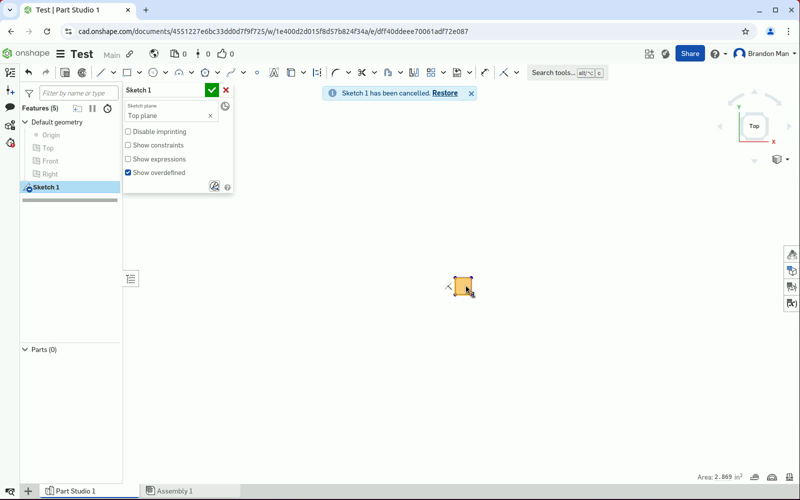
scroll(-6)
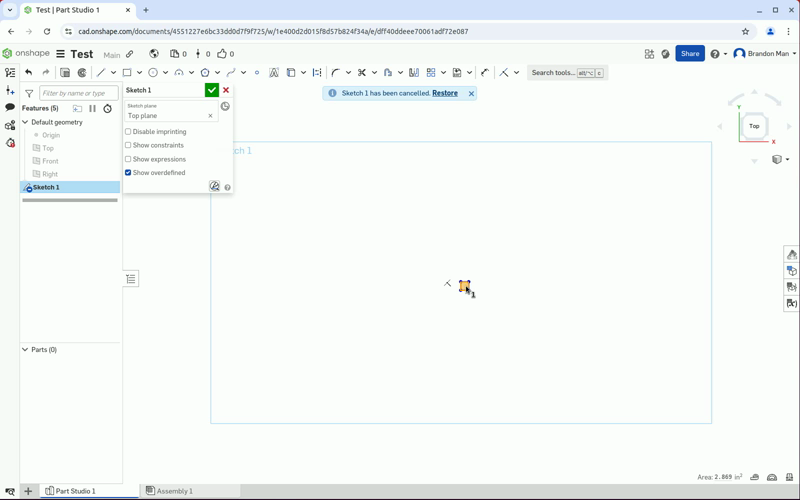
mouse_move(73, 352)
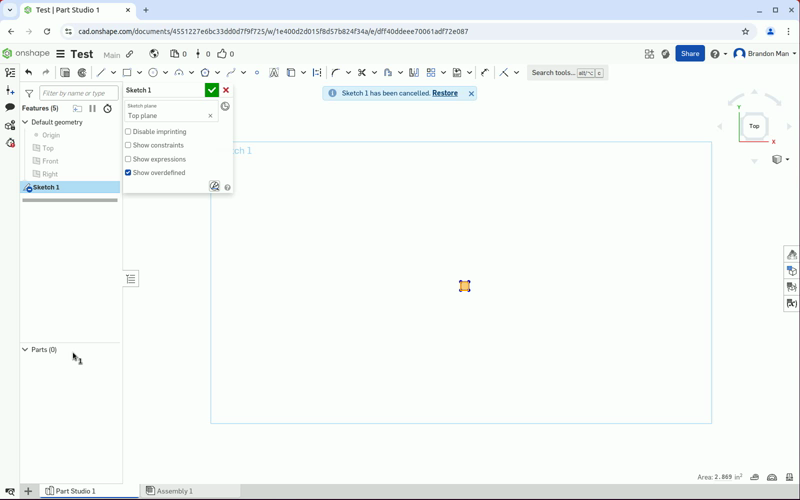
key(shift+y)
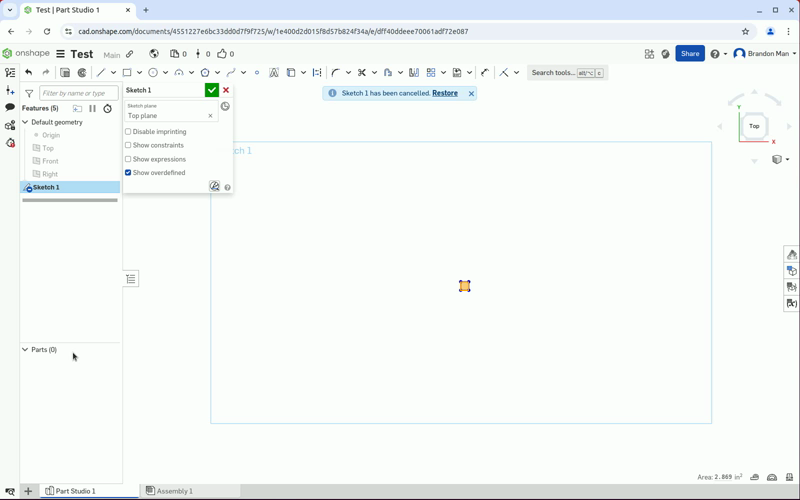
key(shift+e)
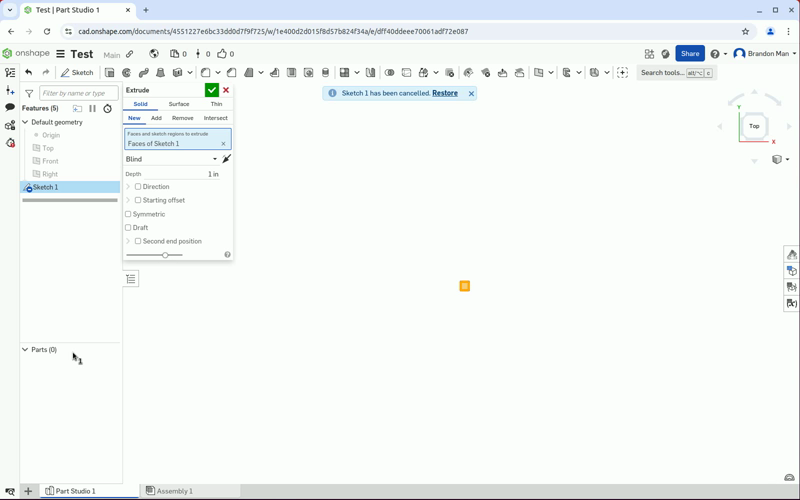
mouse_move(143, 106)
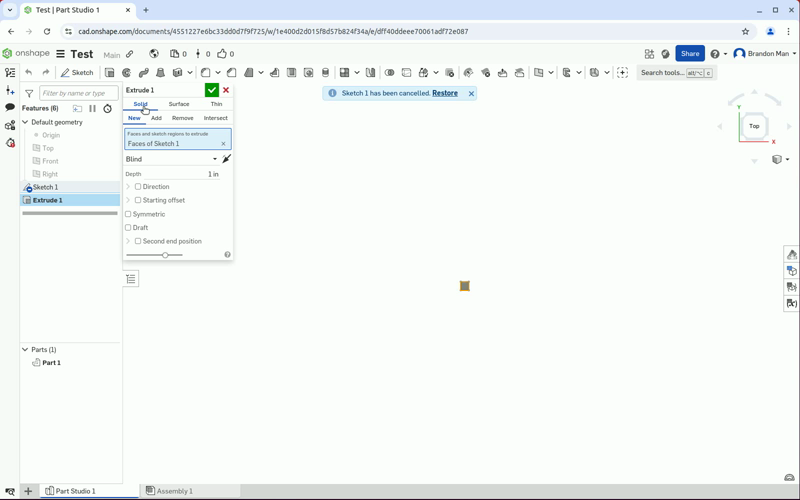
click(143, 106)
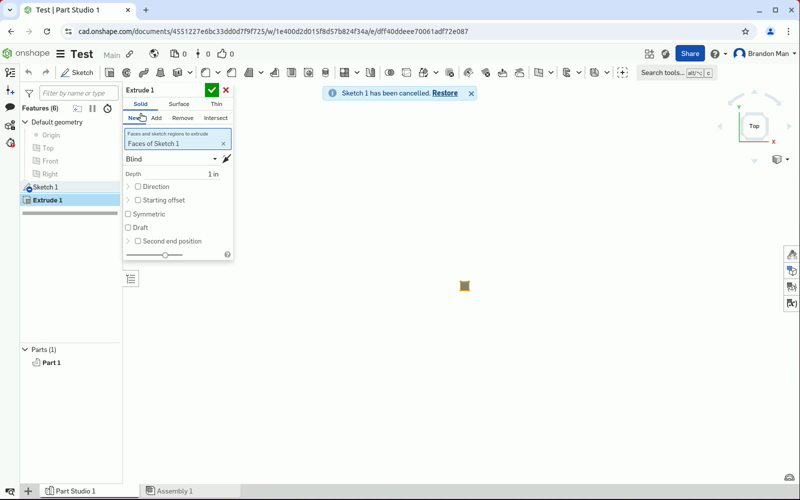
mouse_move(137, 120)
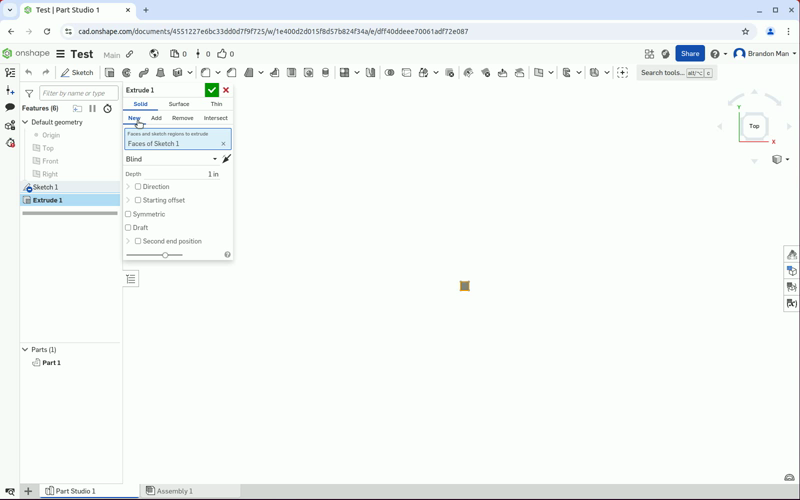
click(137, 120)
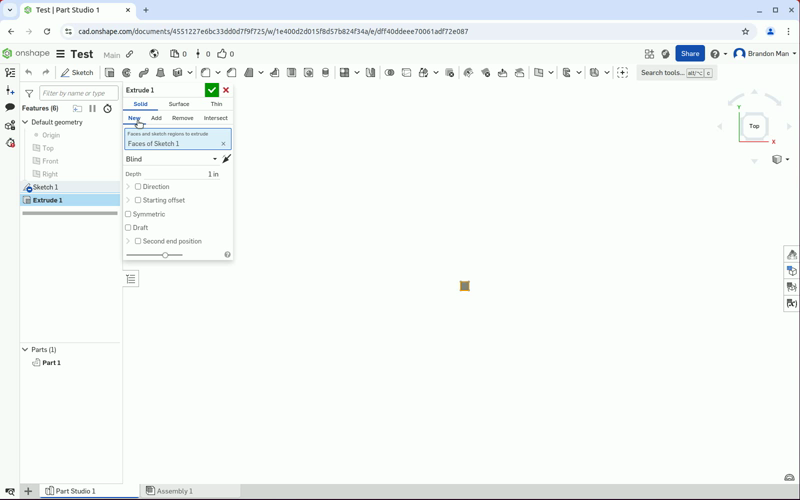
key(tab, 4)
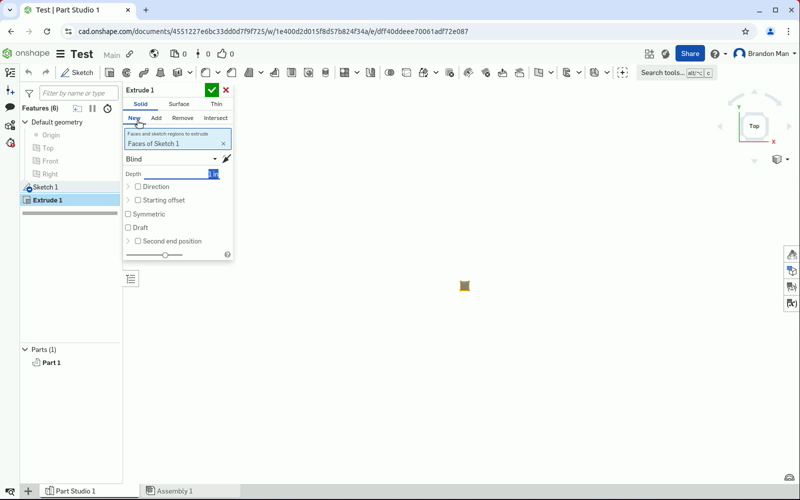
text(23.108)
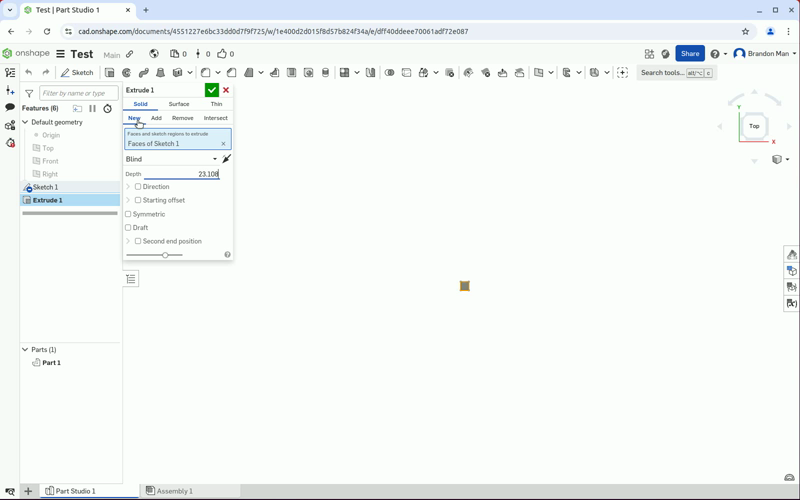
key(enter)
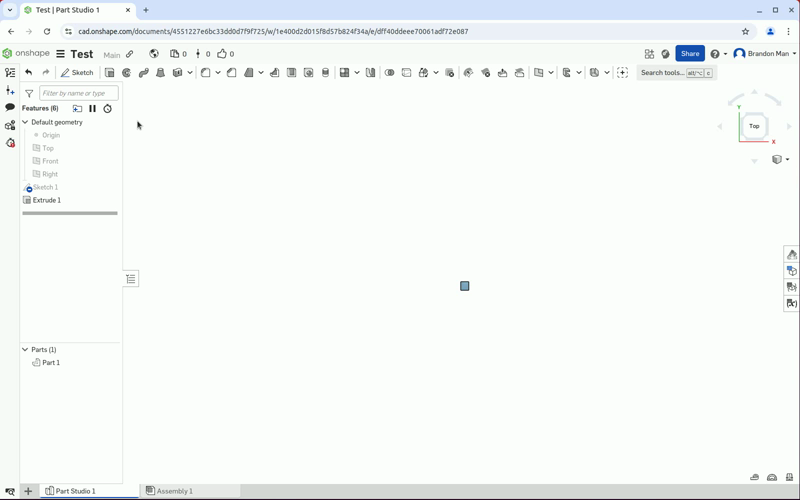
key(shift+h)
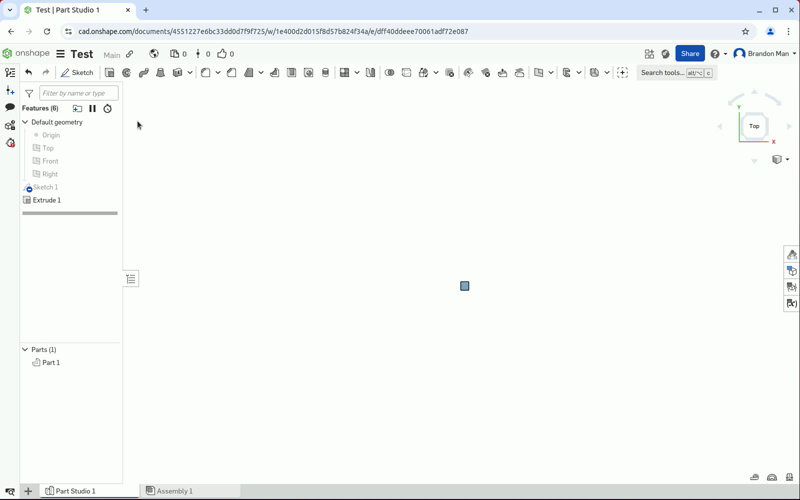
key(shift+h)
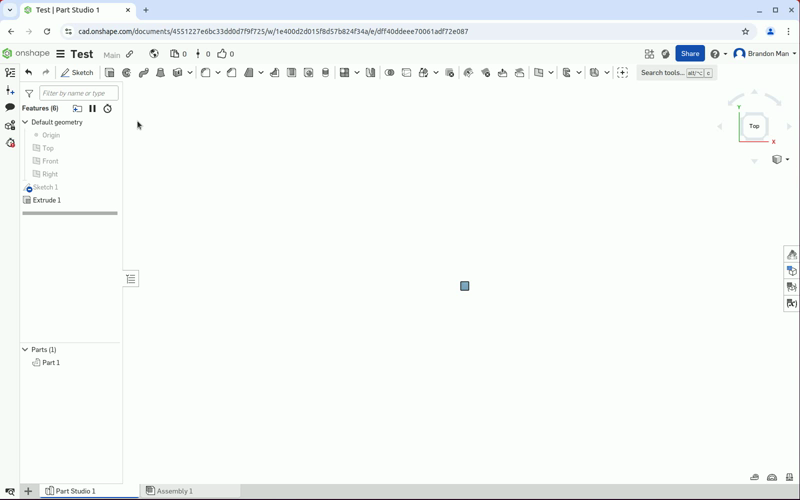
mouse_move(73, 189)
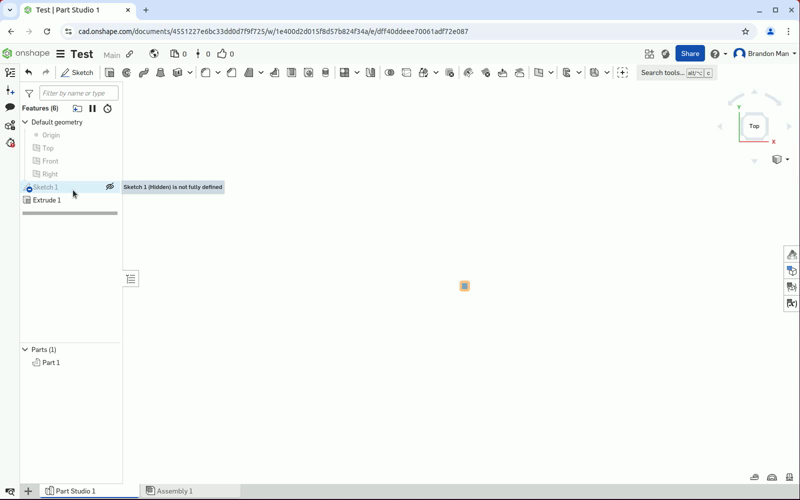
click(73, 189)
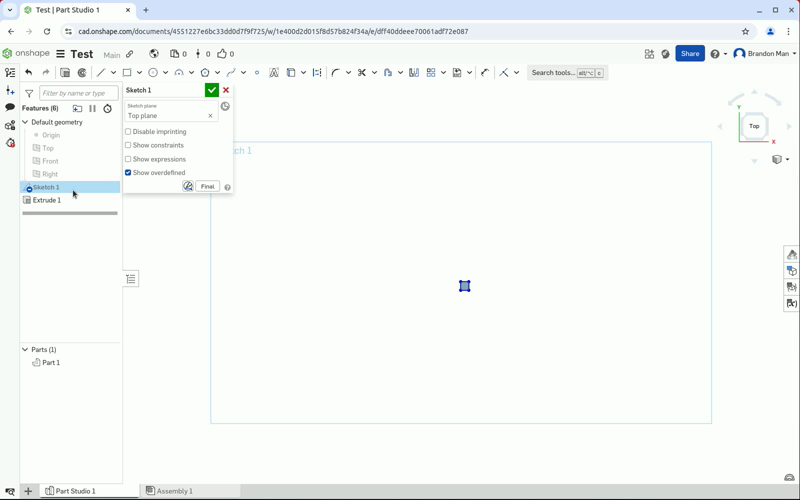
mouse_move(229, 92)
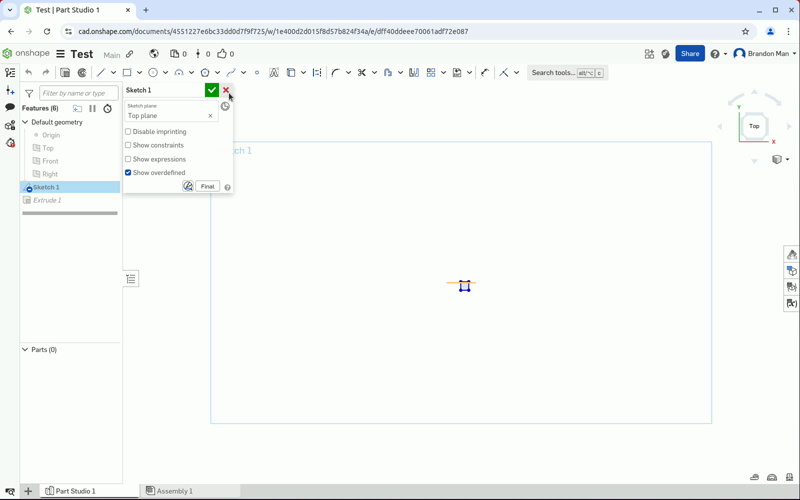
click(229, 92)
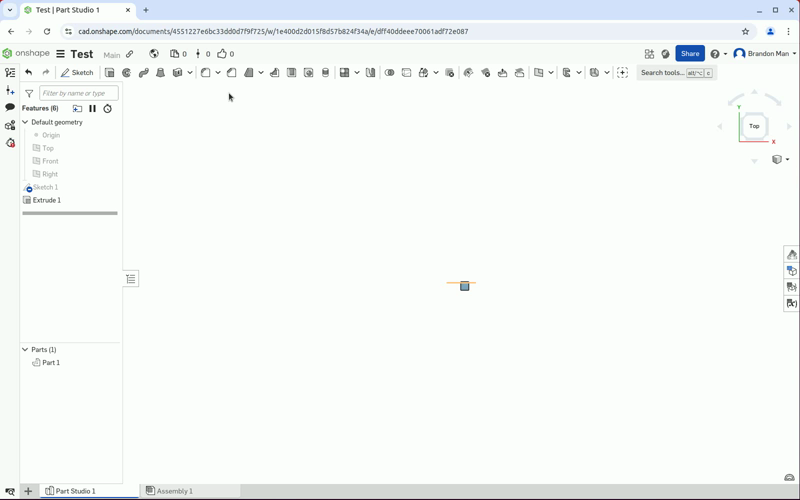
mouse_move(73, 352)
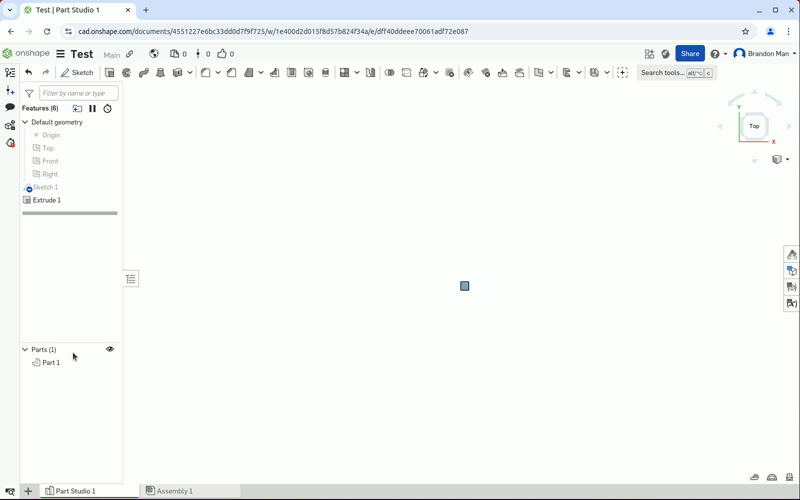
key(y)
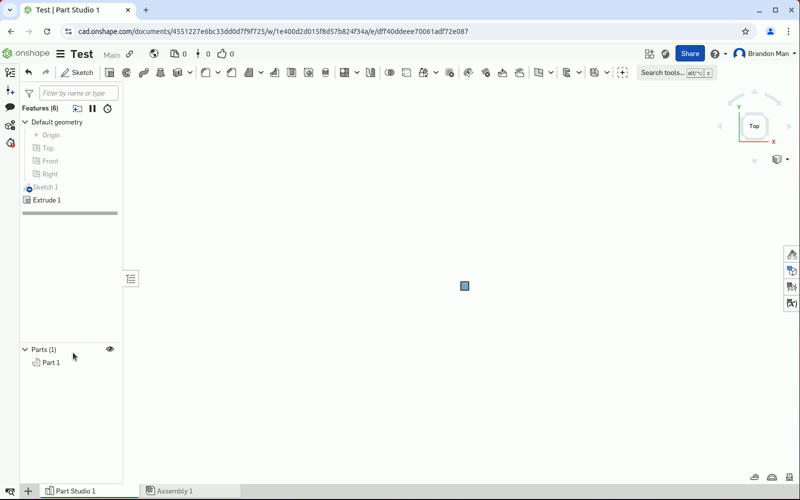
key(shift+p)
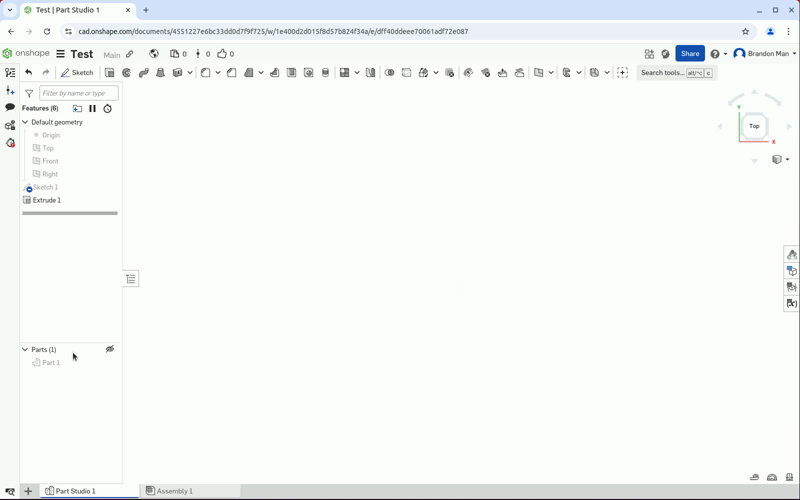
key(space)
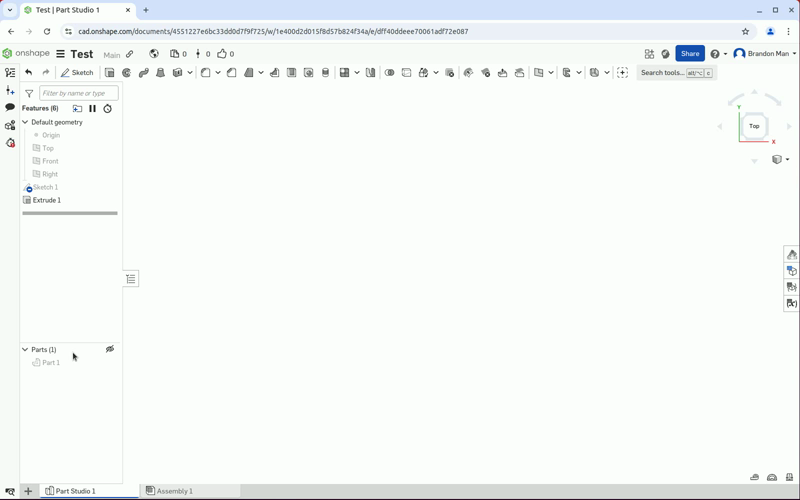
key_down(shift)
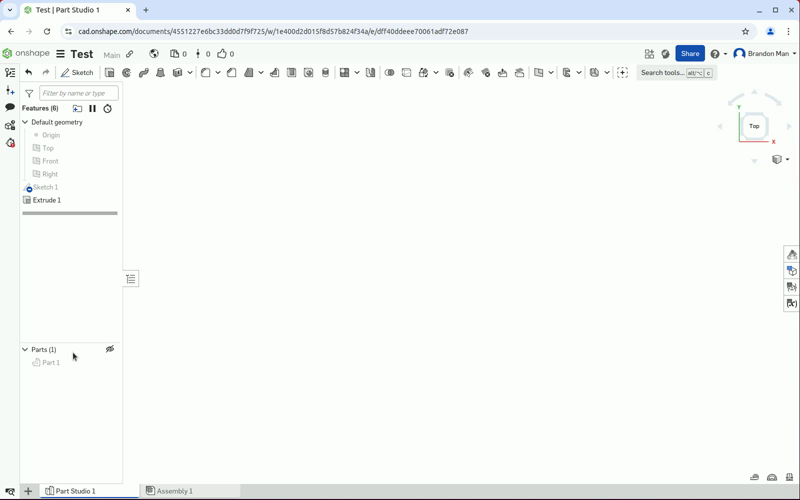
key(up)
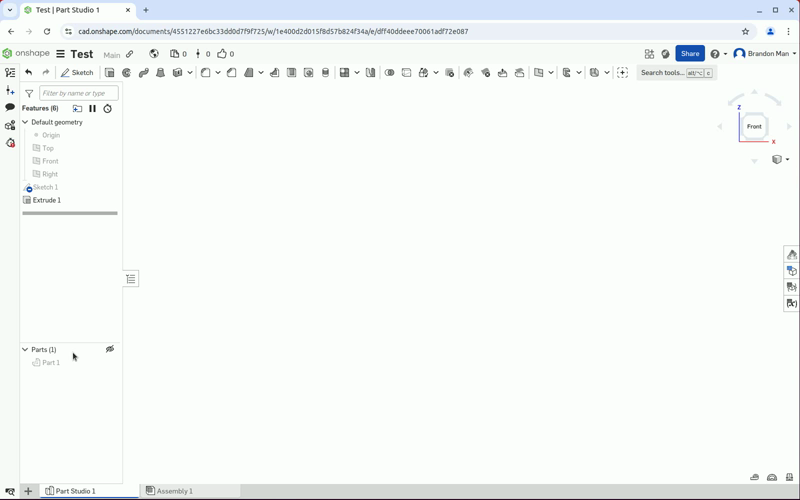
key_up(shift)
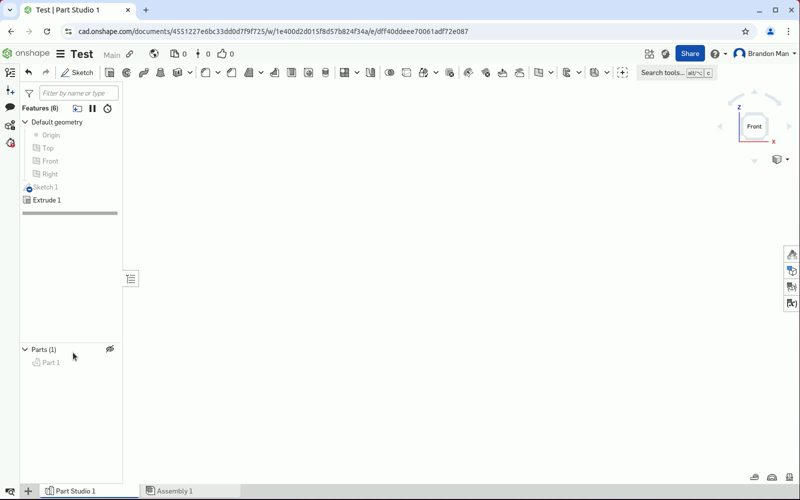
key(space)
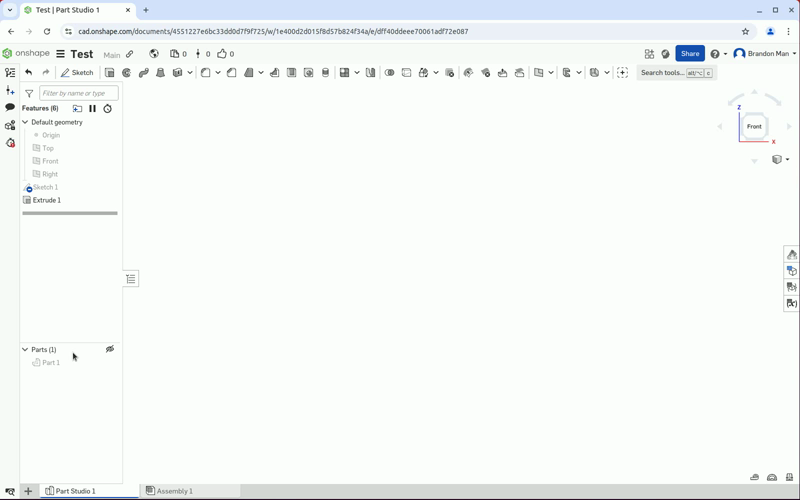
key_down(shift)
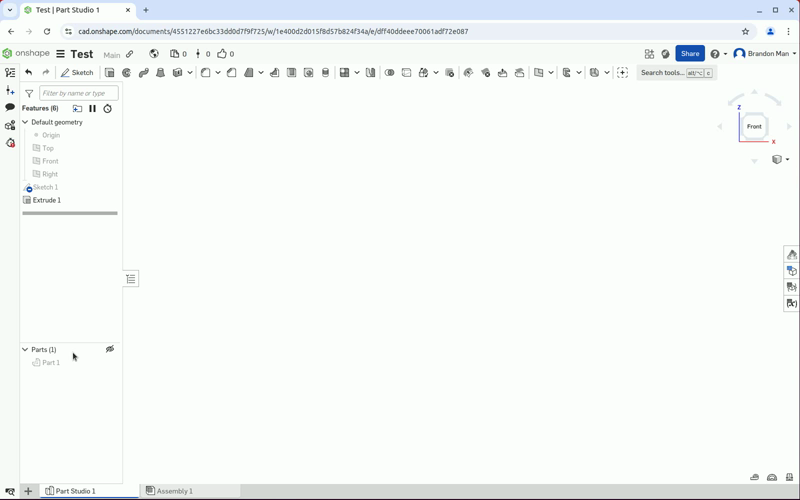
key(left)
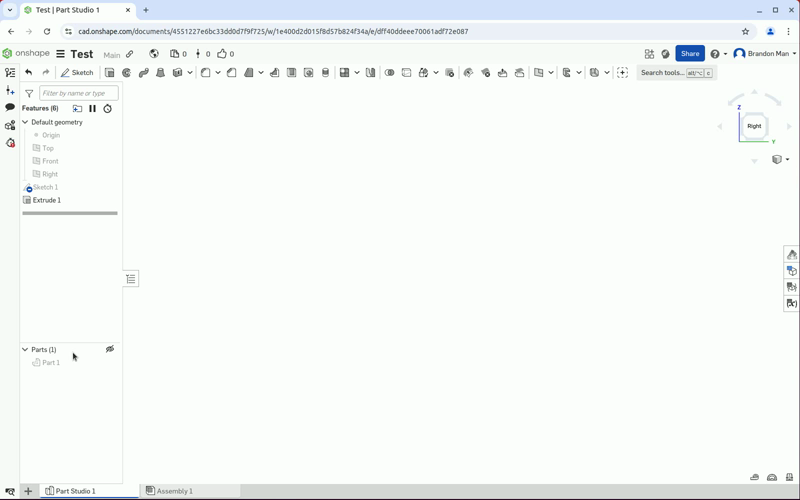
key_up(shift)
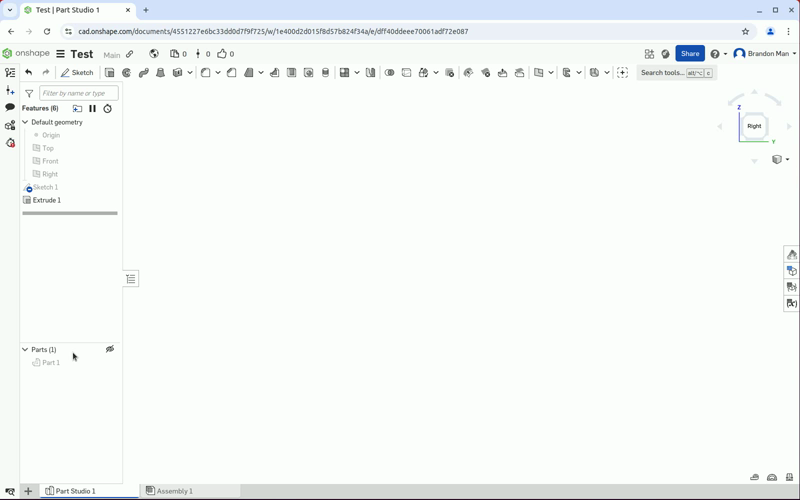
mouse_move(73, 352)
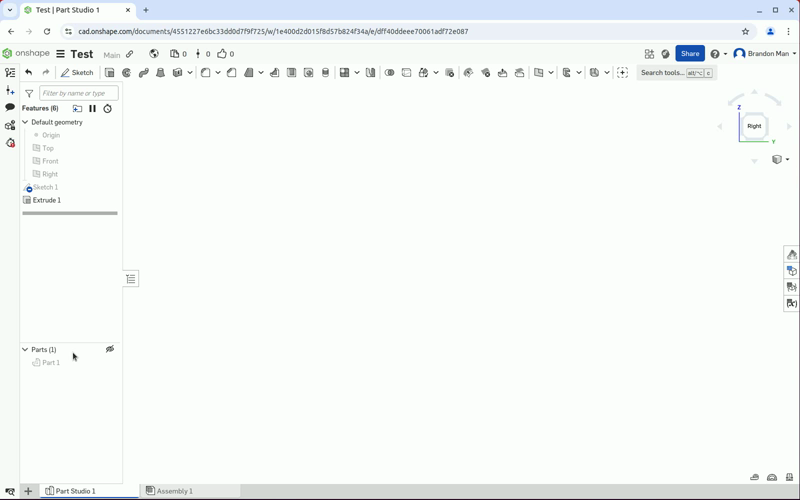
key(shift+y)
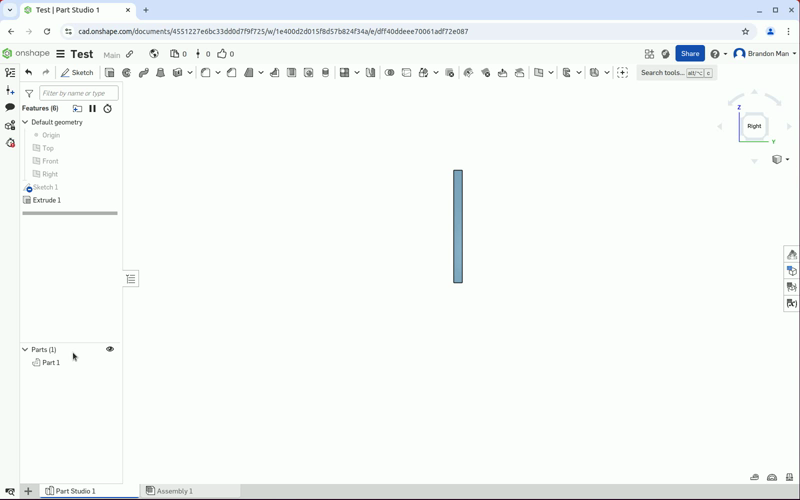
mouse_move(541, 75)
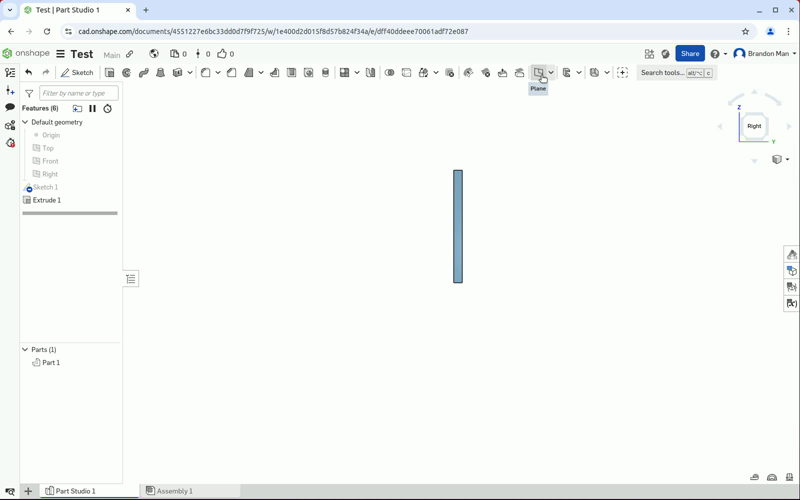
click(541, 75)
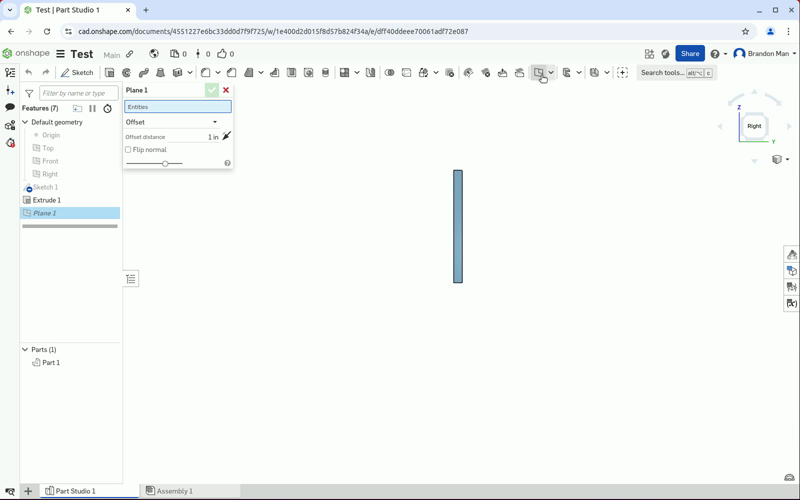
mouse_move(73, 176)
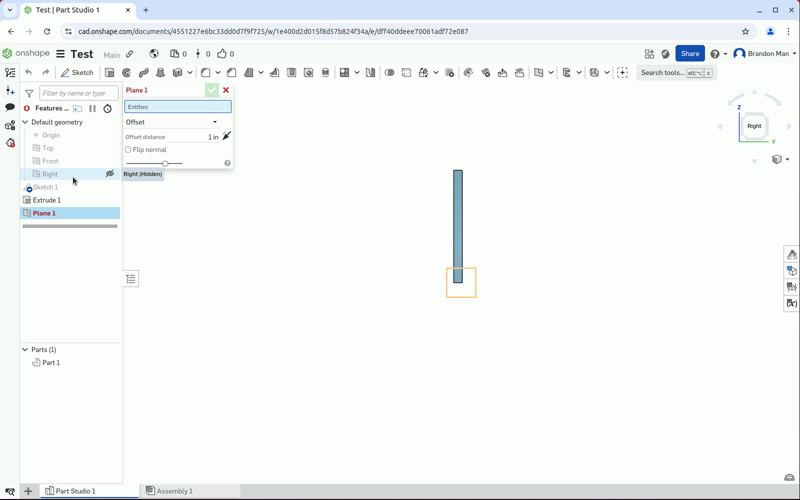
click(73, 176)
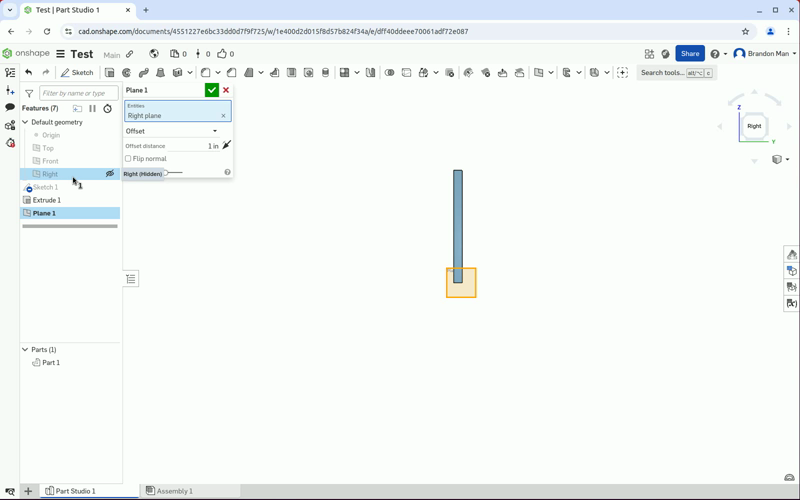
key(tab, 2)
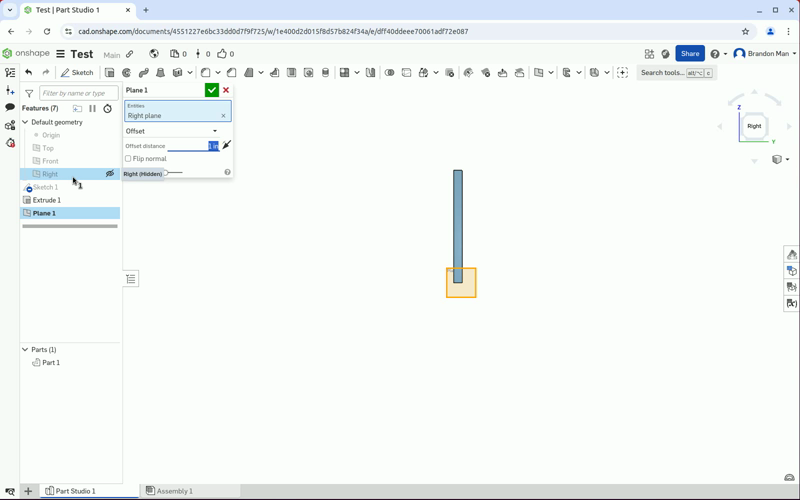
text(1.448)
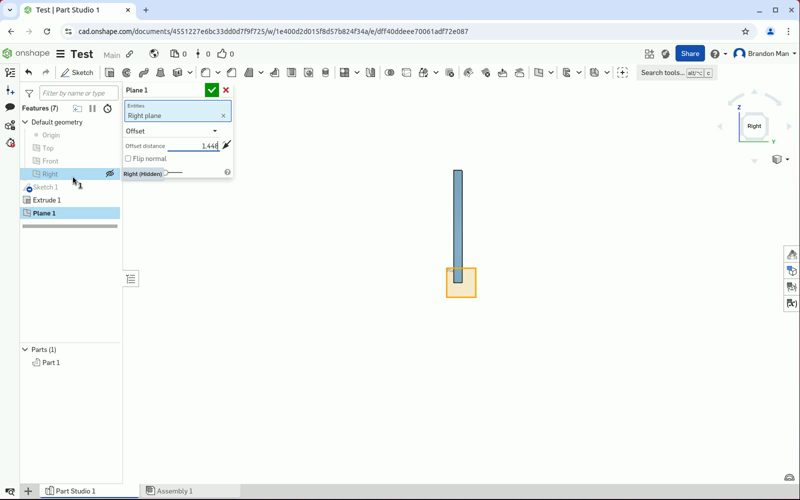
key(enter, 2)
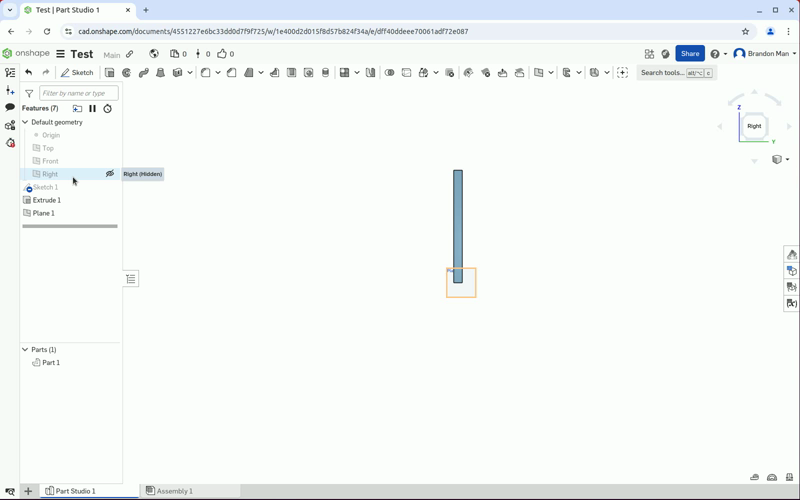
key(shift+s)
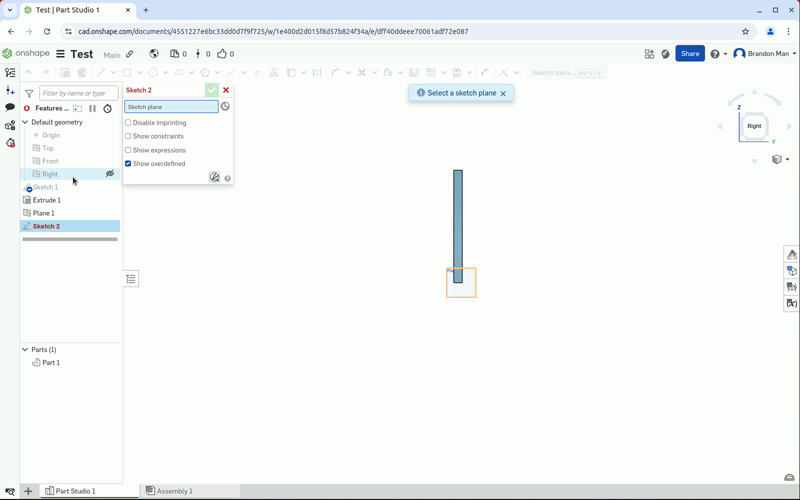
mouse_move(73, 215)
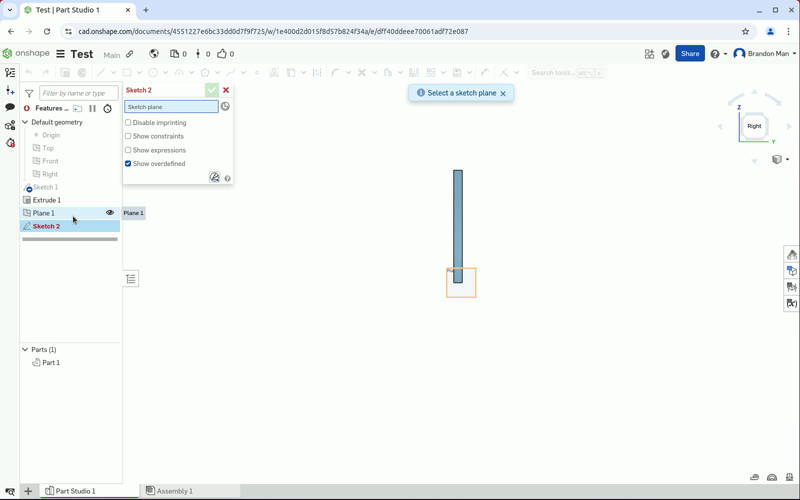
click(73, 215)
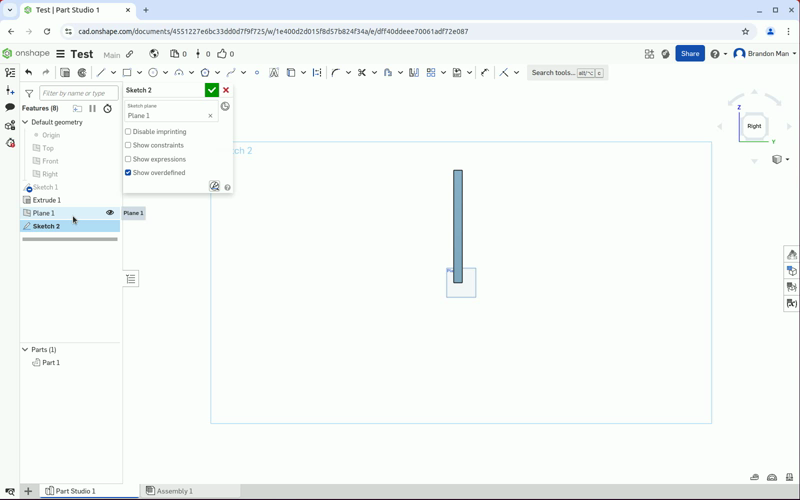
mouse_move(73, 352)
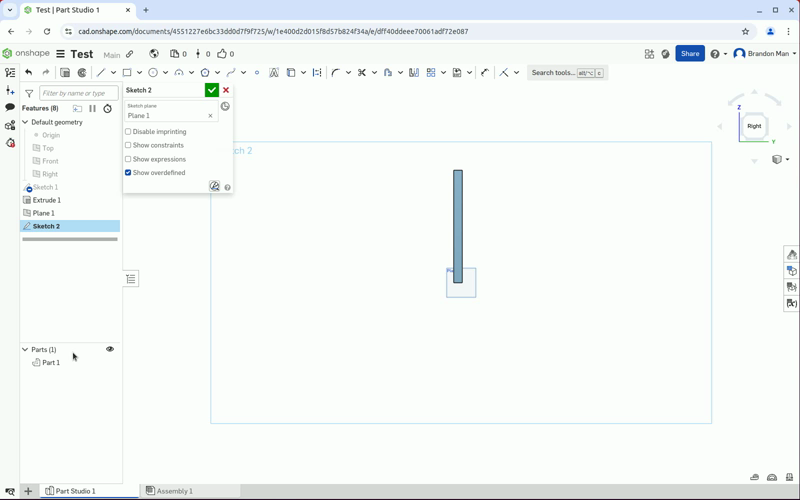
key(y)
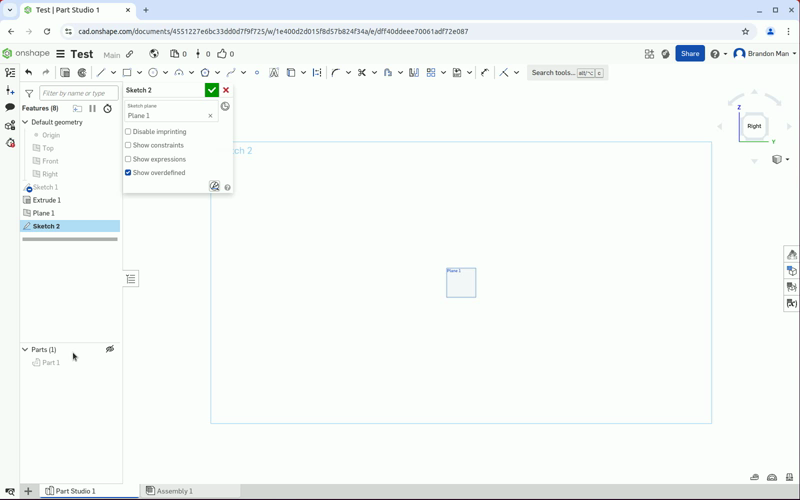
key(l)
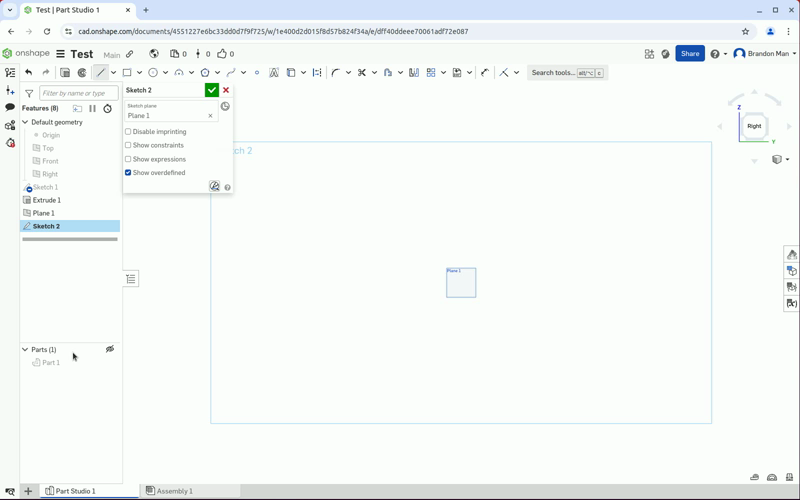
key_down(shift)
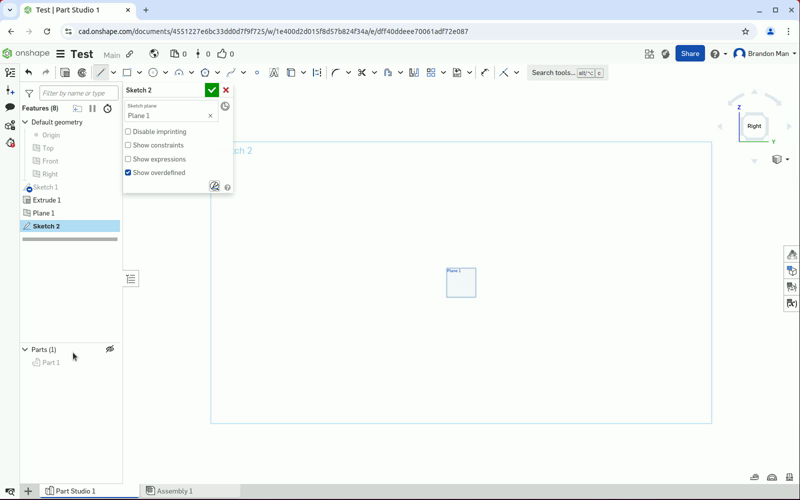
mouse_move(456, 180)
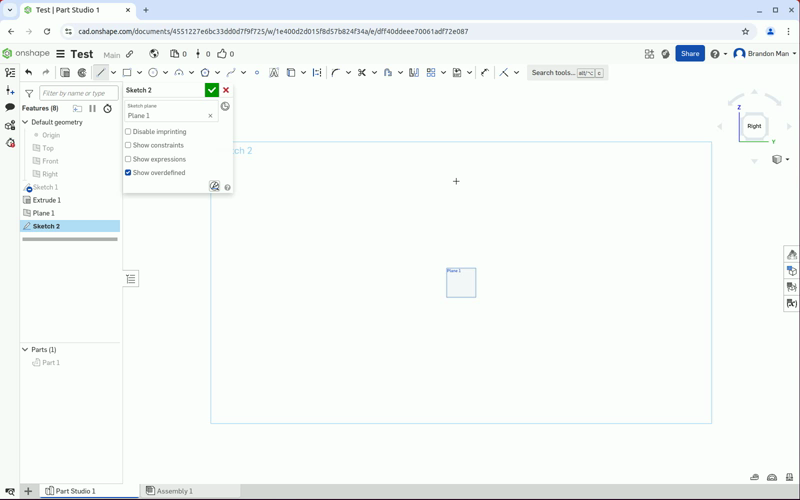
click(456, 180)
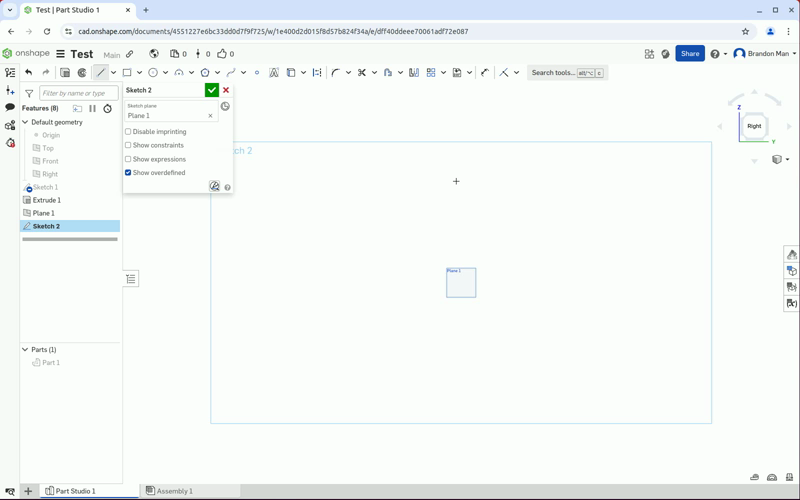
key_up(shift)
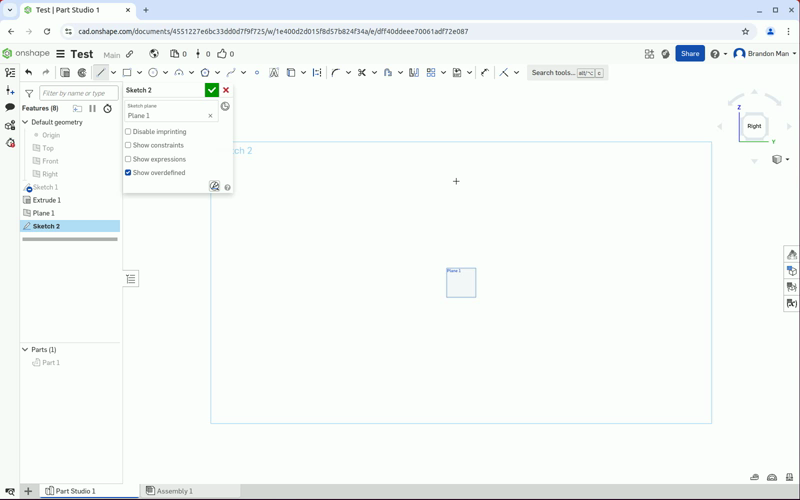
key_down(shift)
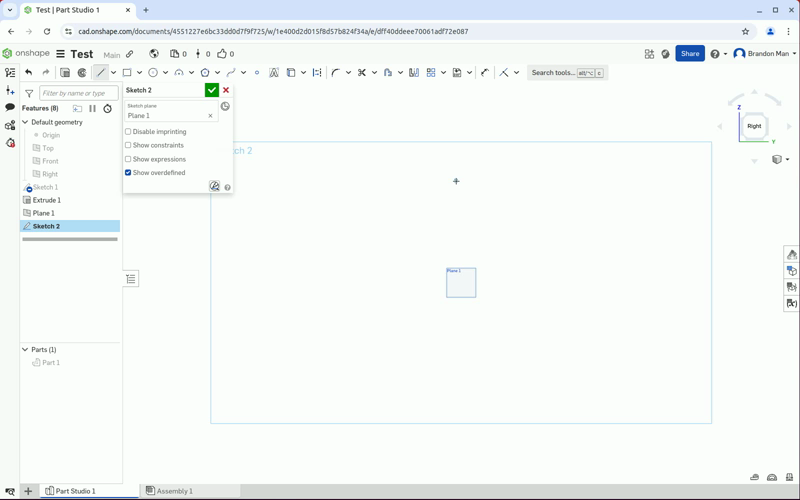
mouse_move(486, 180)
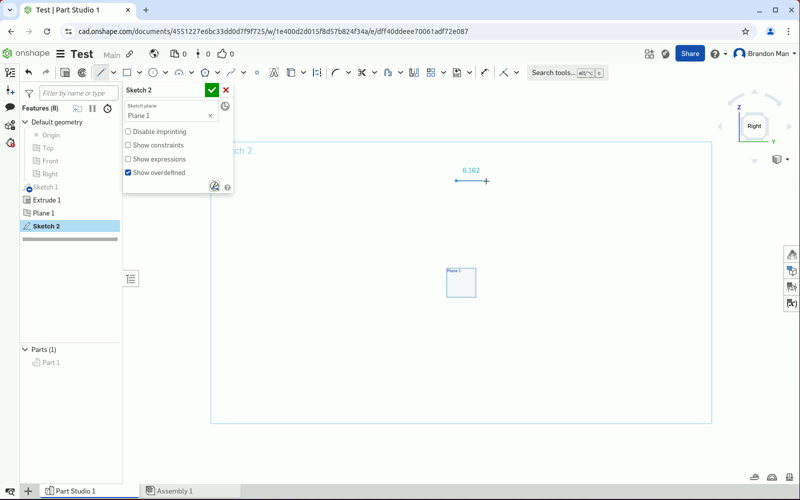
mouse_move(458, 180)
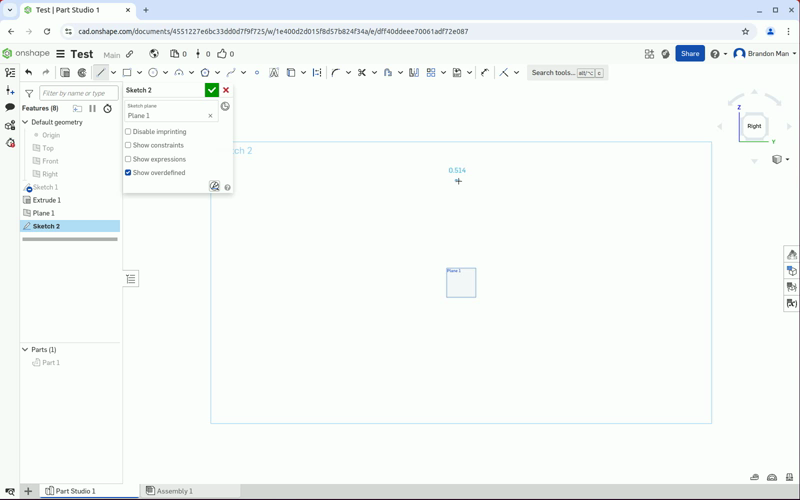
scroll(6)
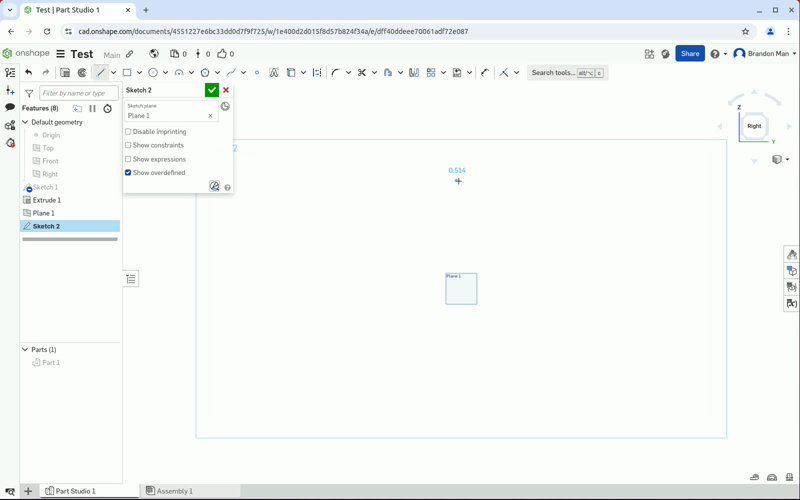
scroll(6)
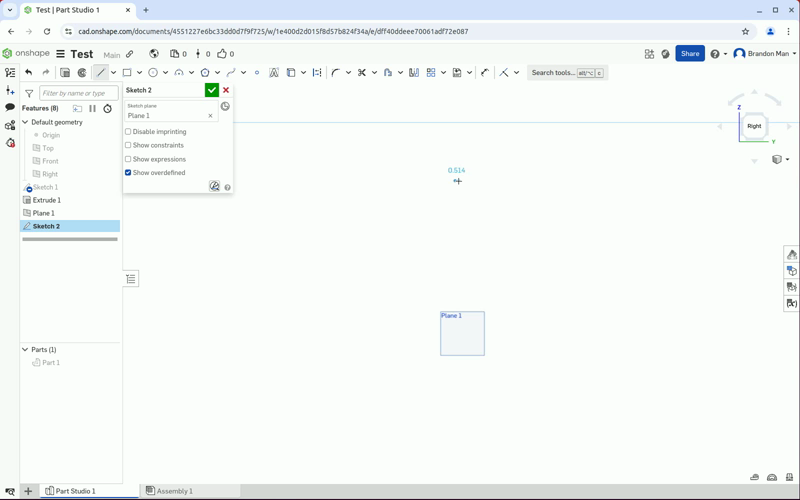
scroll(6)
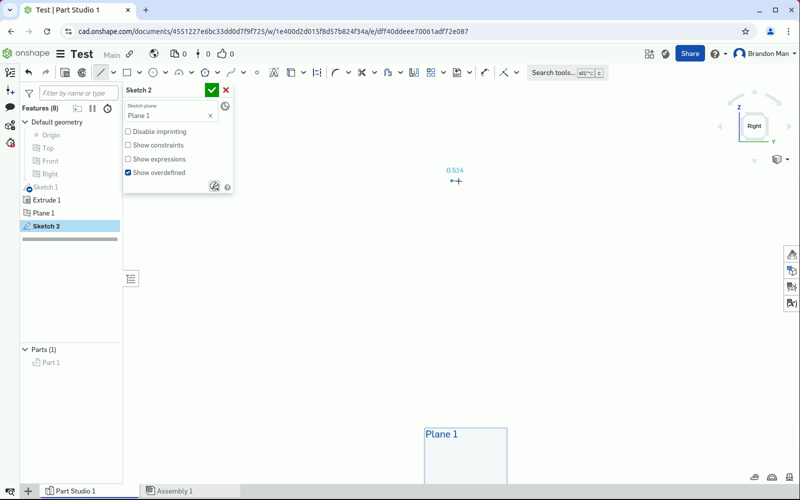
scroll(6)
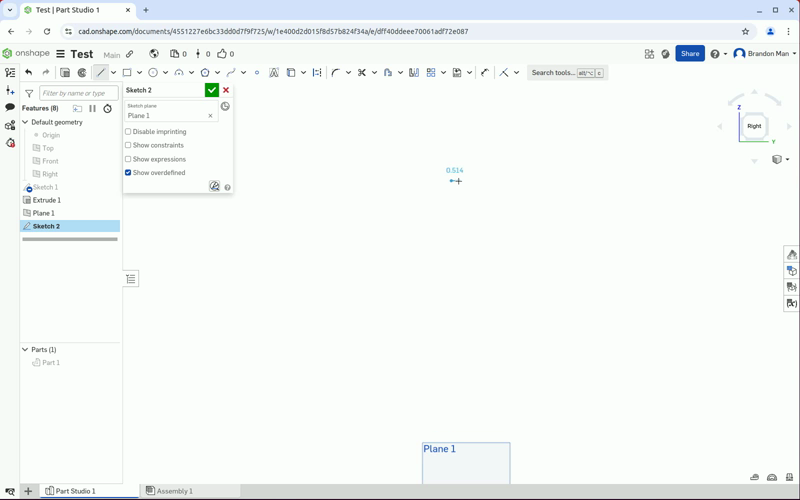
scroll(6)
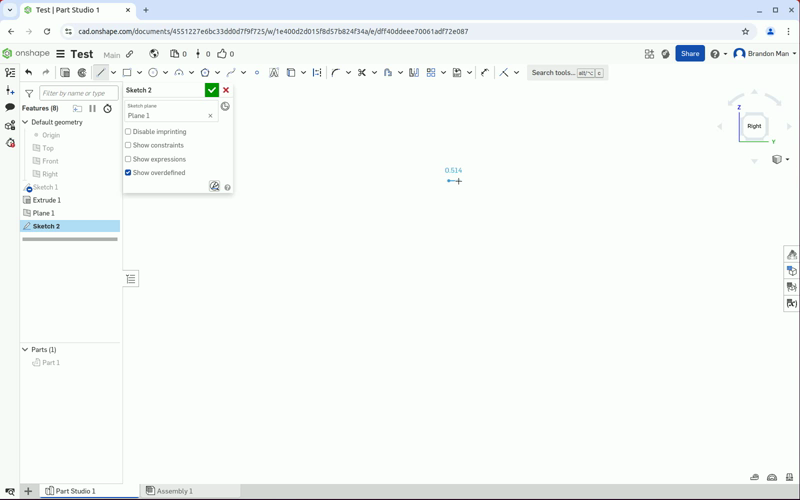
scroll(6)
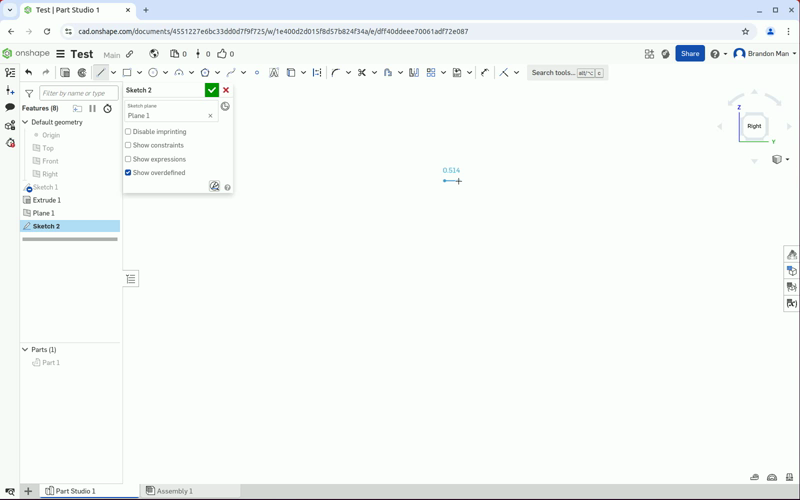
scroll(6)
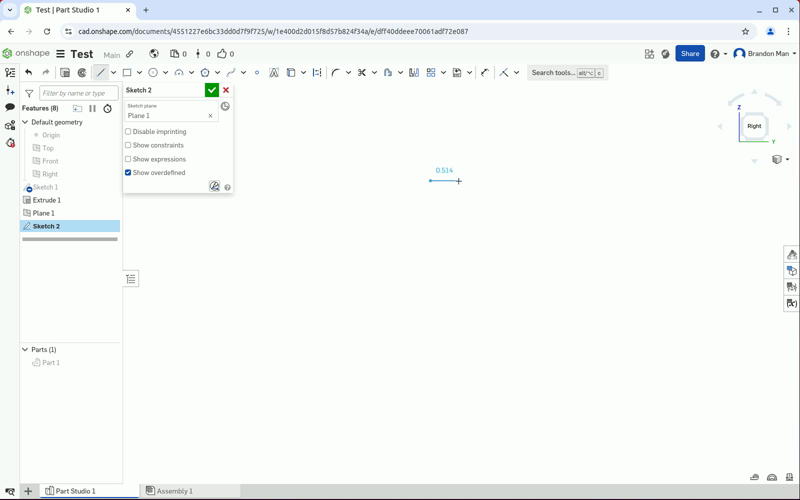
click(458, 180)
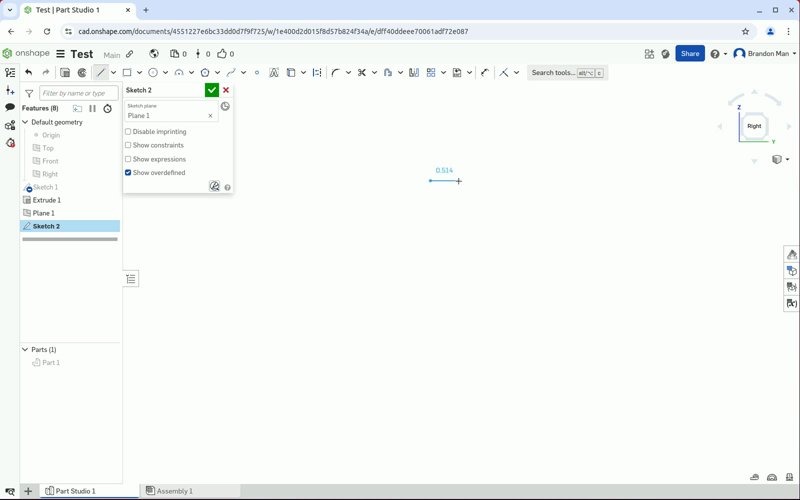
scroll(-6)
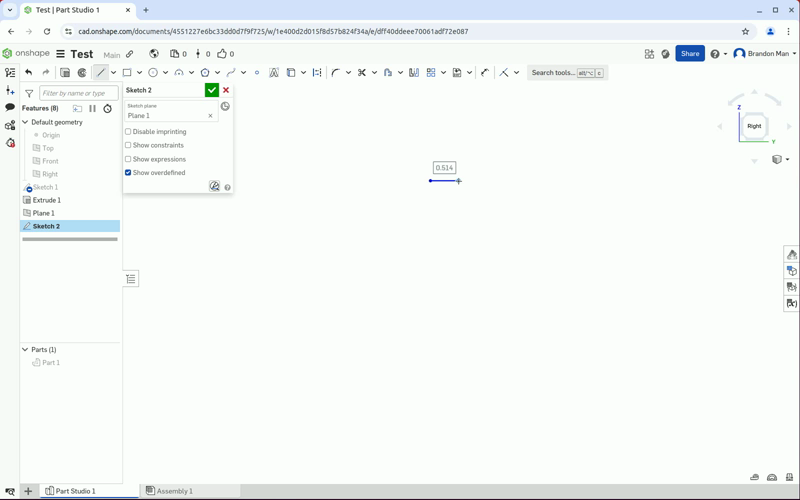
scroll(-6)
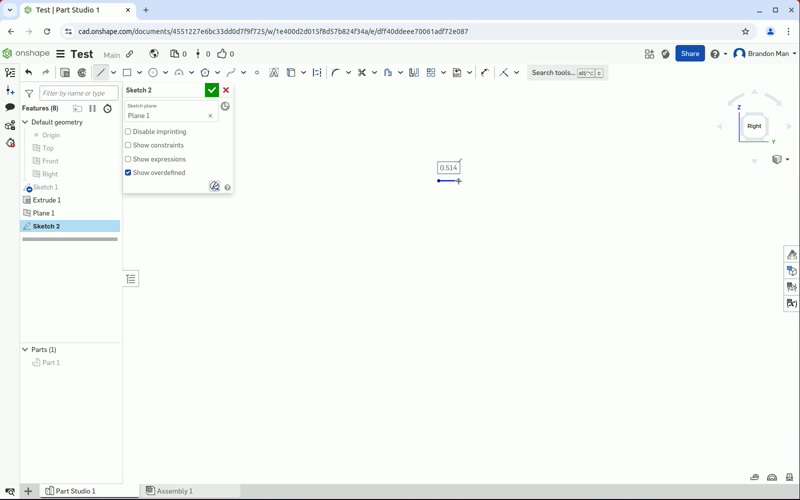
scroll(-6)
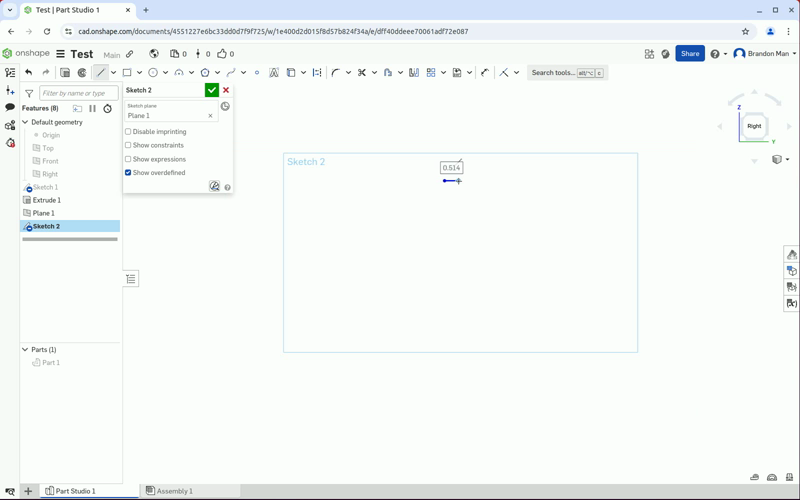
scroll(-6)
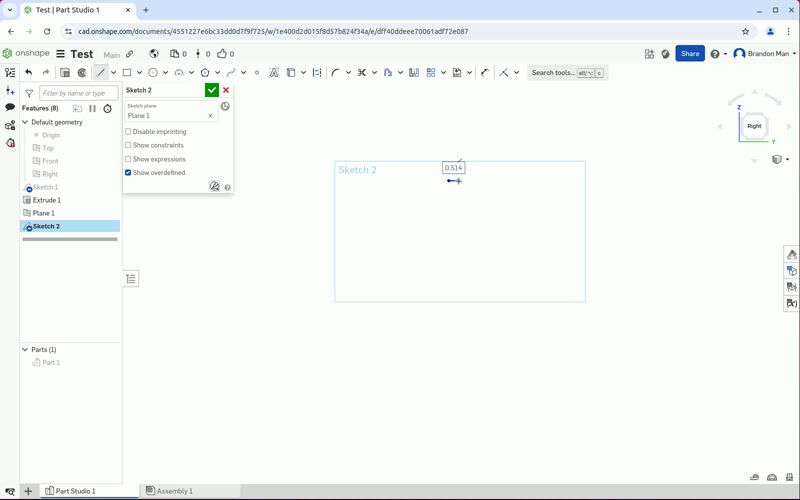
scroll(-6)
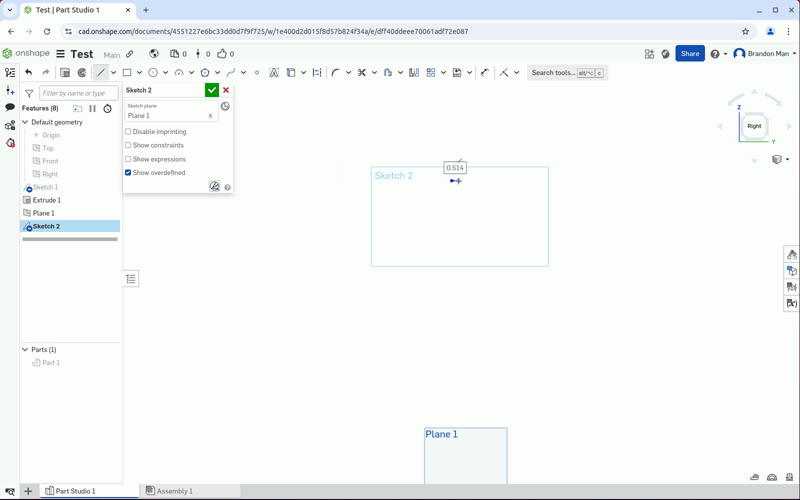
scroll(-6)
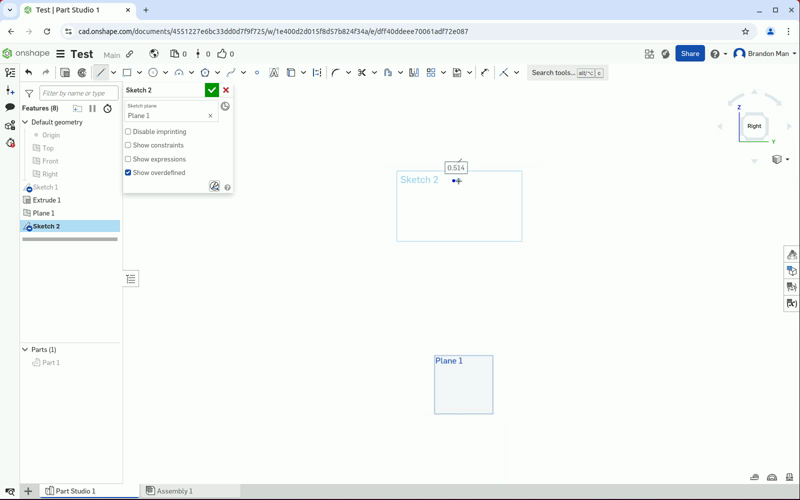
scroll(-6)
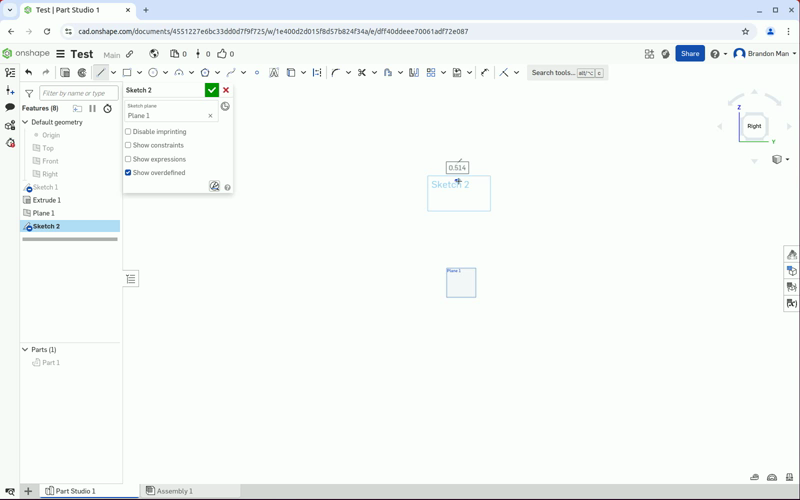
key_up(shift)
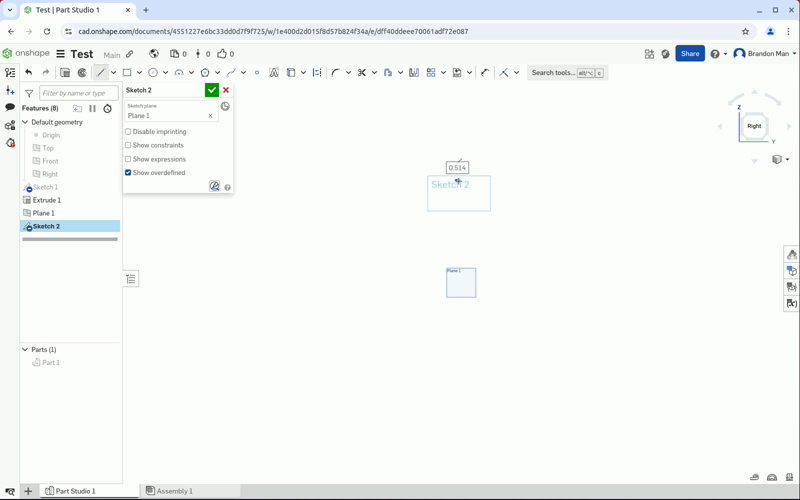
key_down(shift)
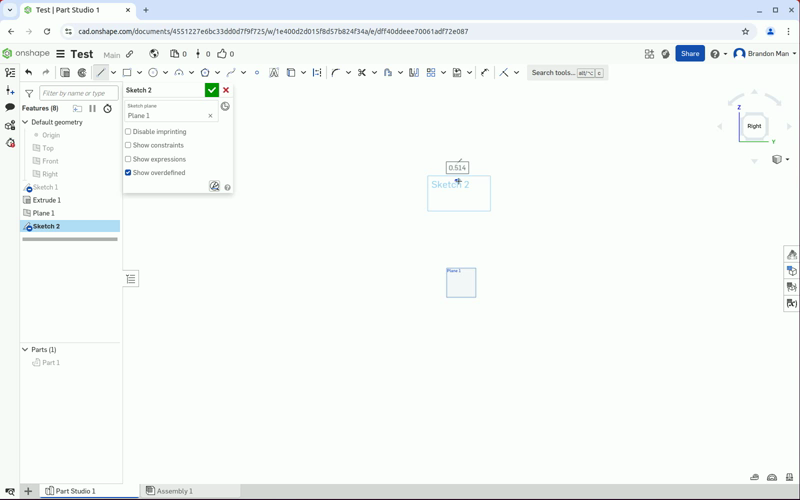
mouse_move(489, 180)
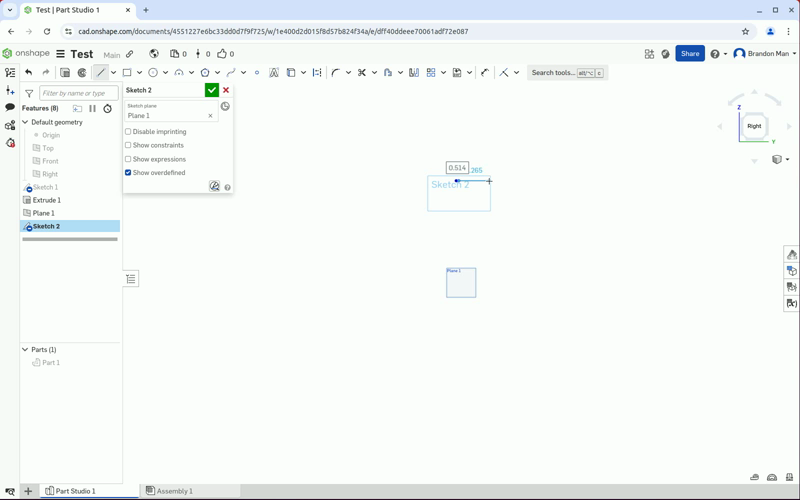
mouse_move(458, 172)
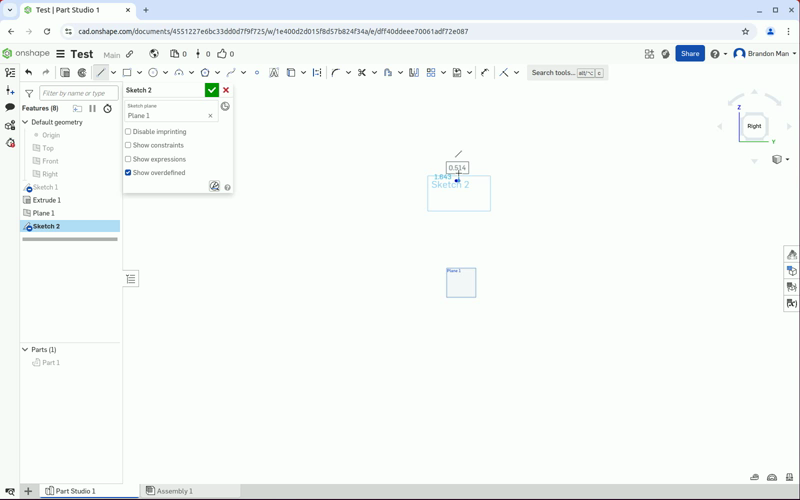
click(458, 172)
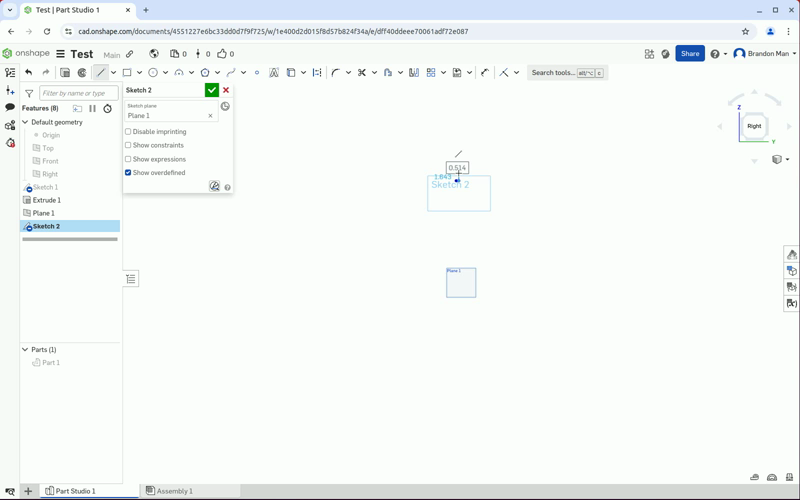
key_up(shift)
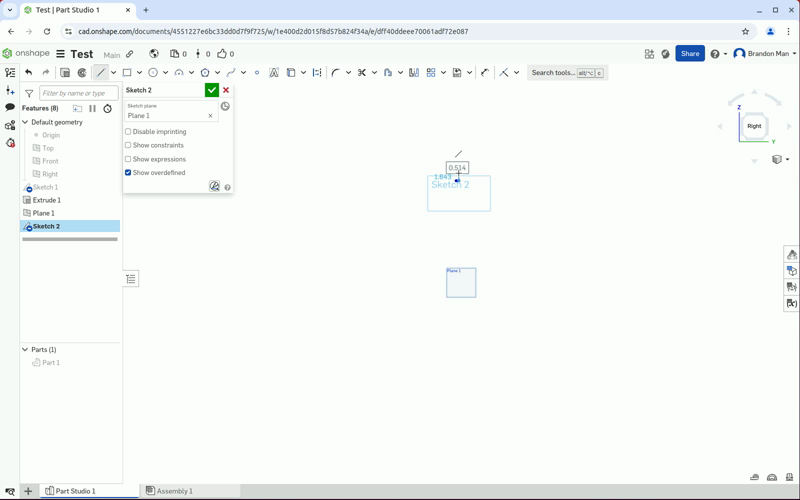
key_down(shift)
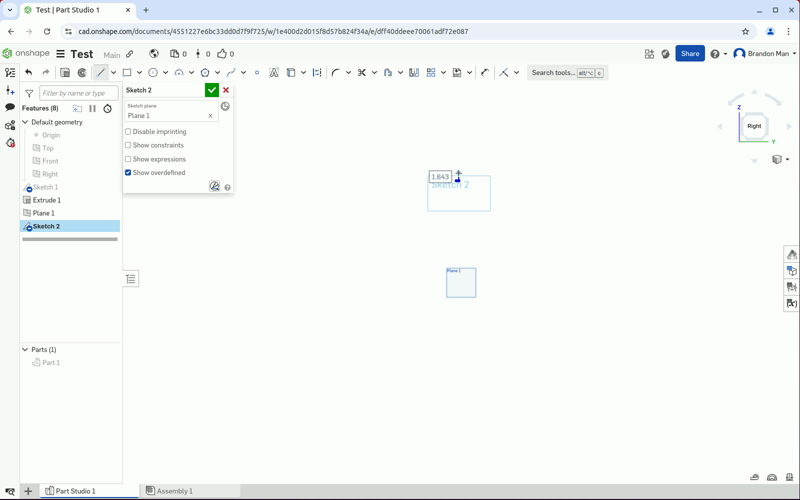
mouse_move(489, 172)
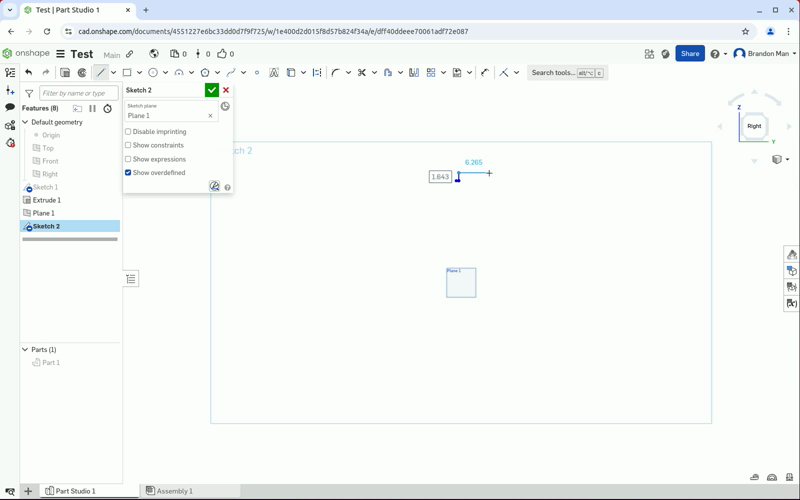
mouse_move(456, 172)
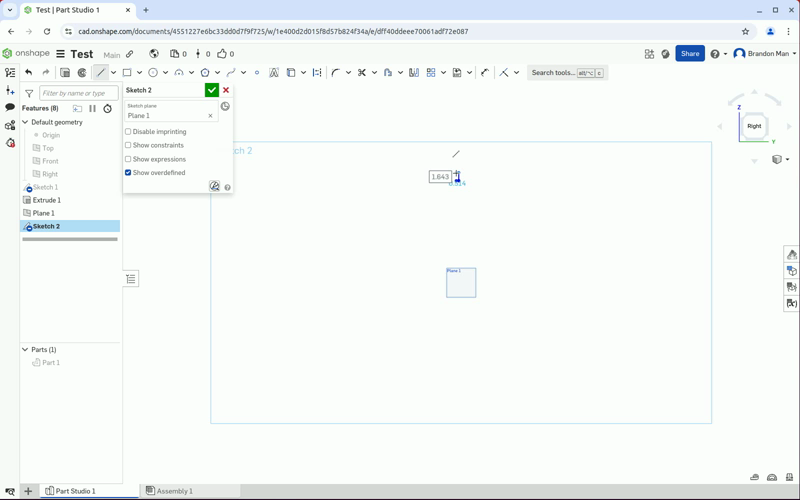
scroll(6)
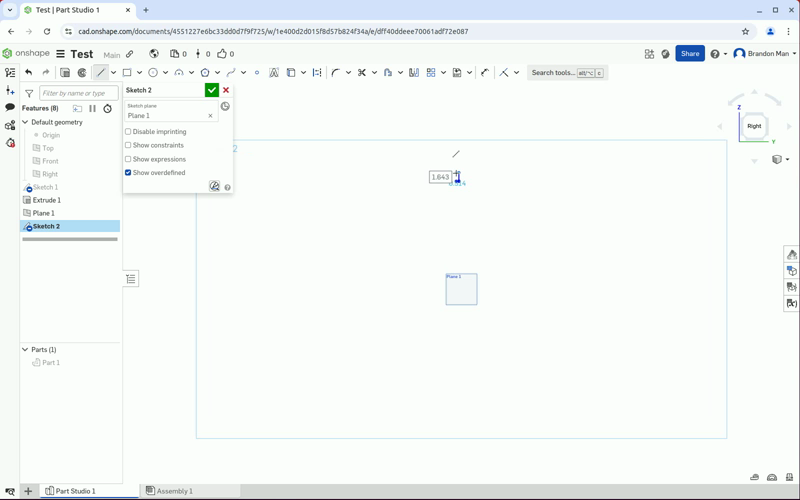
scroll(6)
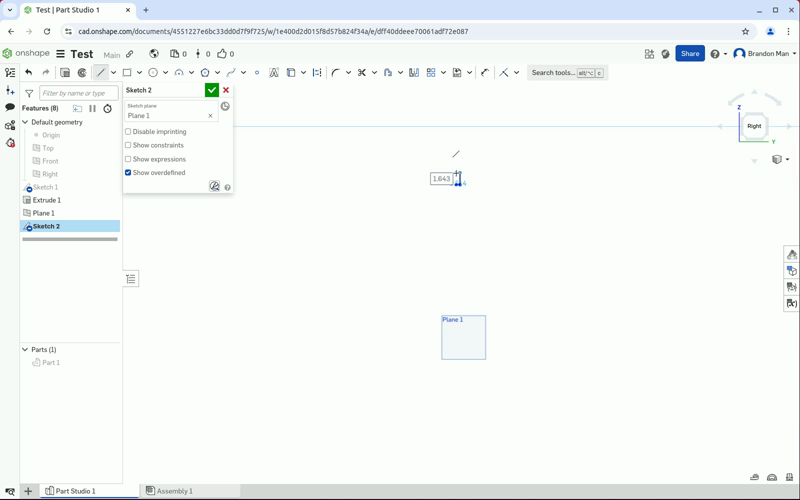
scroll(6)
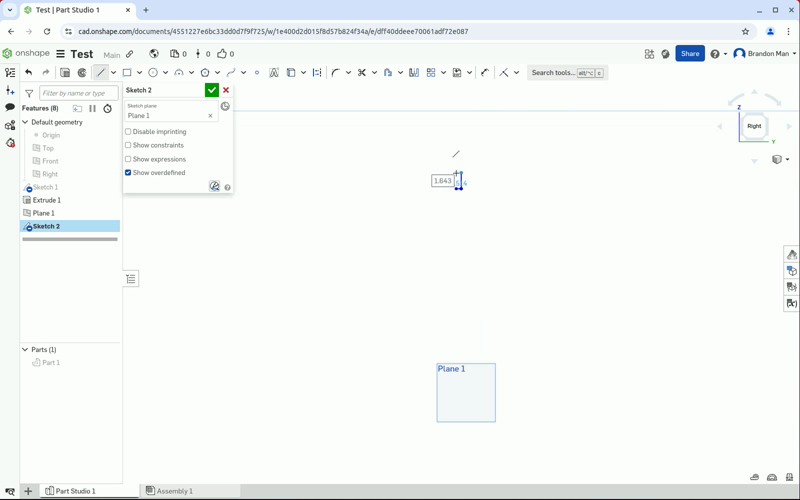
scroll(6)
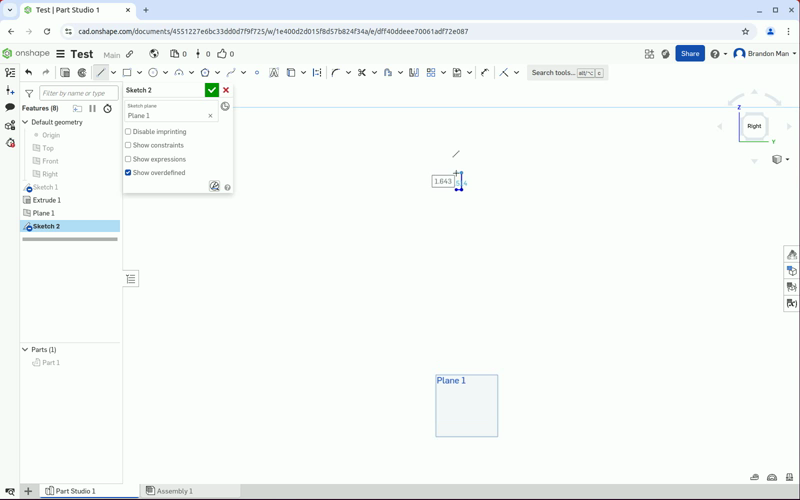
scroll(6)
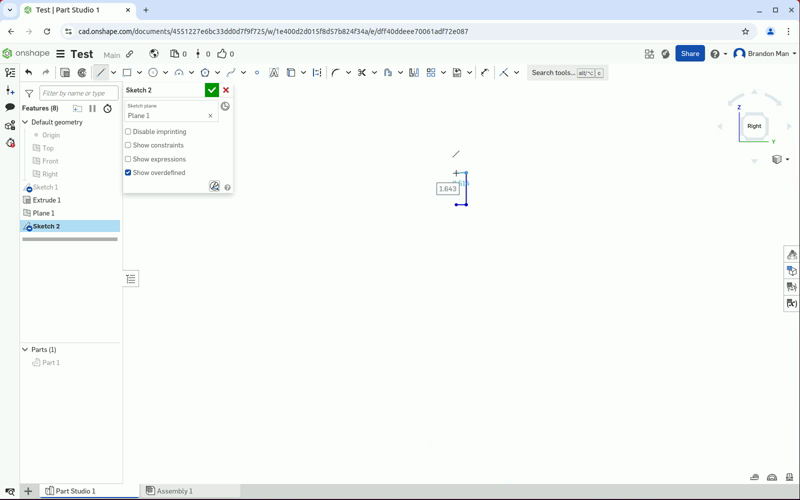
scroll(6)
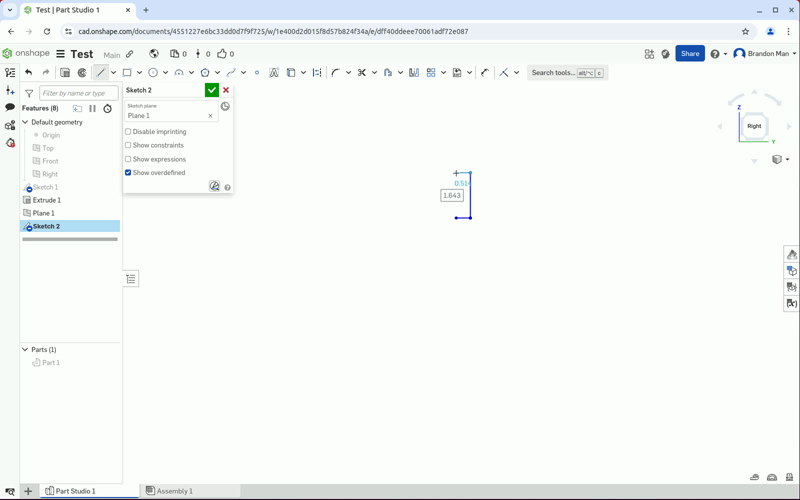
scroll(6)
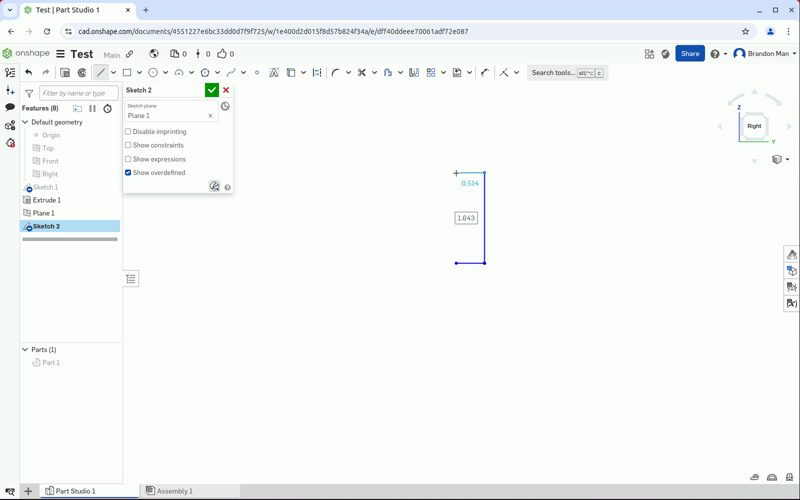
click(456, 172)
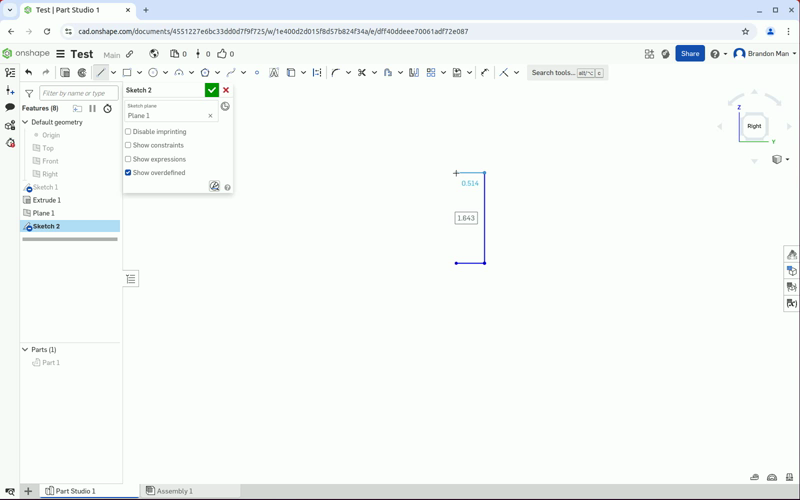
scroll(-6)
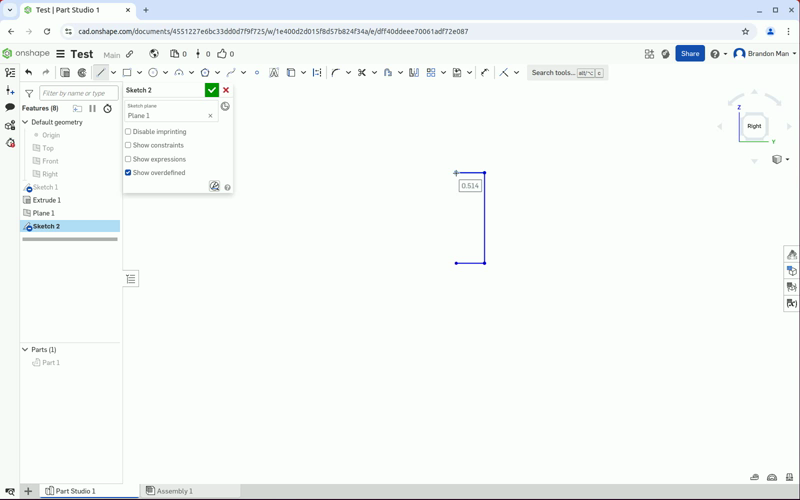
scroll(-6)
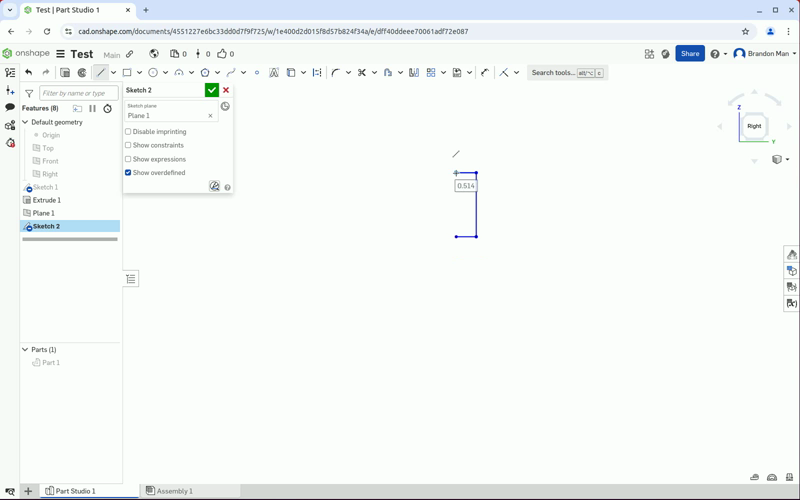
scroll(-6)
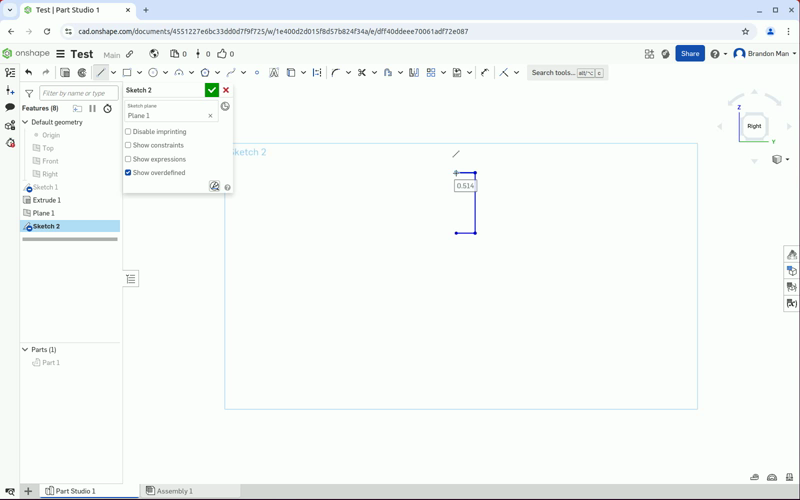
scroll(-6)
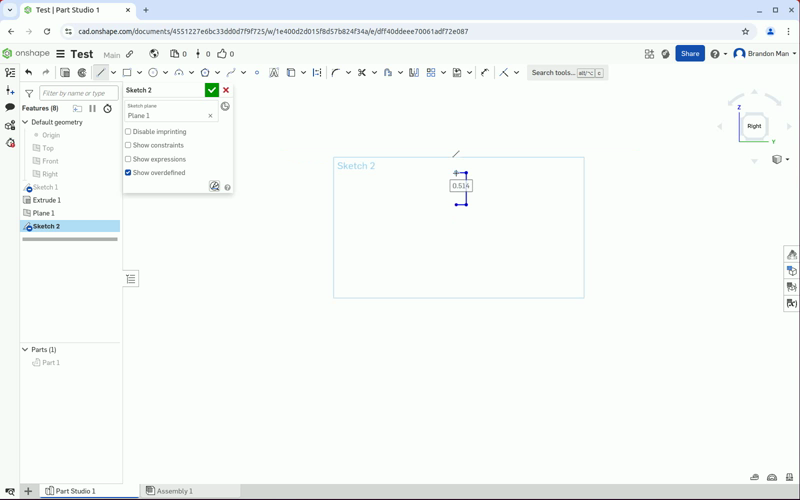
scroll(-6)
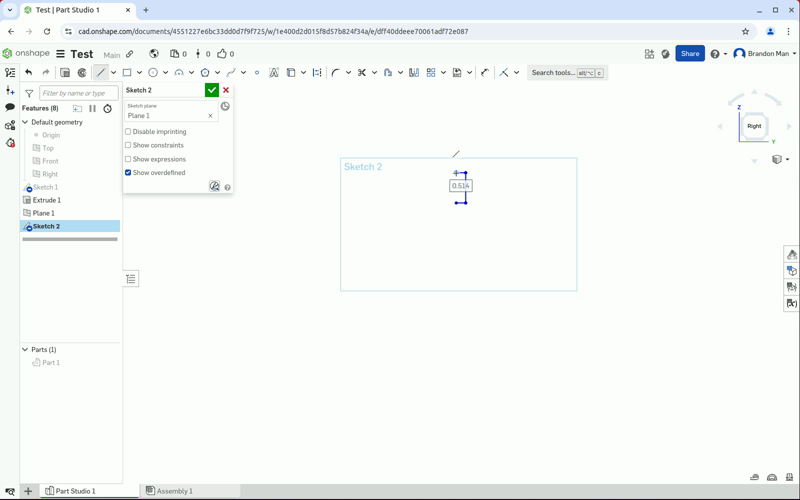
scroll(-6)
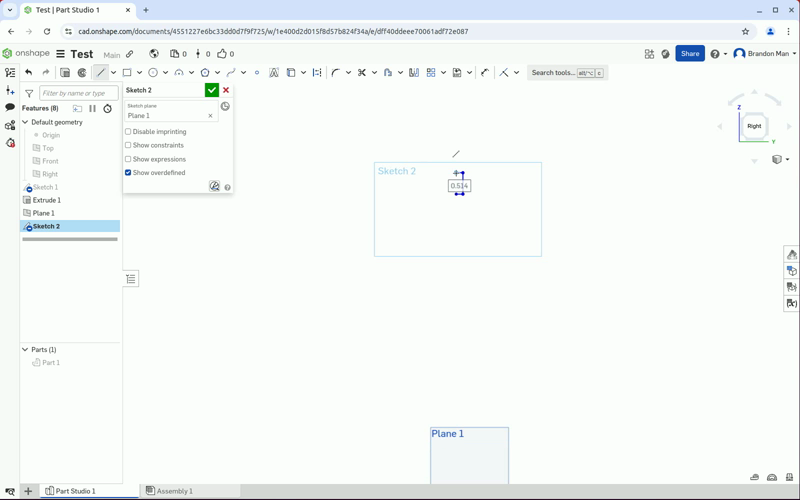
scroll(-6)
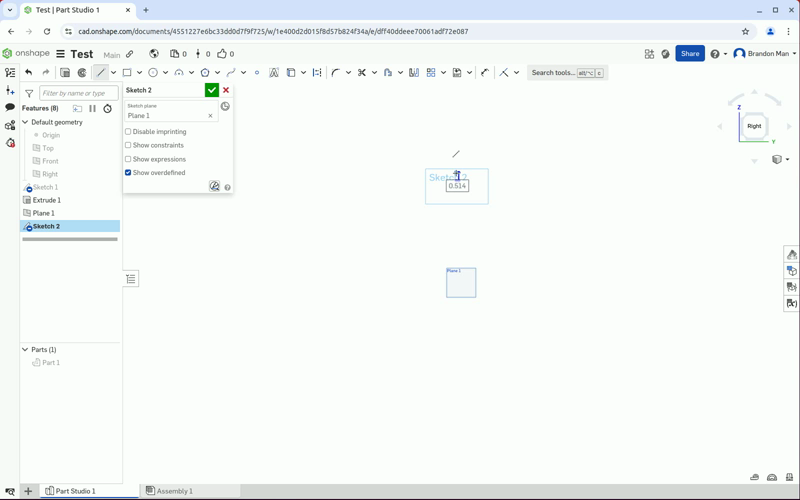
key_up(shift)
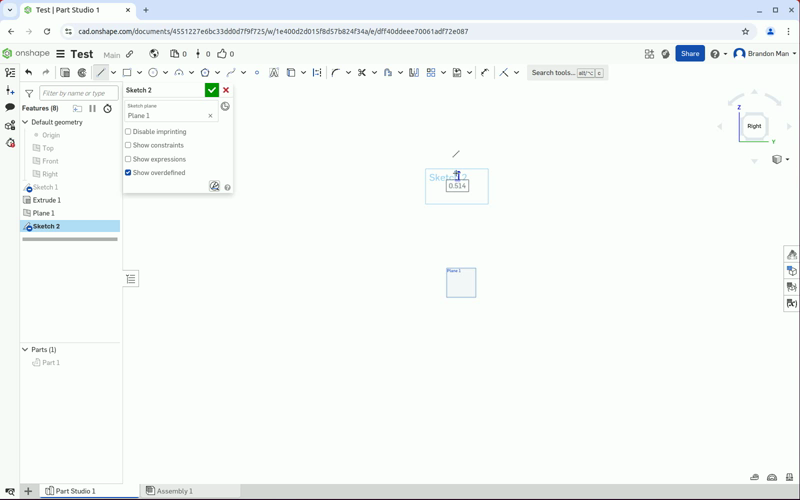
mouse_move(486, 172)
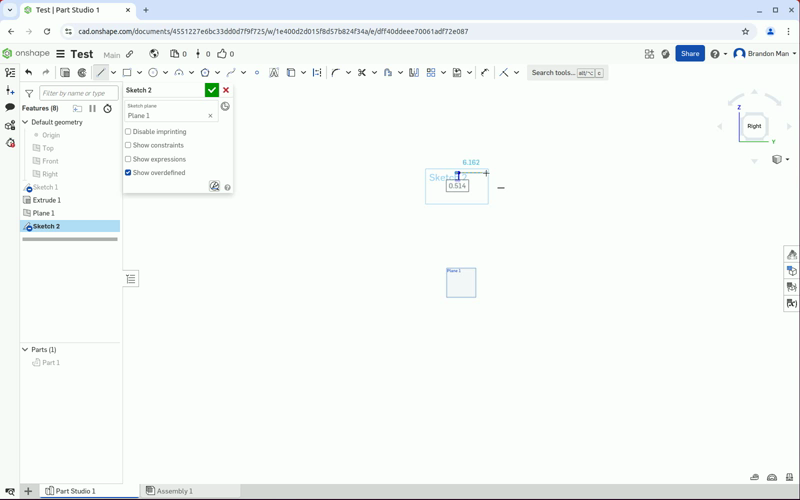
key_down(shift)
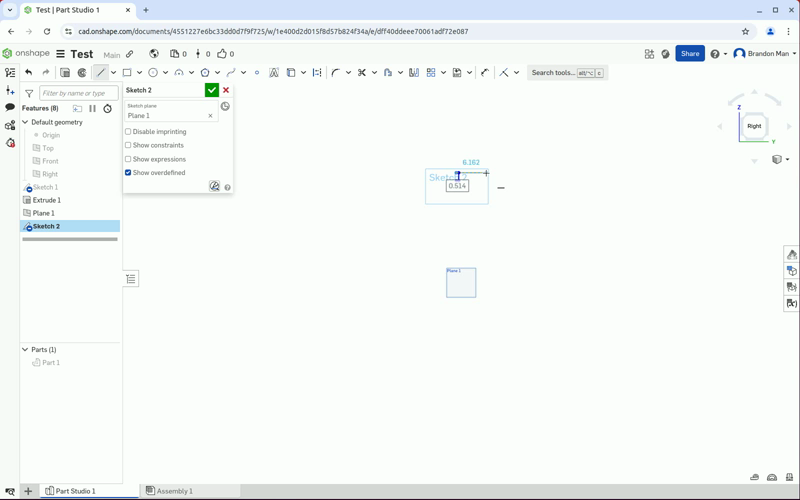
mouse_move(456, 180)
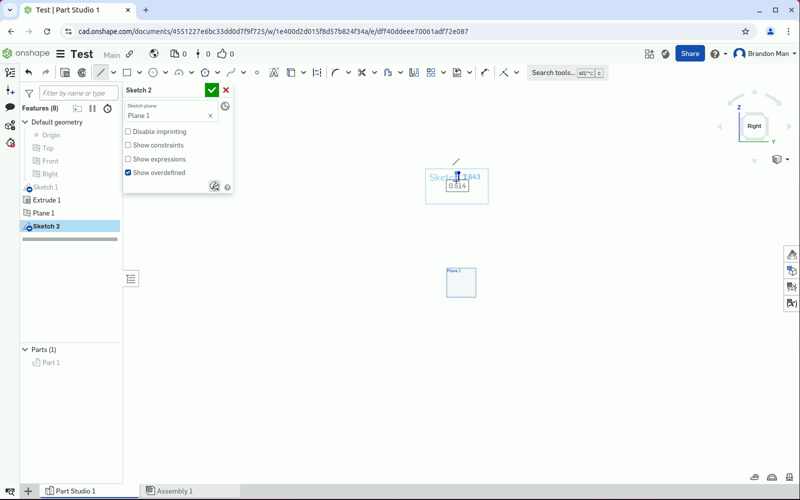
scroll(6)
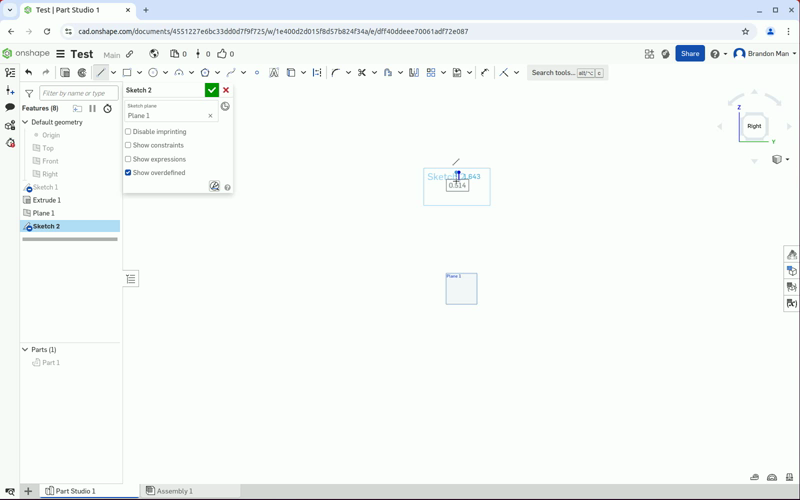
scroll(6)
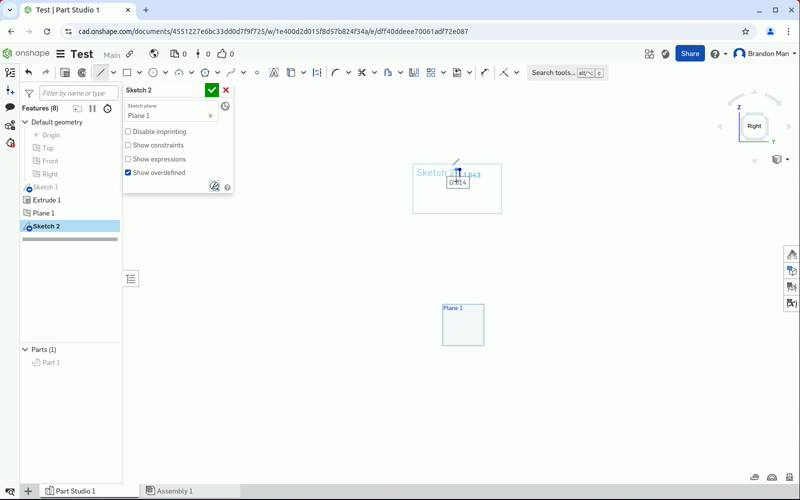
scroll(6)
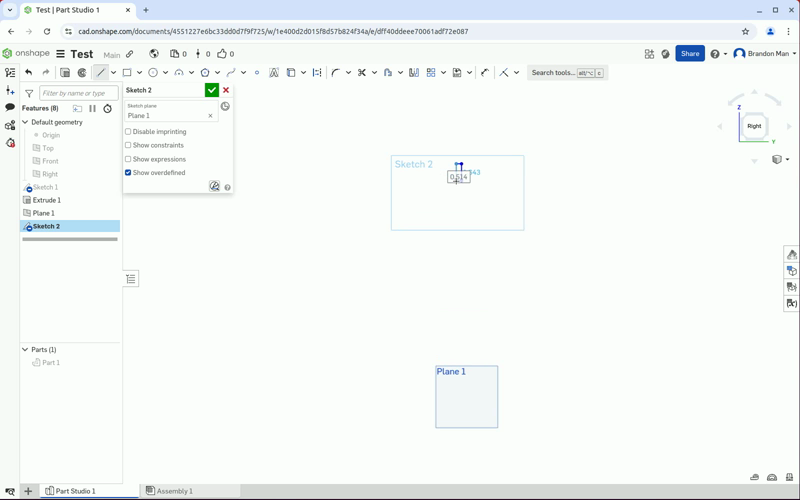
scroll(6)
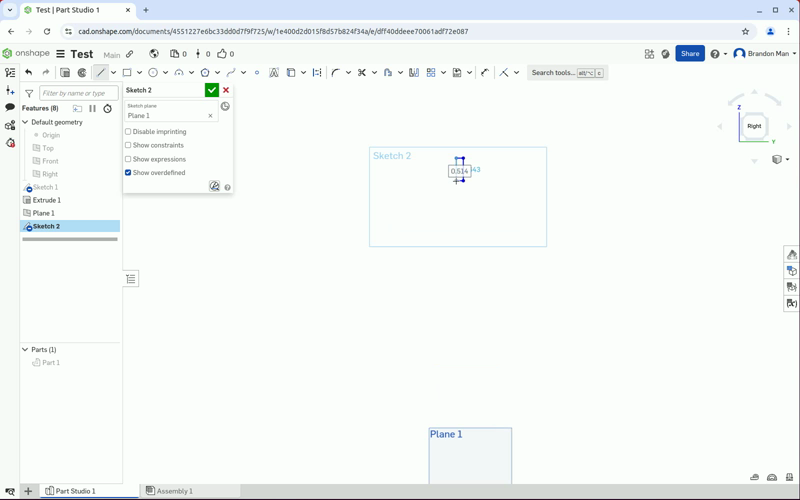
scroll(6)
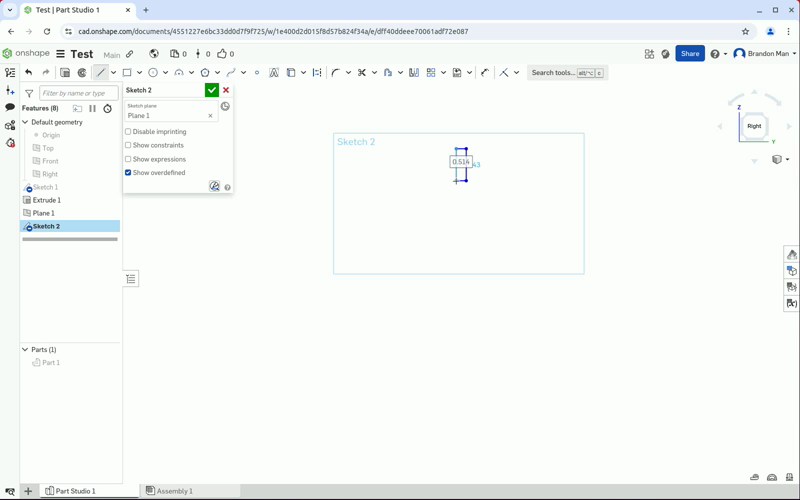
scroll(6)
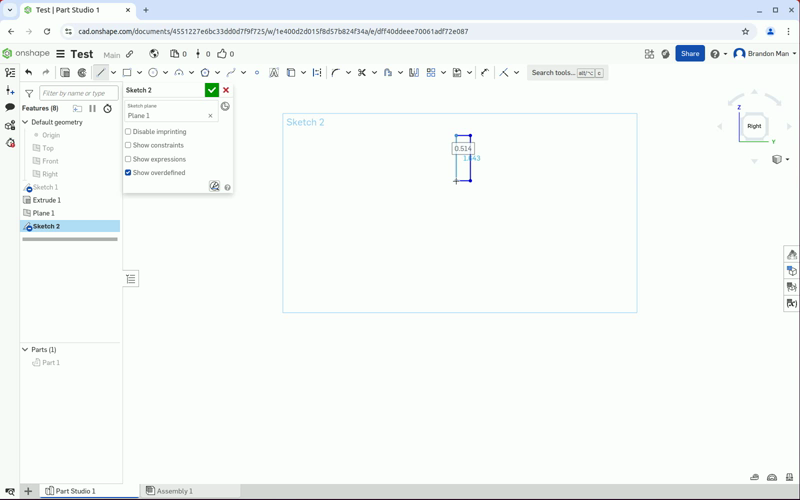
scroll(6)
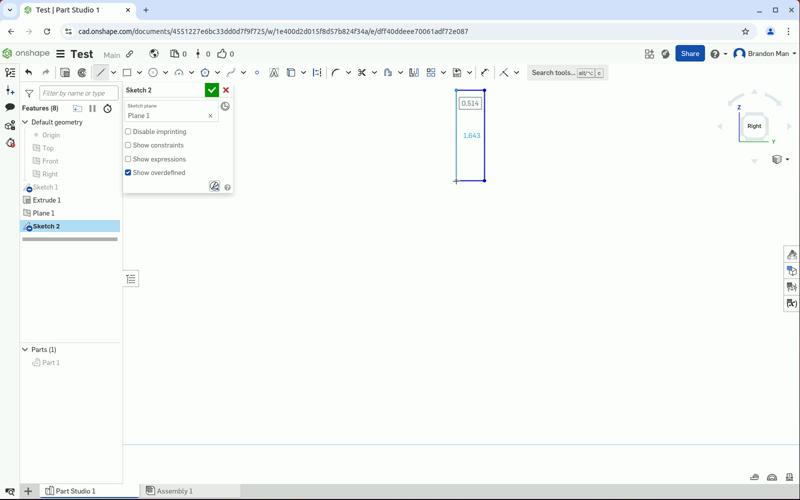
key_up(shift)
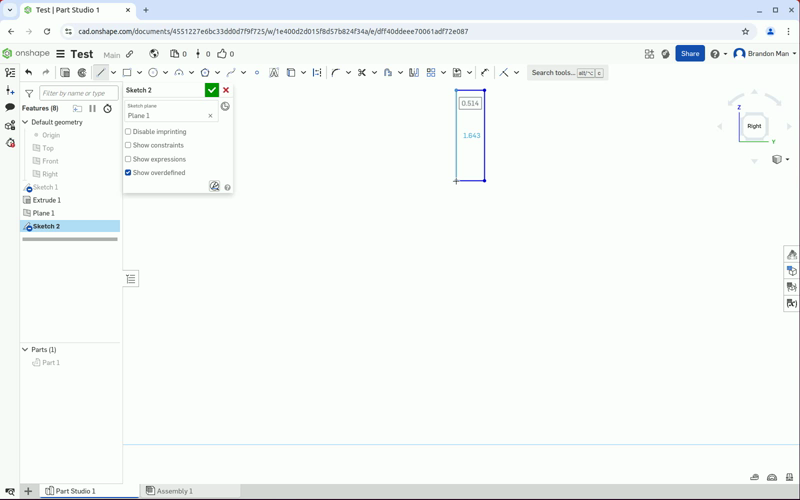
click(456, 180)
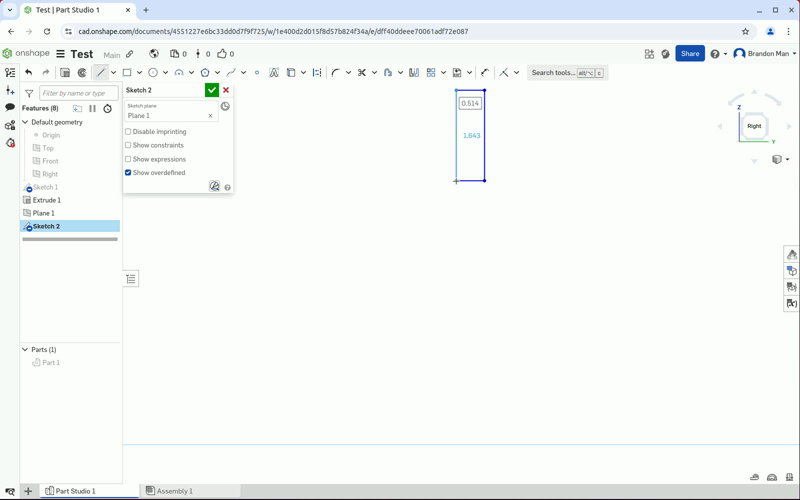
scroll(-6)
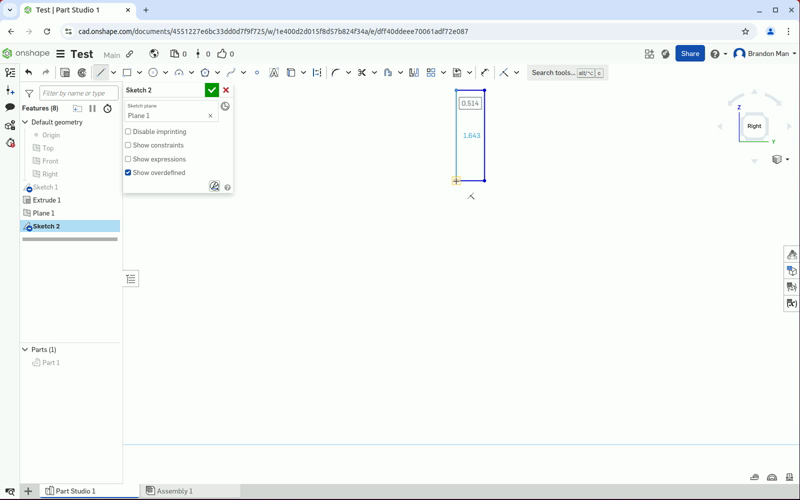
scroll(-6)
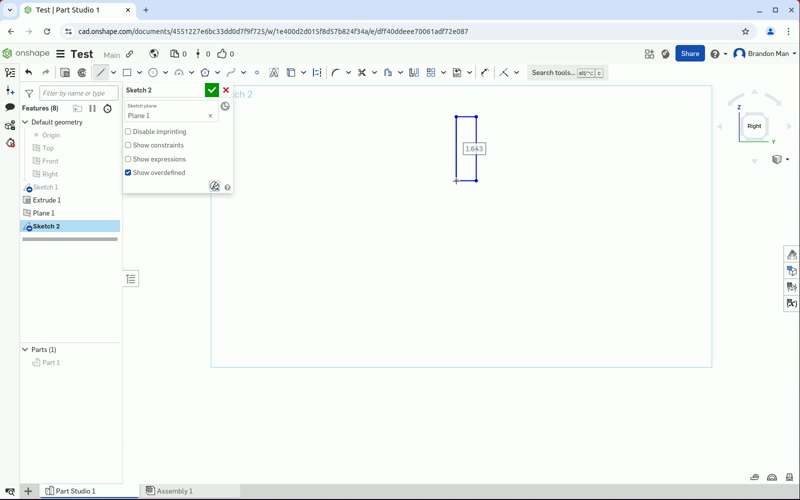
scroll(-6)
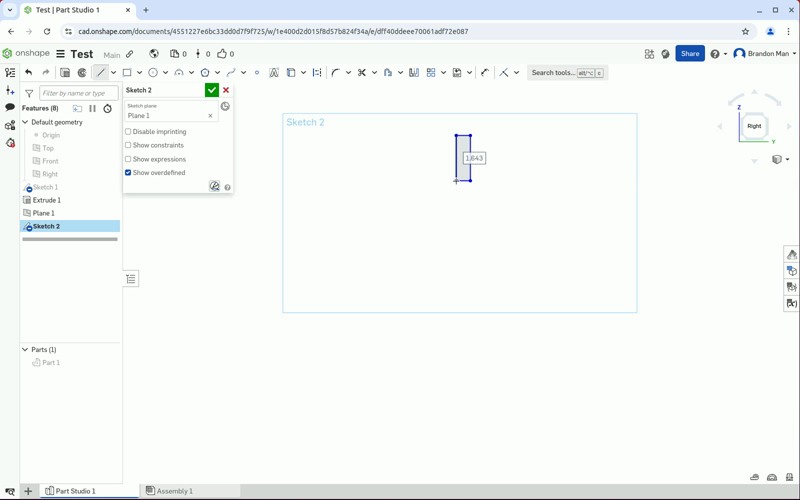
scroll(-6)
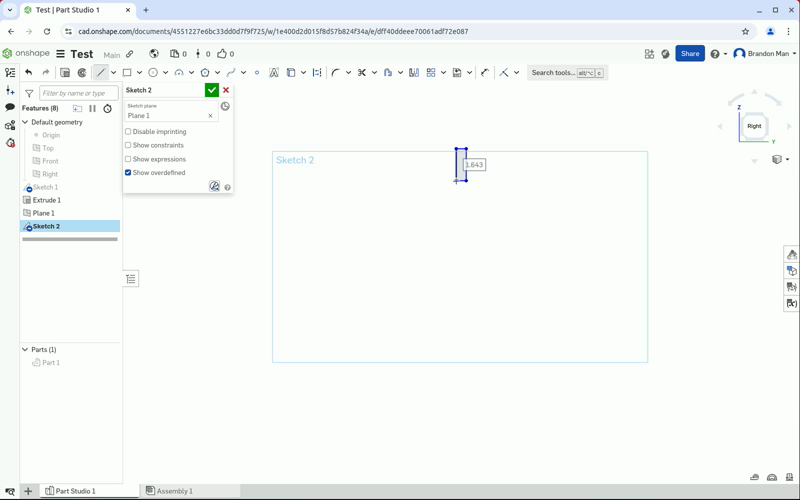
scroll(-6)
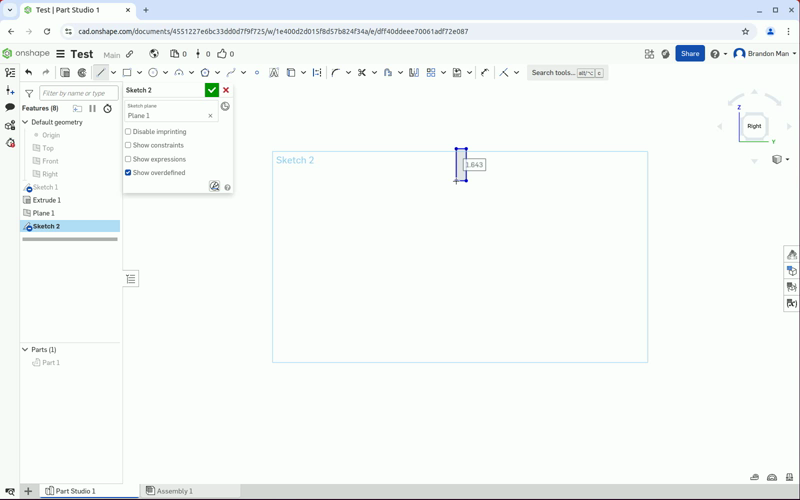
scroll(-6)
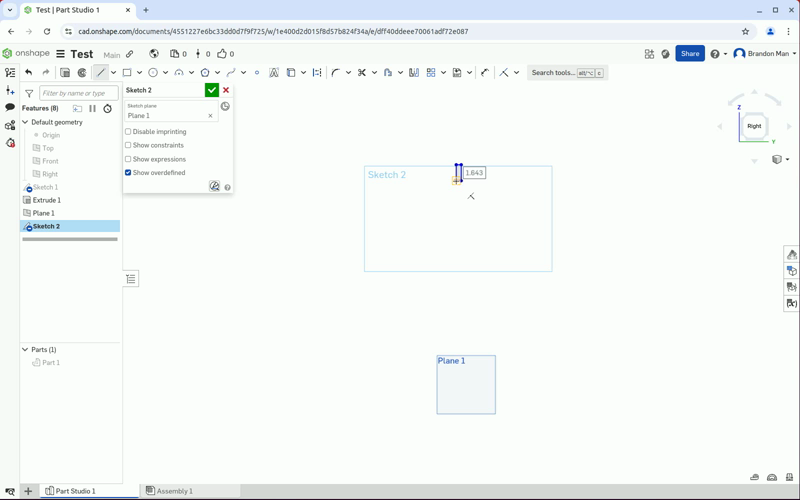
scroll(-6)
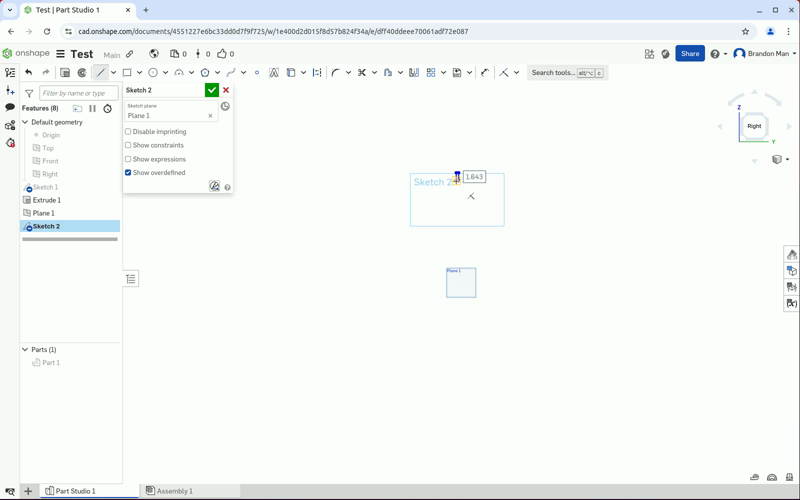
key(esc)
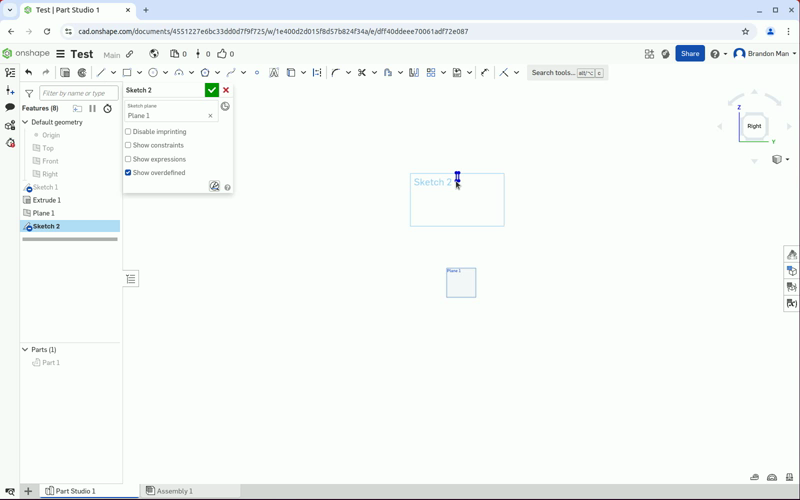
mouse_move(456, 176)
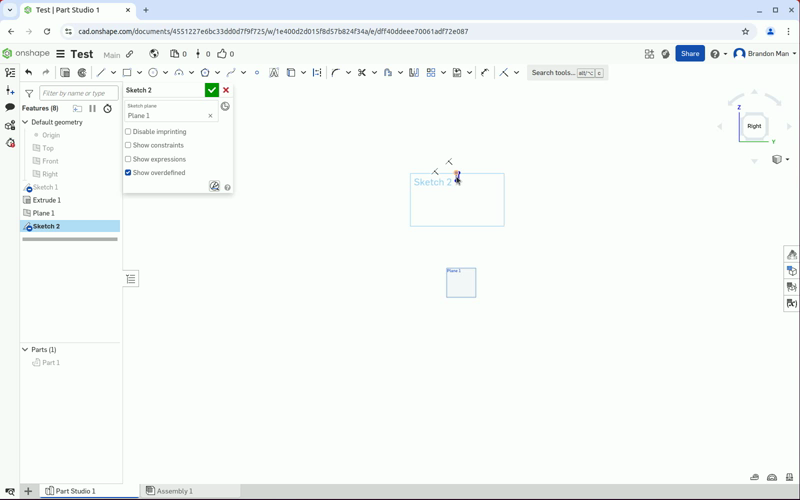
scroll(6)
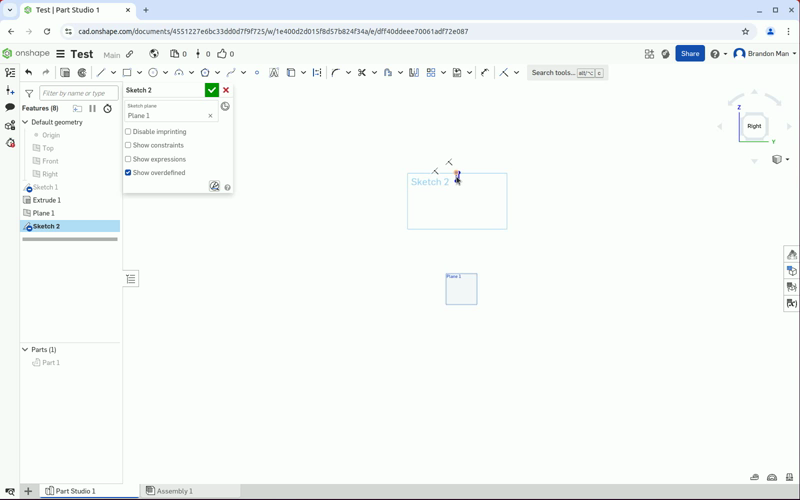
scroll(6)
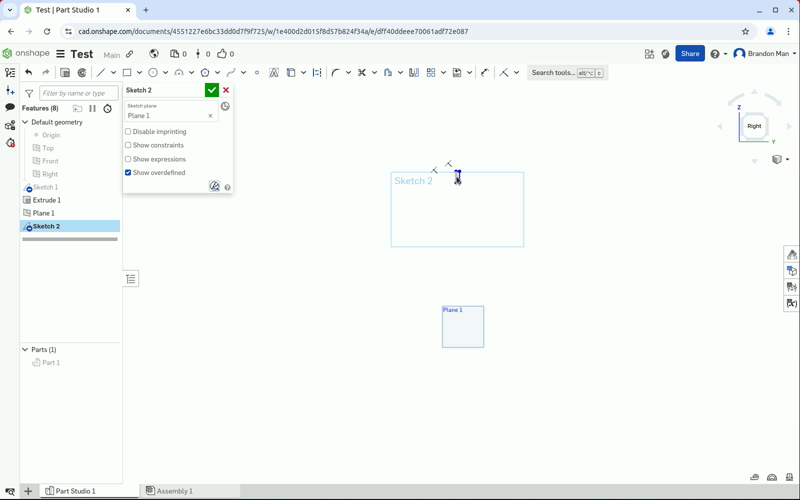
scroll(6)
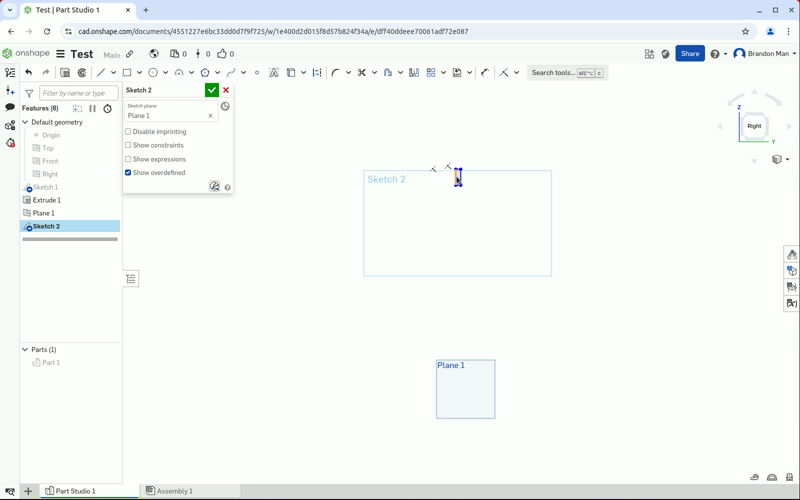
scroll(6)
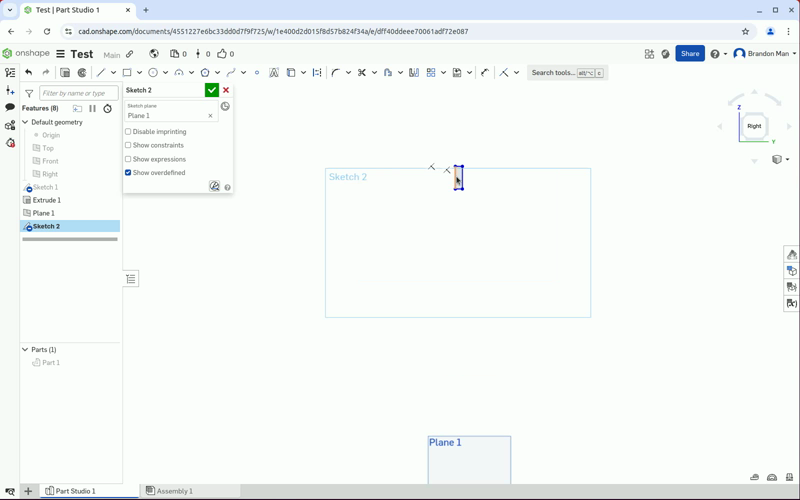
scroll(6)
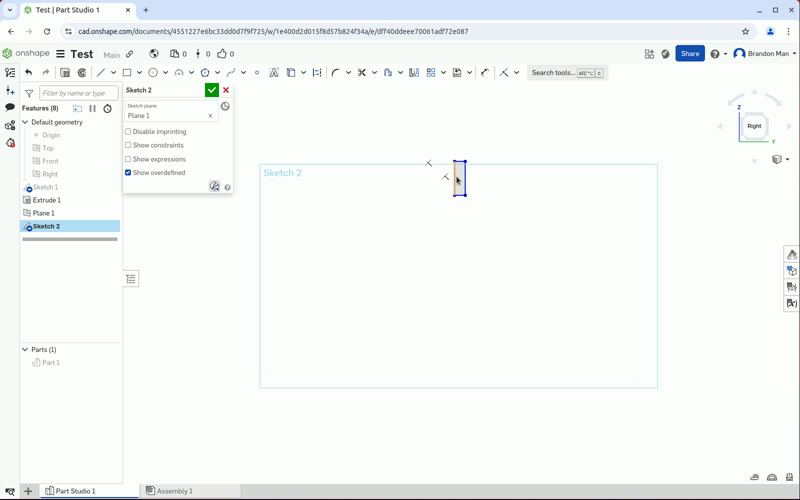
scroll(6)
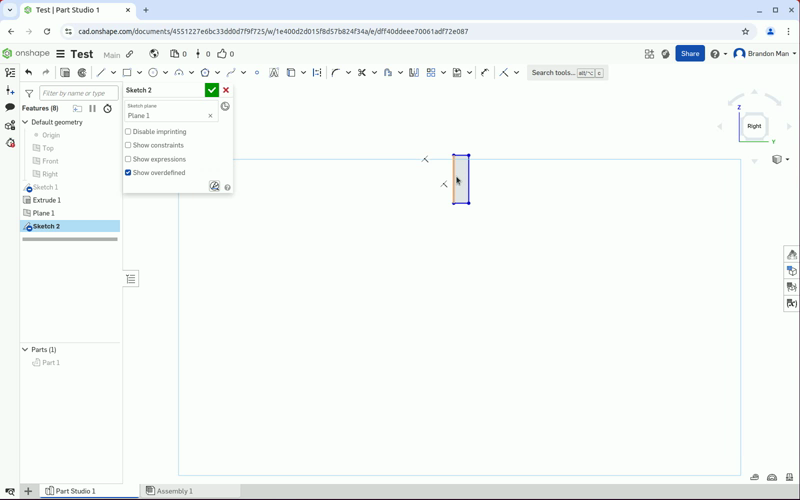
scroll(6)
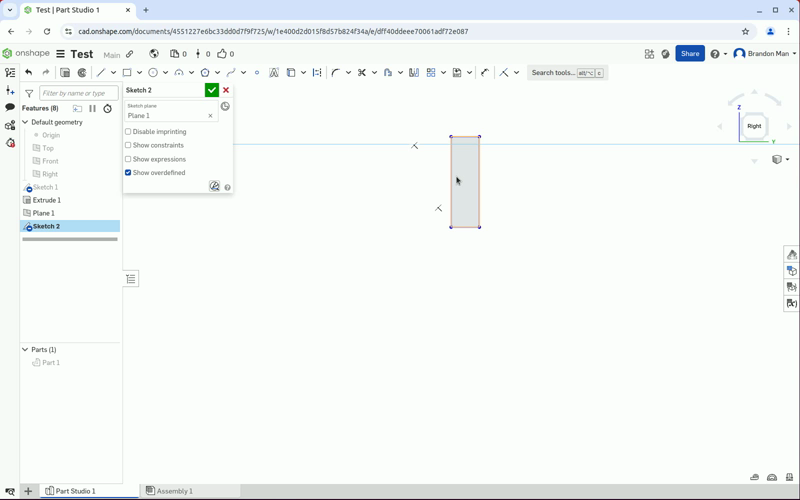
click(456, 176)
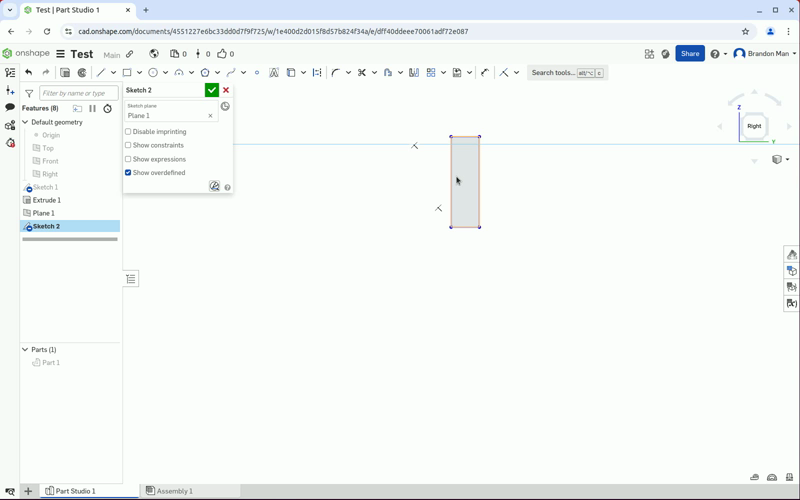
scroll(-6)
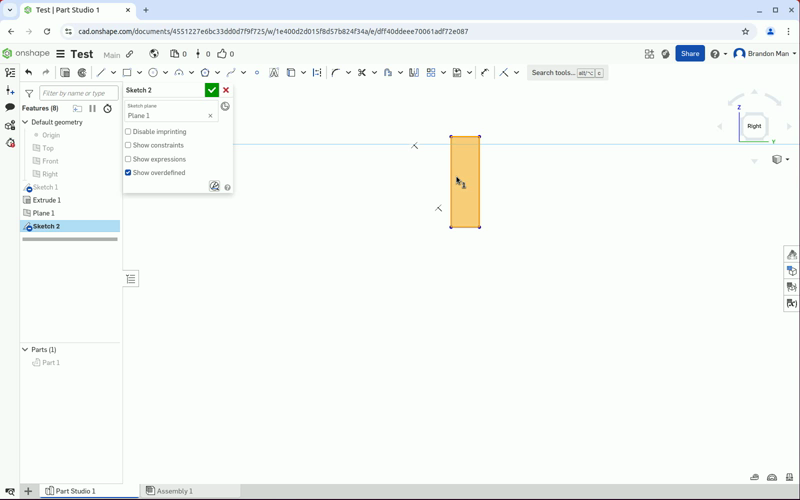
scroll(-6)
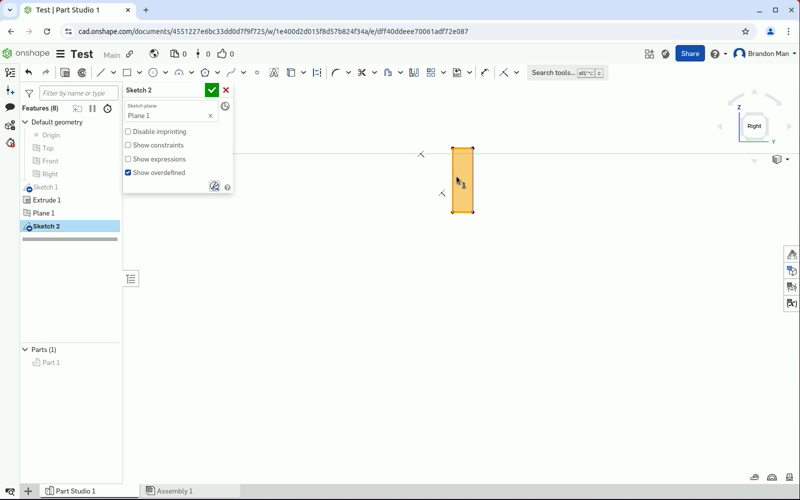
scroll(-6)
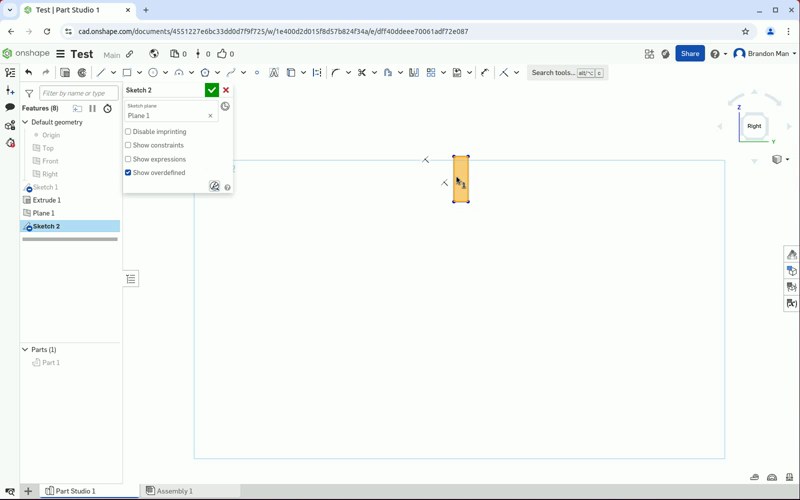
scroll(-6)
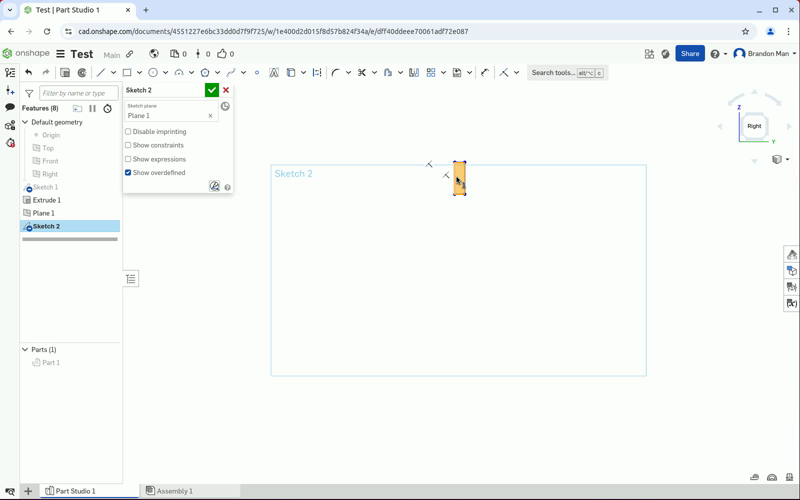
scroll(-6)
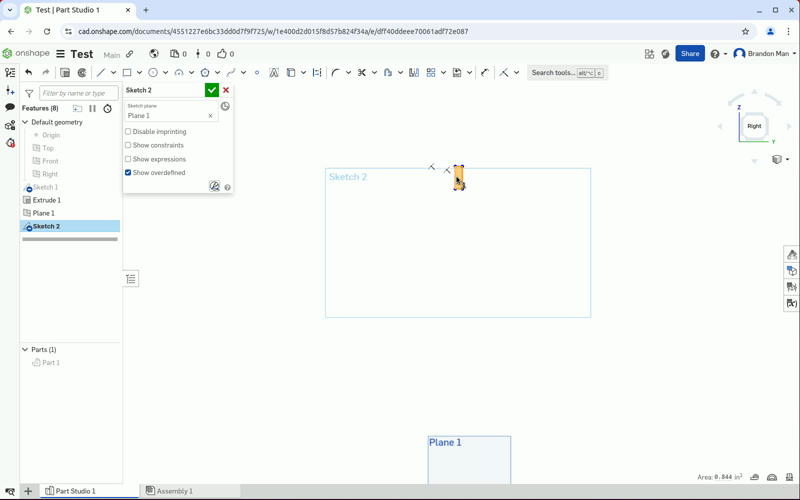
scroll(-6)
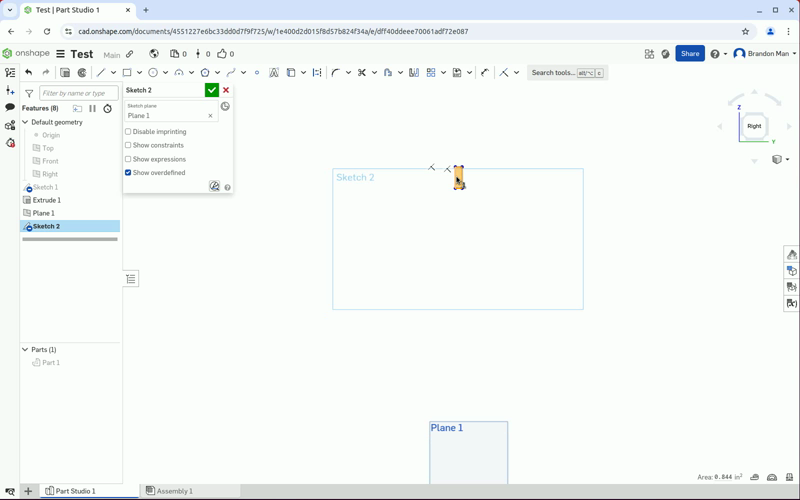
scroll(-6)
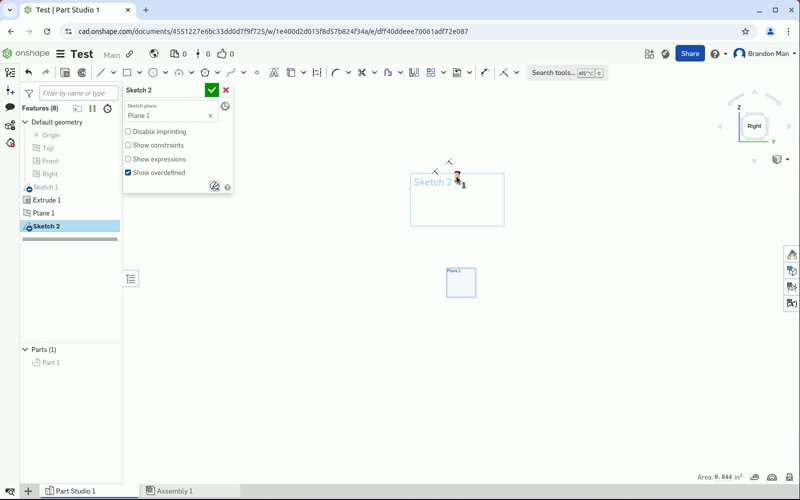
mouse_move(73, 352)
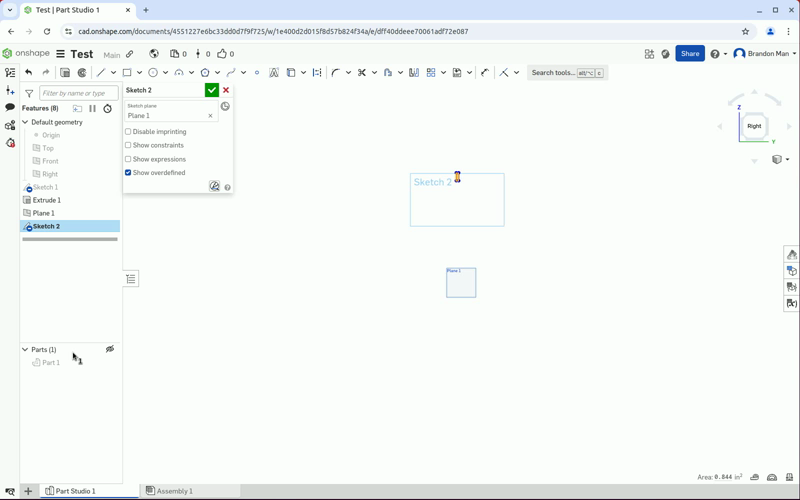
key(shift+y)
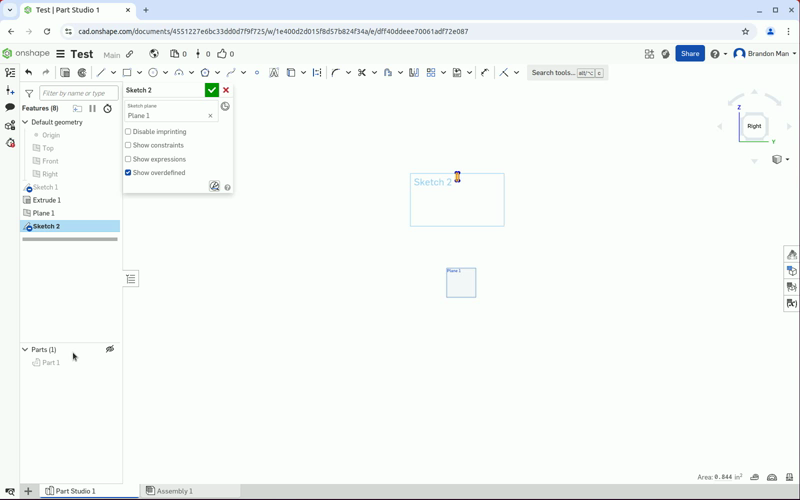
key(shift+e)
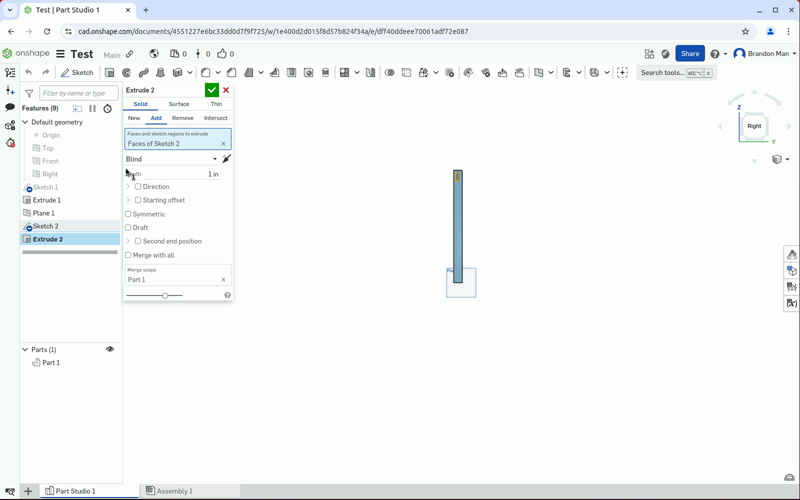
mouse_move(143, 106)
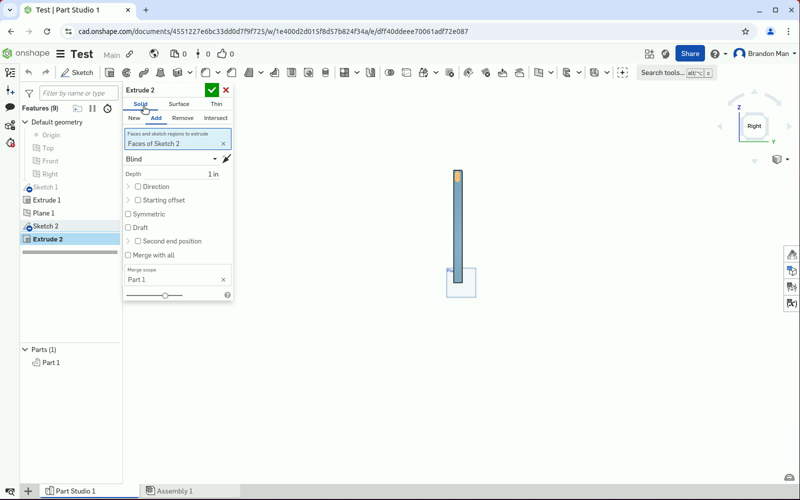
click(143, 106)
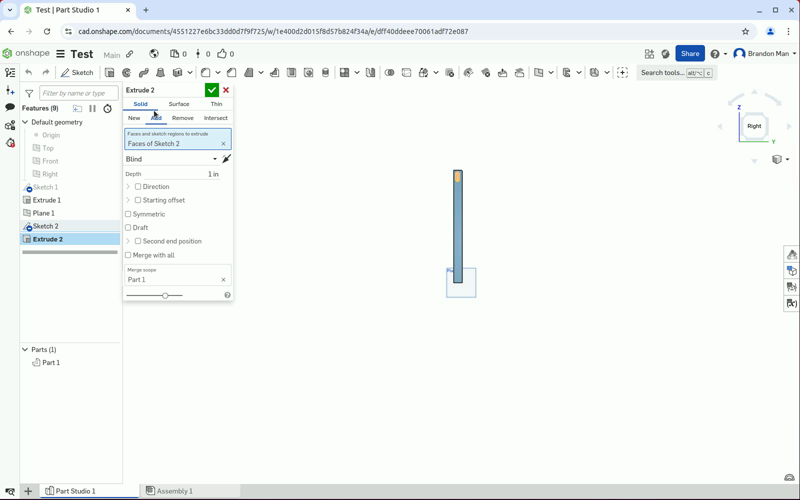
mouse_move(186, 120)
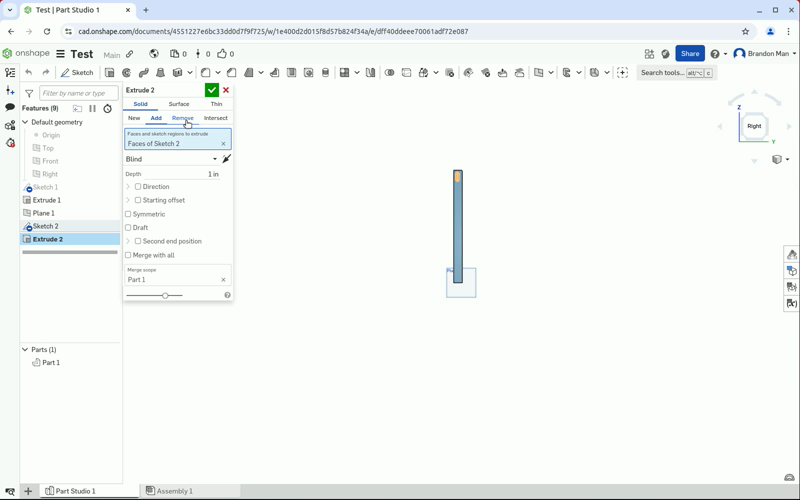
click(186, 120)
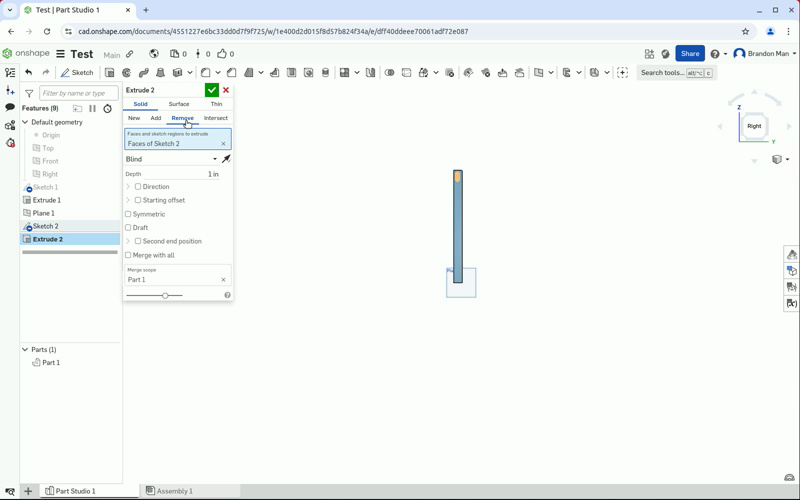
key(tab, 4)
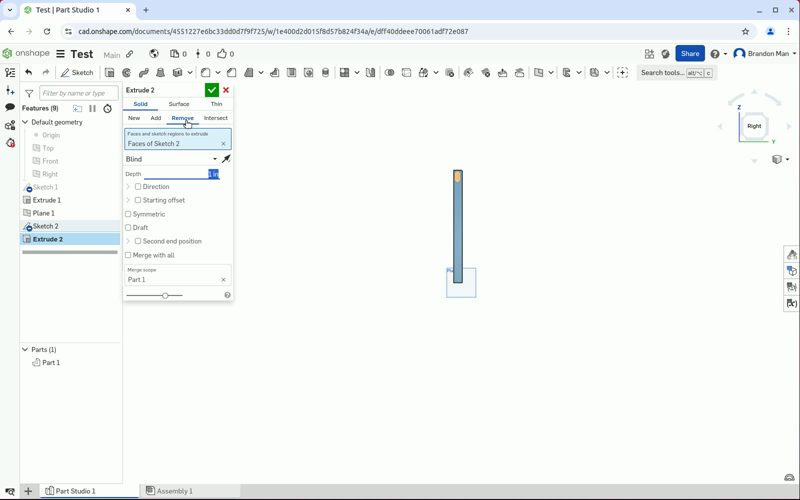
text(0.481)
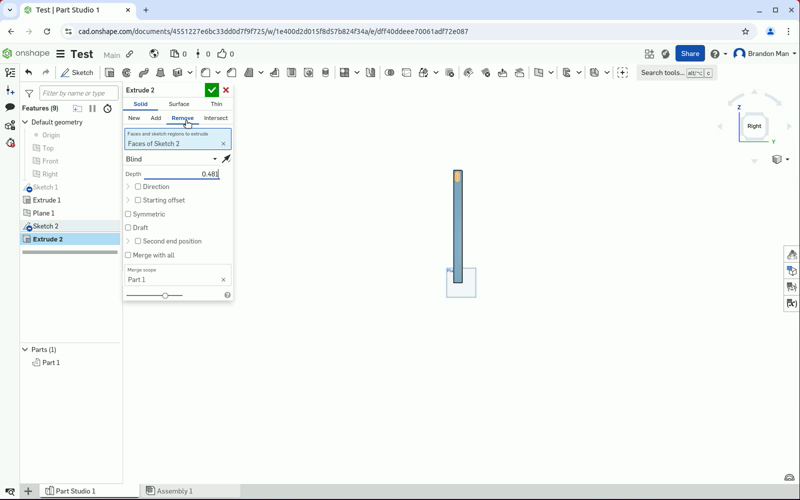
key(tab, 6)
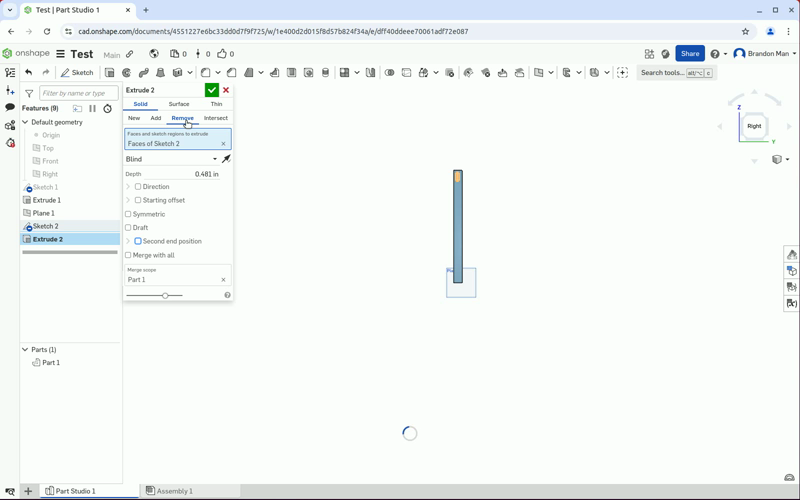
key(space)
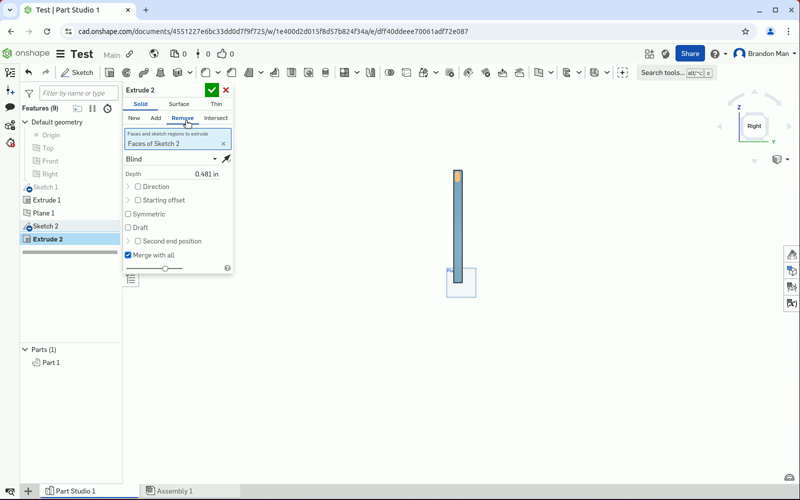
key(enter)
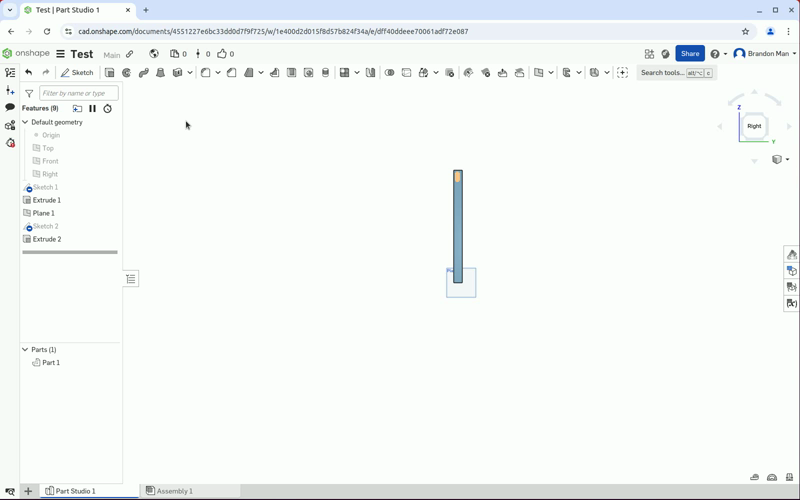
key(shift+h)
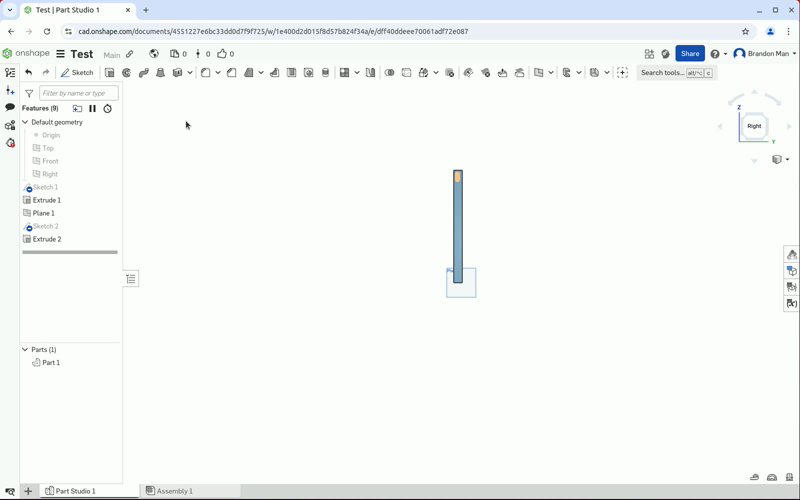
key(shift+h)
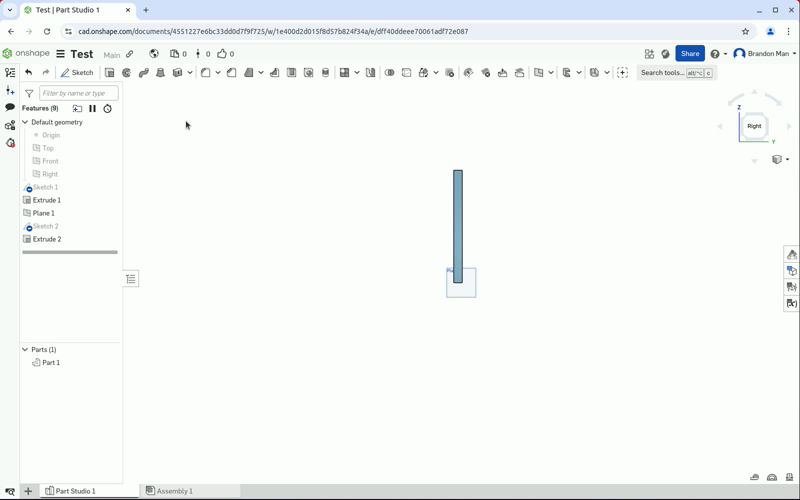
mouse_move(73, 189)
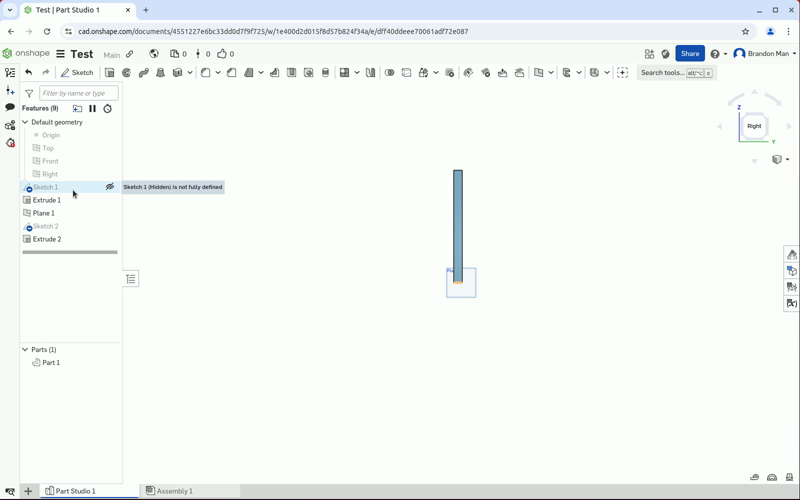
click(73, 189)
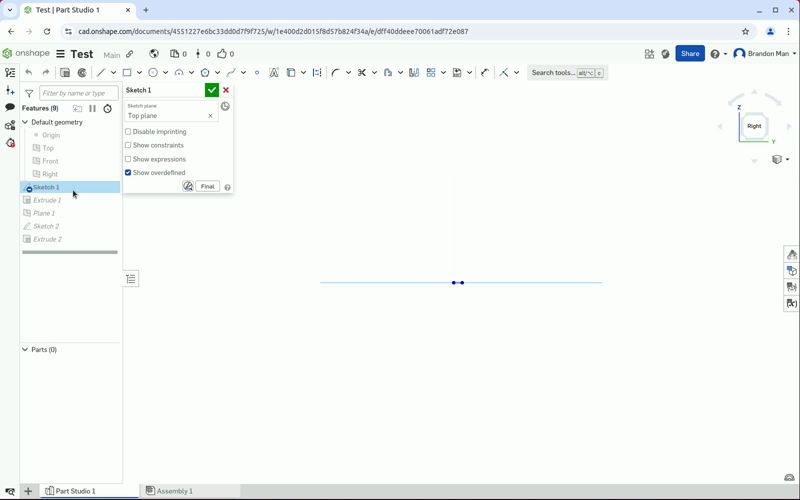
mouse_move(229, 92)
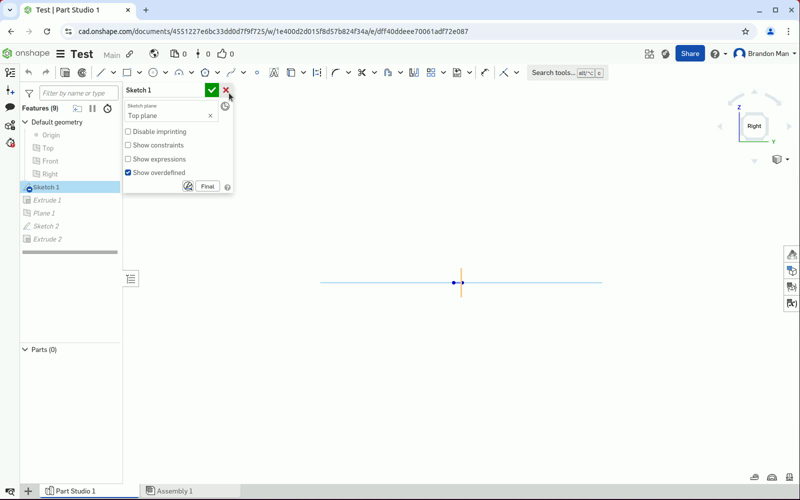
click(229, 92)
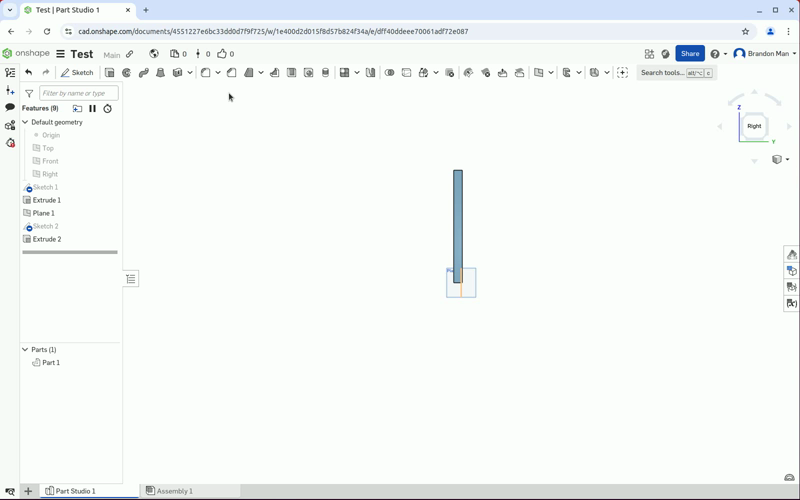
mouse_move(73, 352)
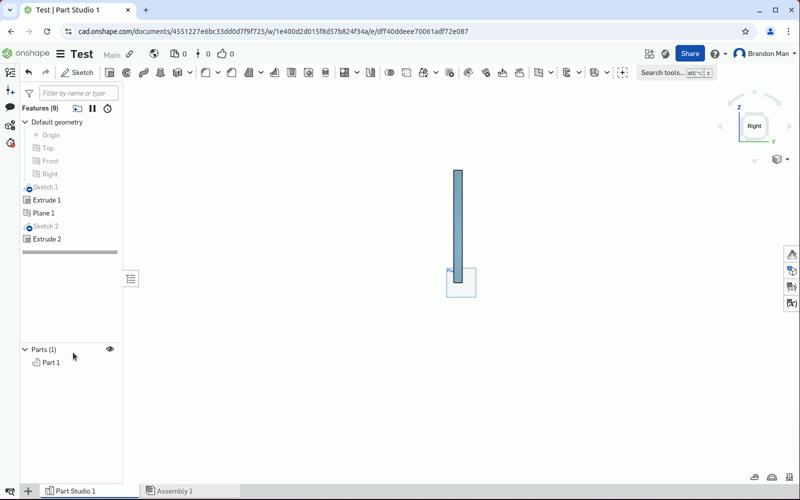
key(y)
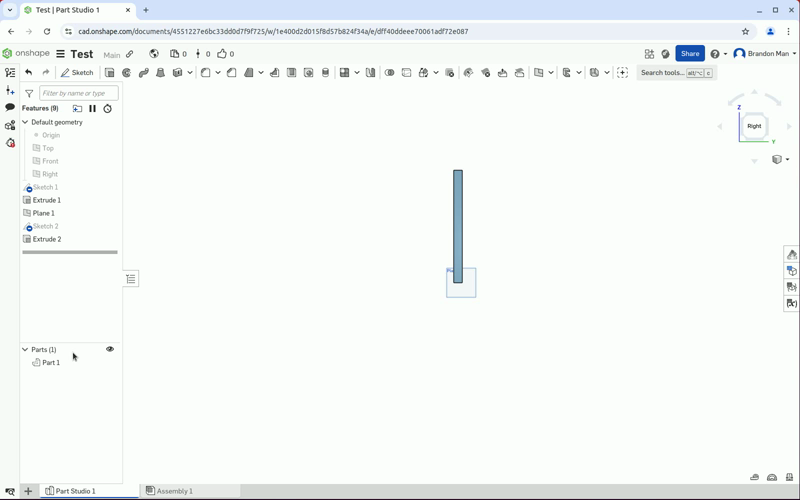
key(shift+p)
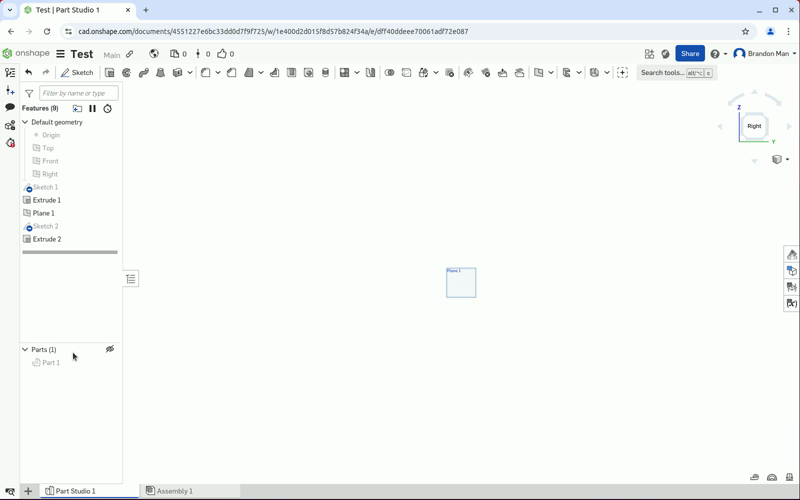
key(space)
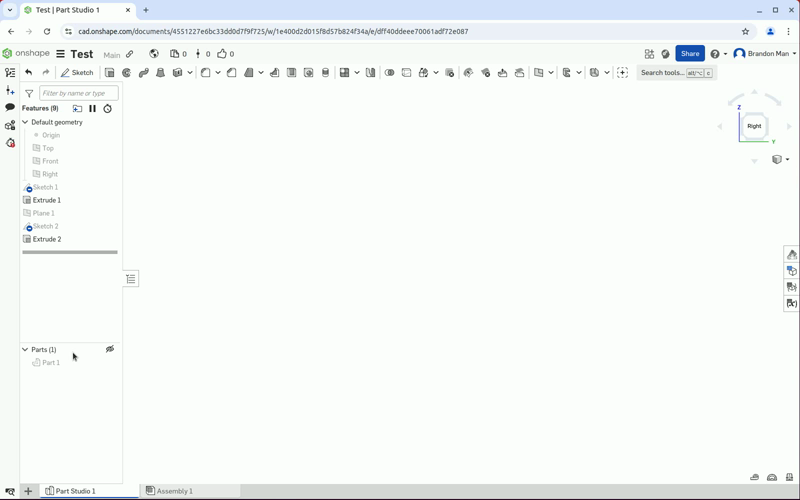
key_down(shift)
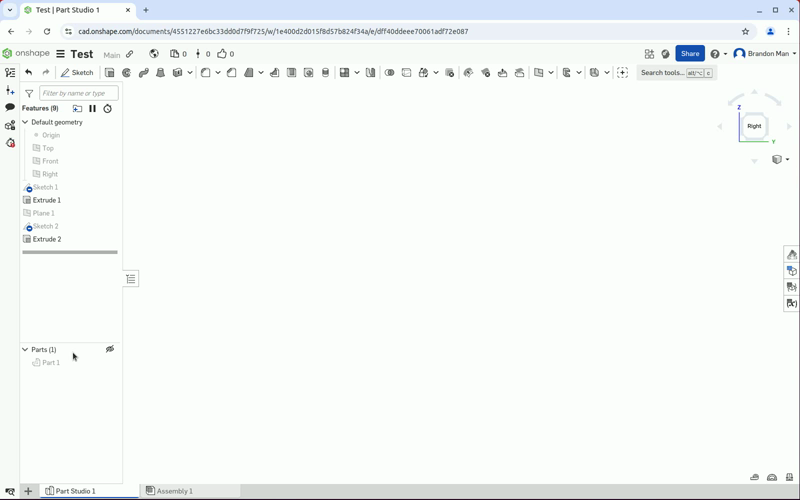
key(right)
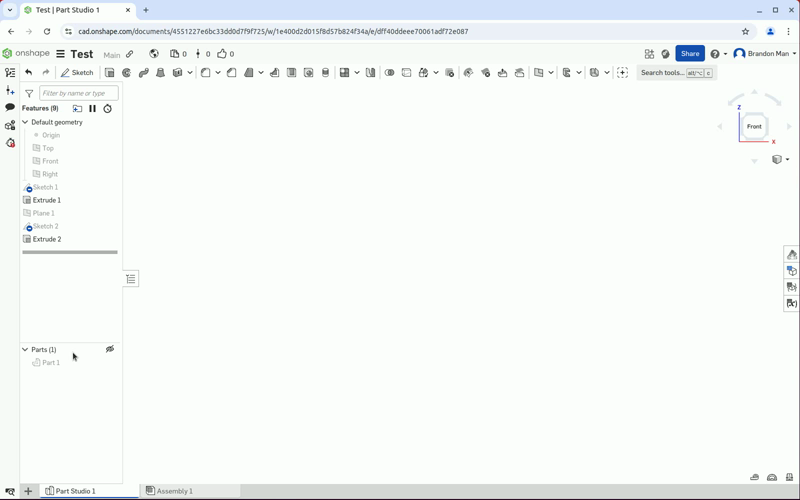
key_up(shift)
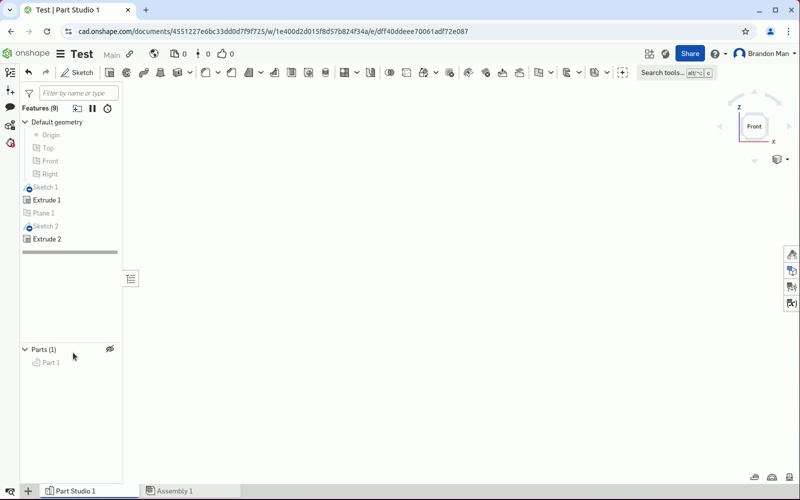
mouse_move(73, 352)
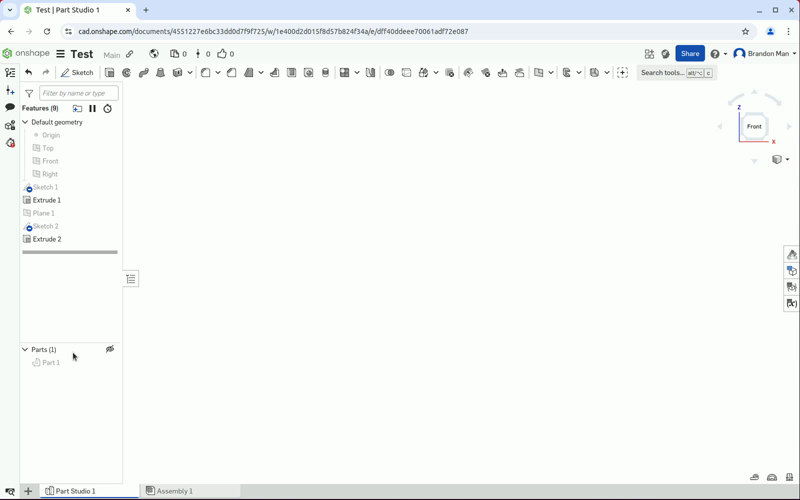
key(shift+y)
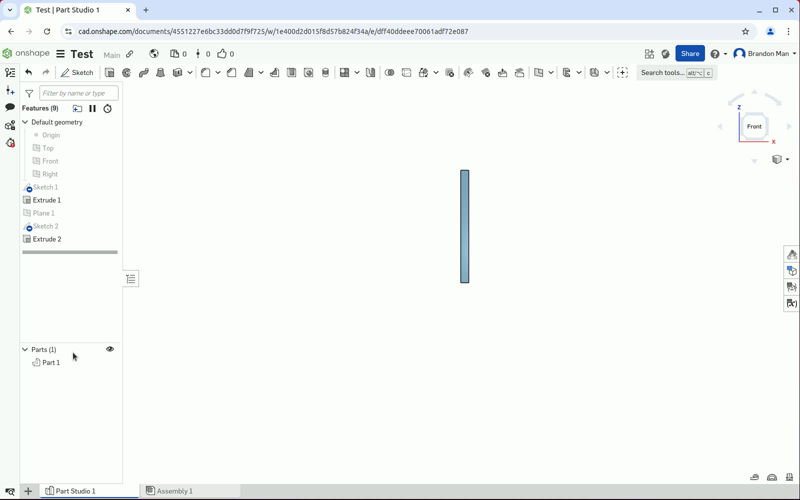
mouse_move(541, 75)
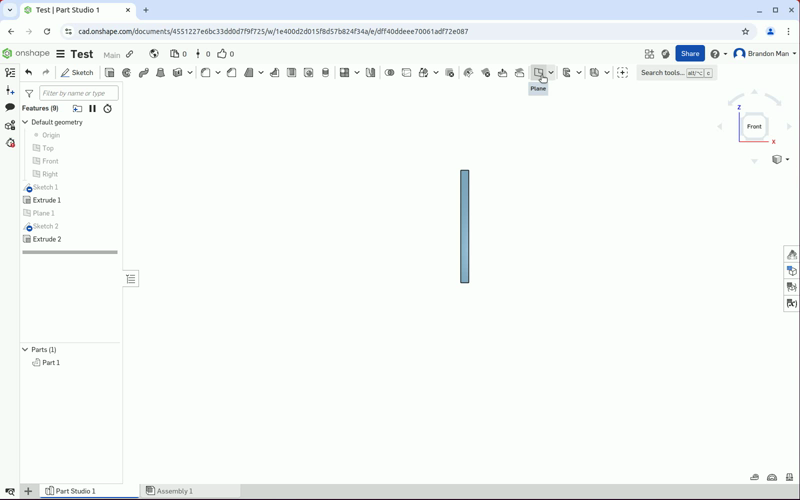
click(541, 75)
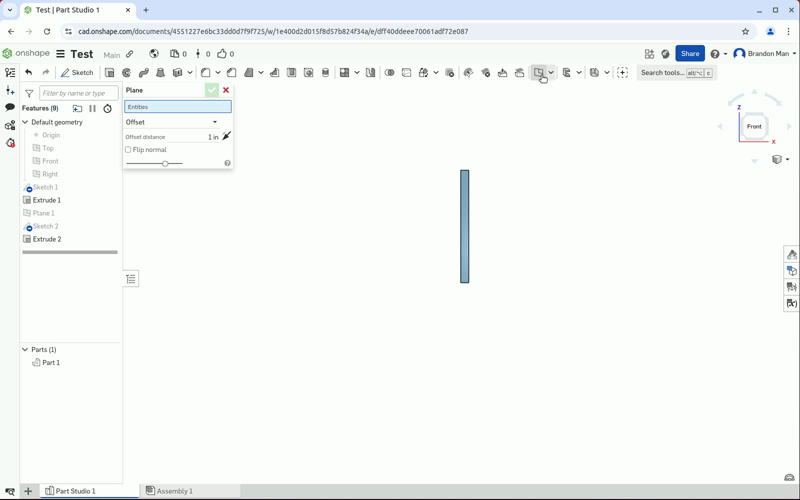
mouse_move(73, 163)
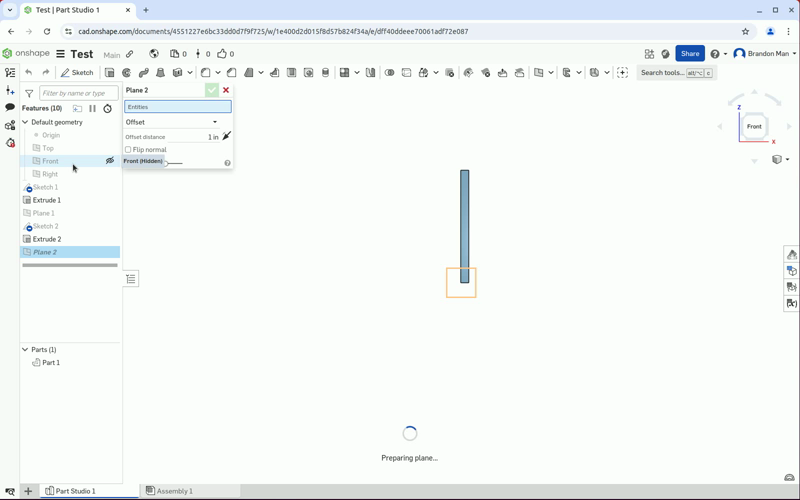
click(73, 163)
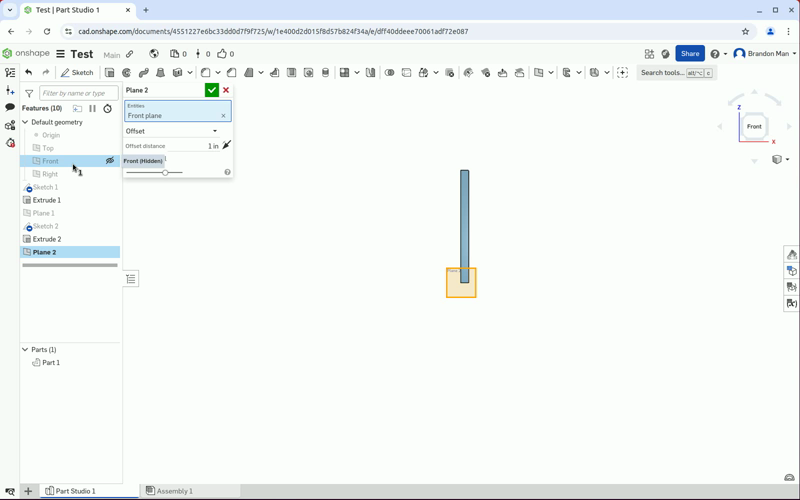
key(tab, 2)
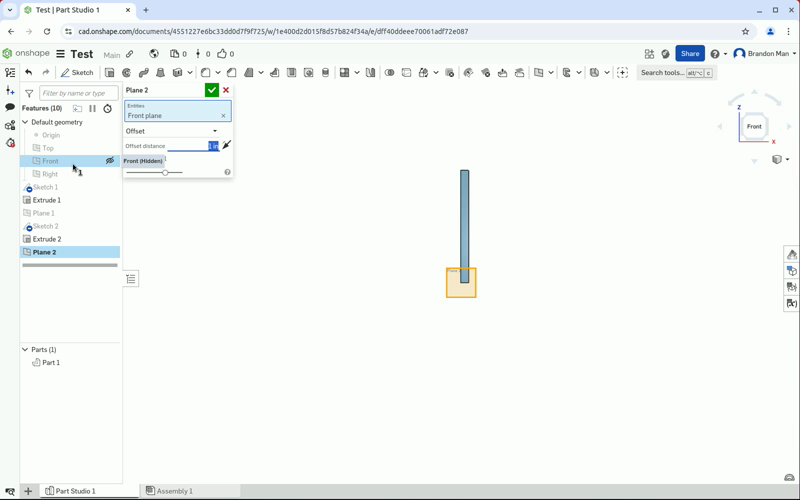
text(1.448)
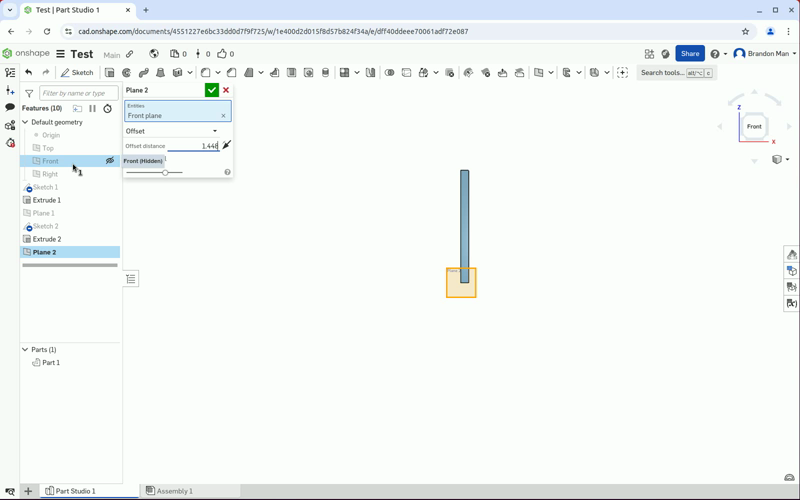
key(enter, 2)
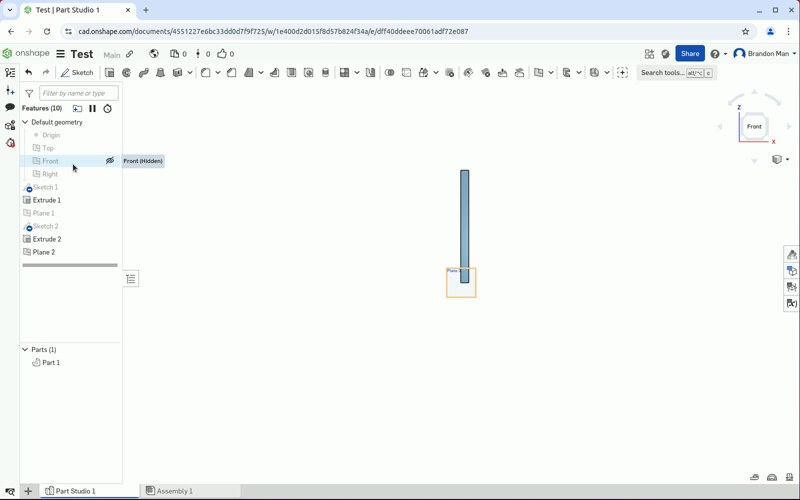
key(shift+s)
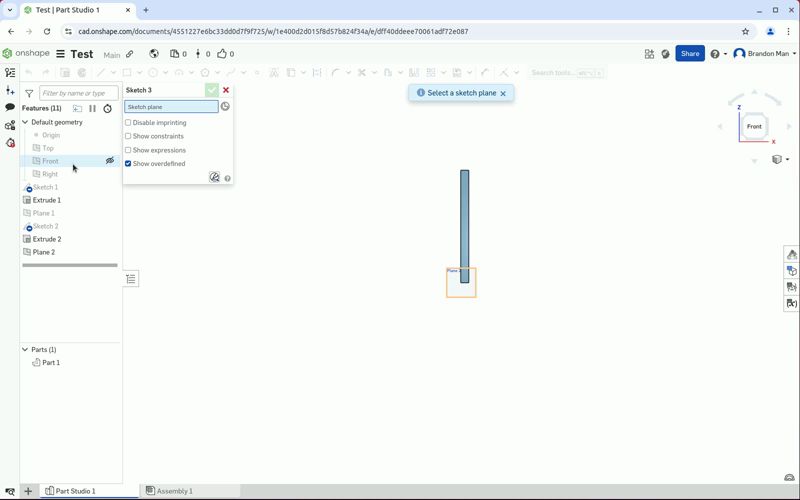
mouse_move(73, 254)
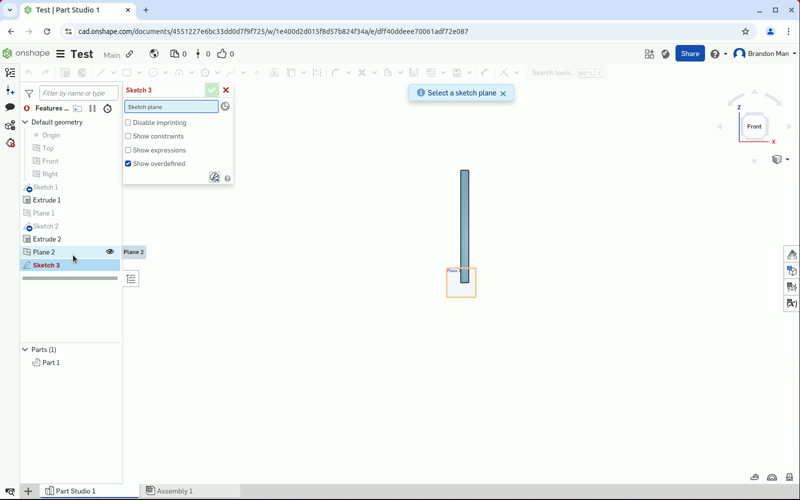
click(73, 254)
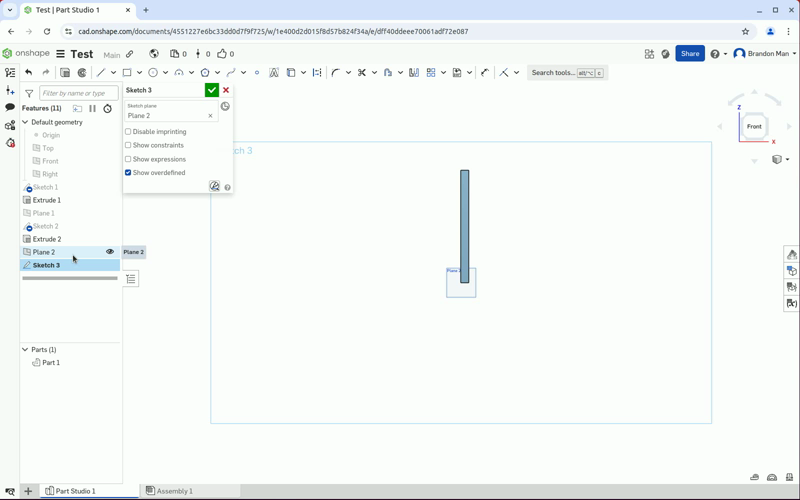
mouse_move(73, 352)
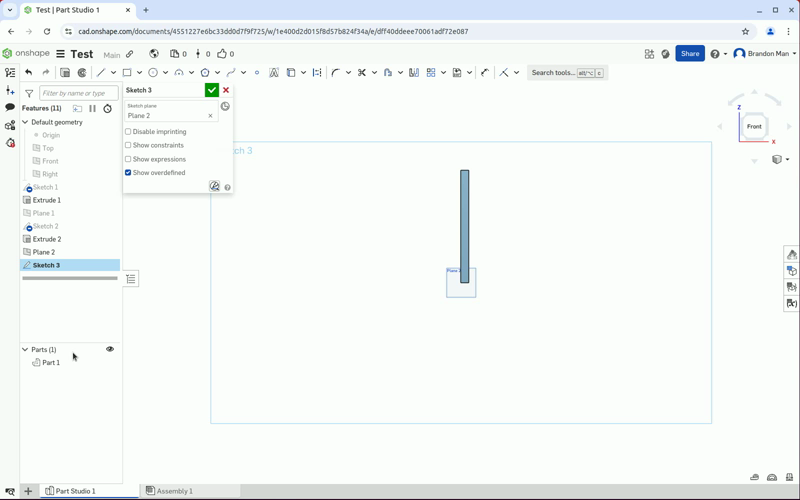
key(y)
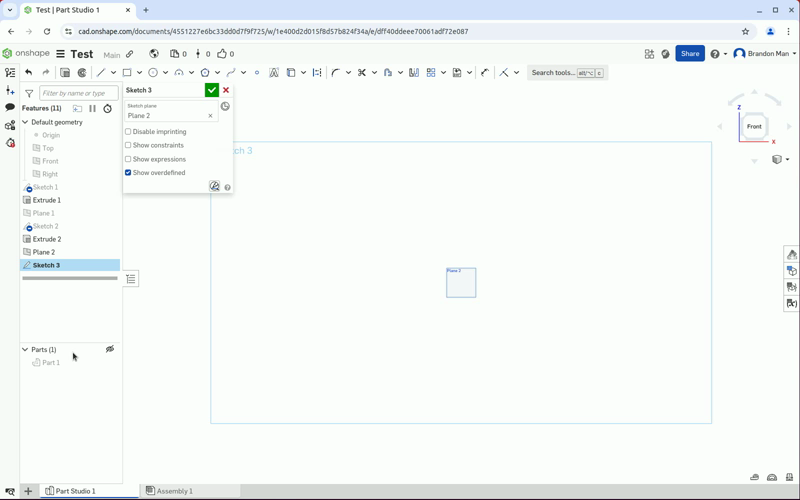
key(l)
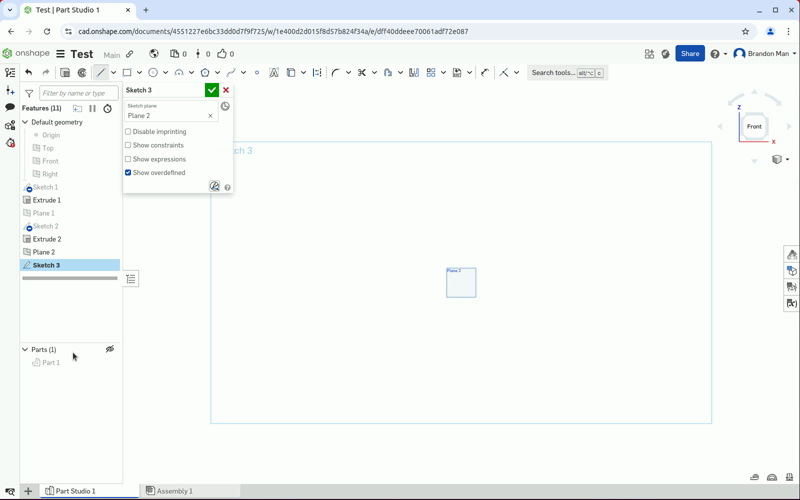
key_down(shift)
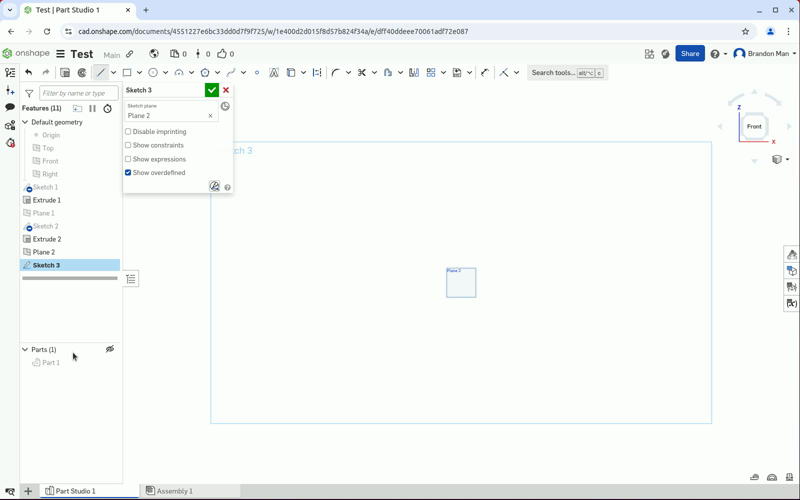
mouse_move(463, 180)
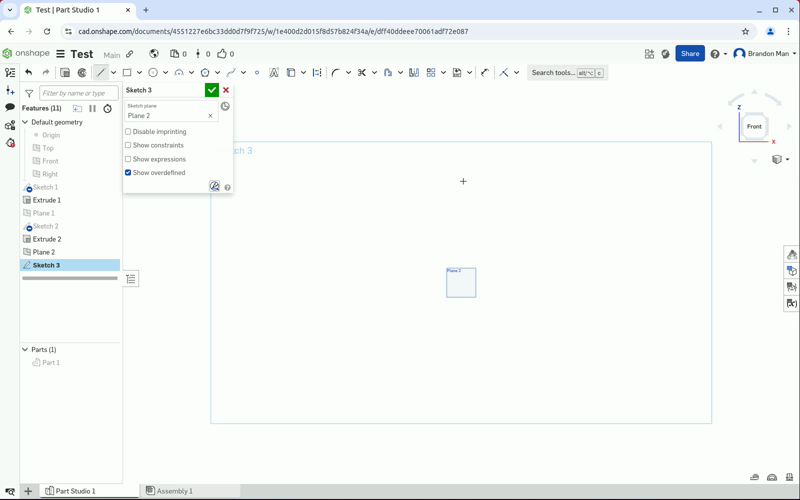
click(463, 180)
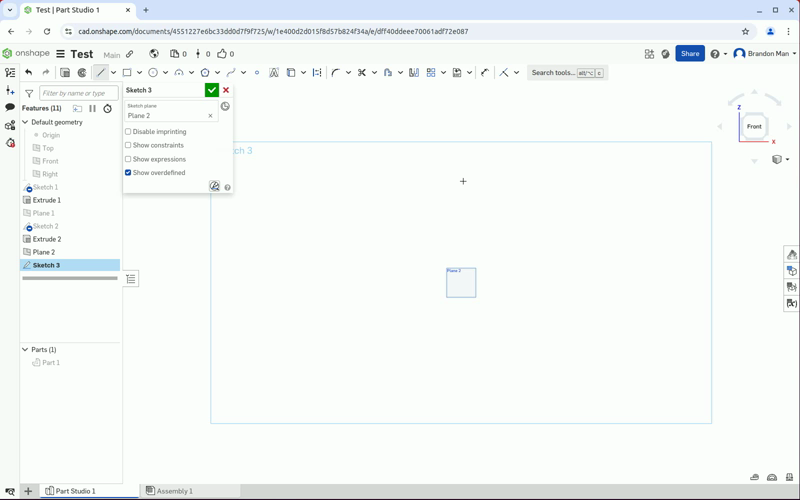
key_up(shift)
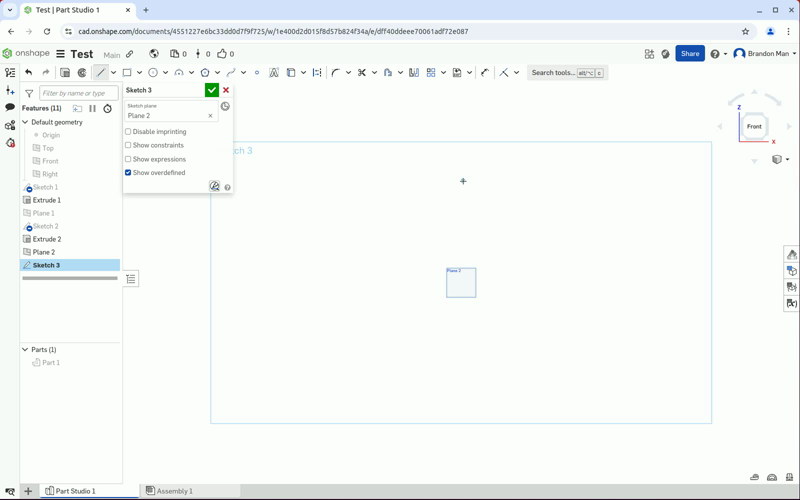
key_down(shift)
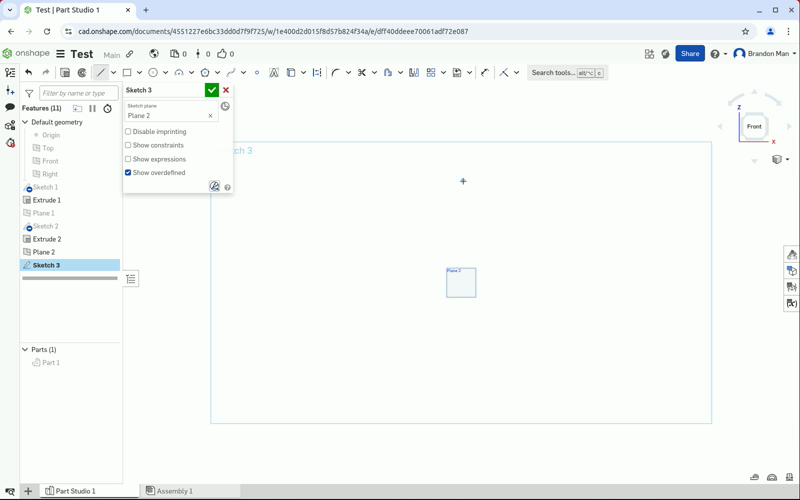
mouse_move(493, 180)
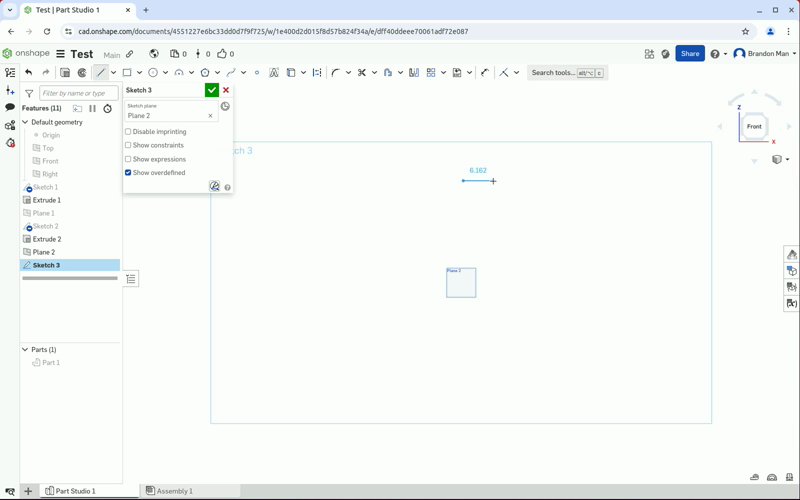
mouse_move(465, 180)
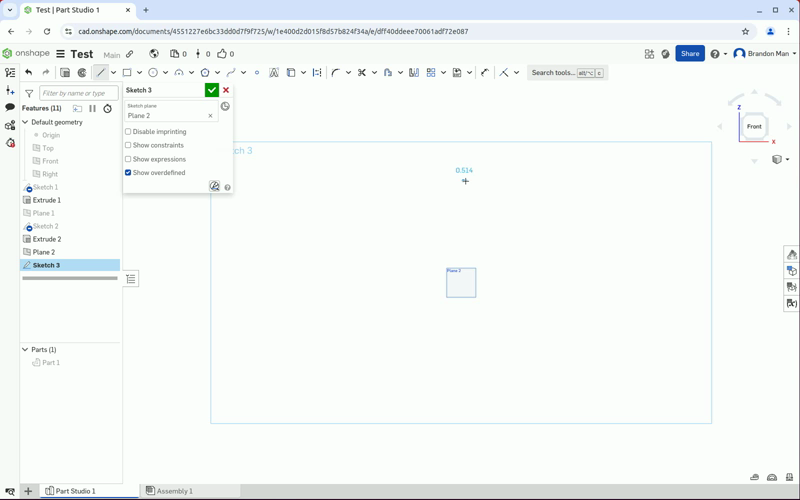
scroll(6)
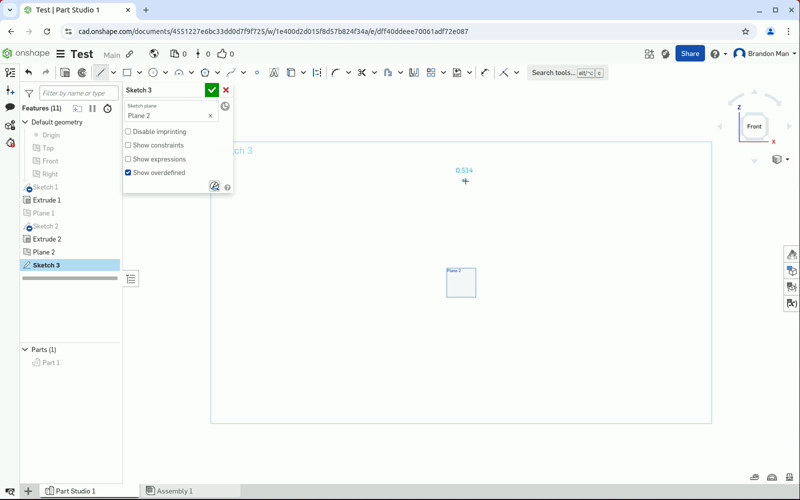
scroll(6)
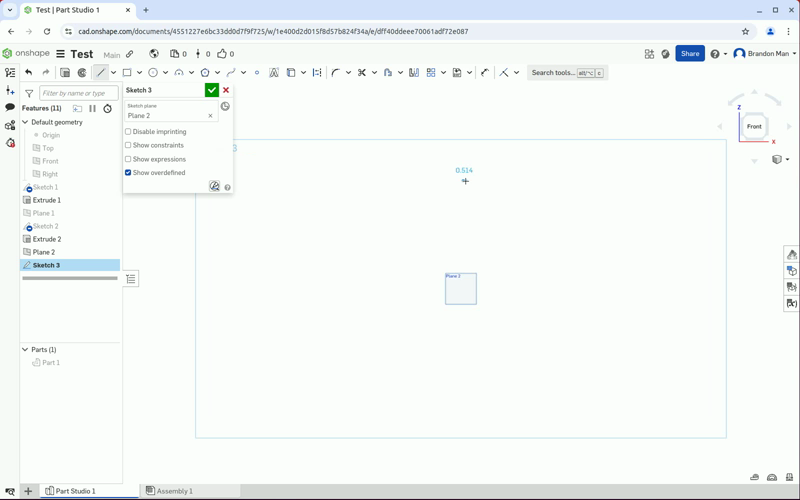
scroll(6)
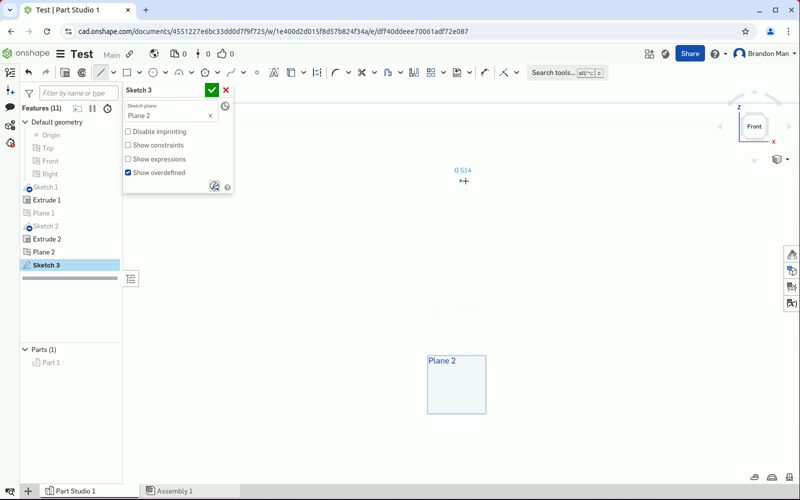
scroll(6)
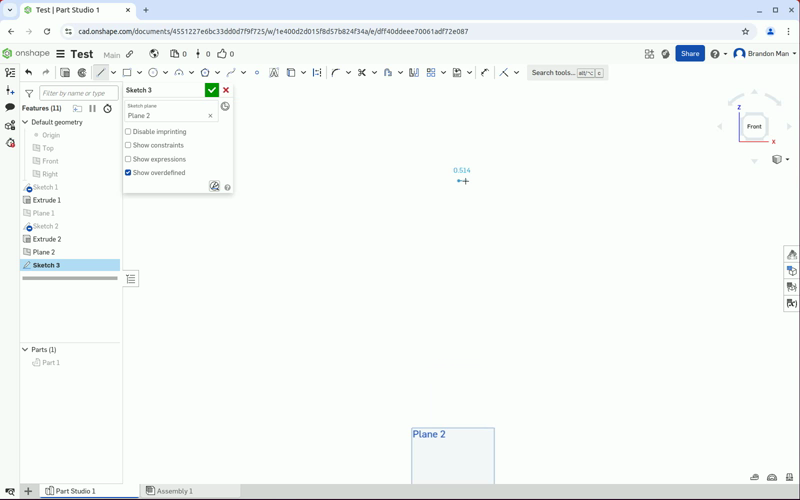
scroll(6)
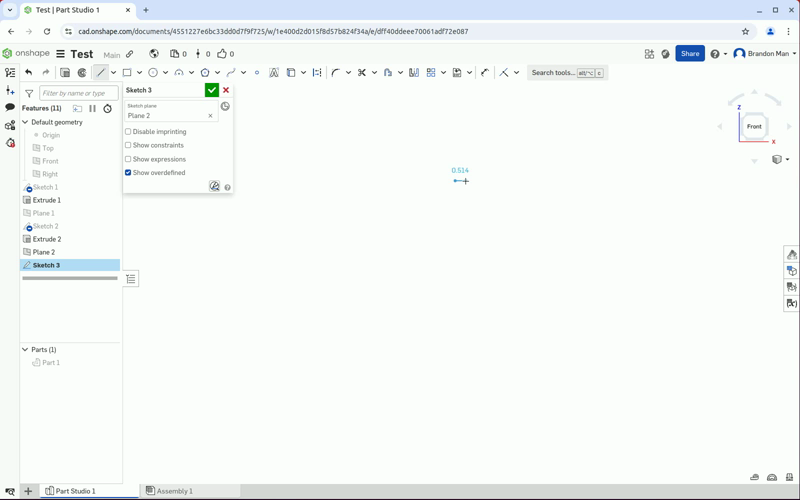
scroll(6)
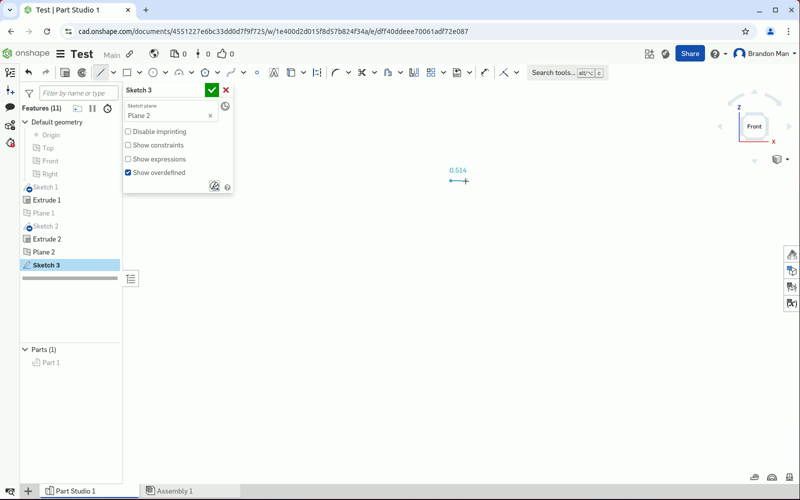
scroll(6)
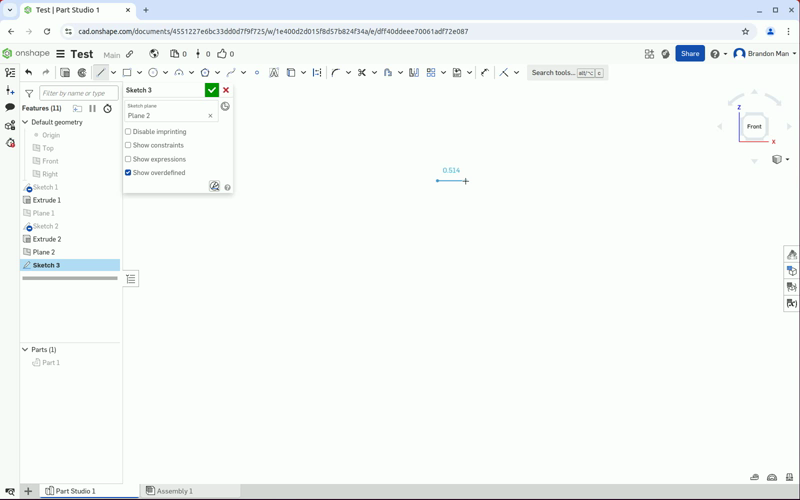
click(465, 180)
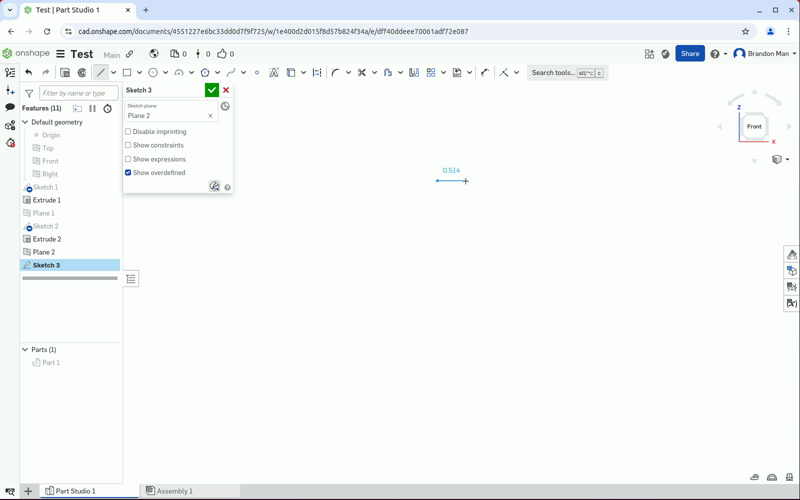
scroll(-6)
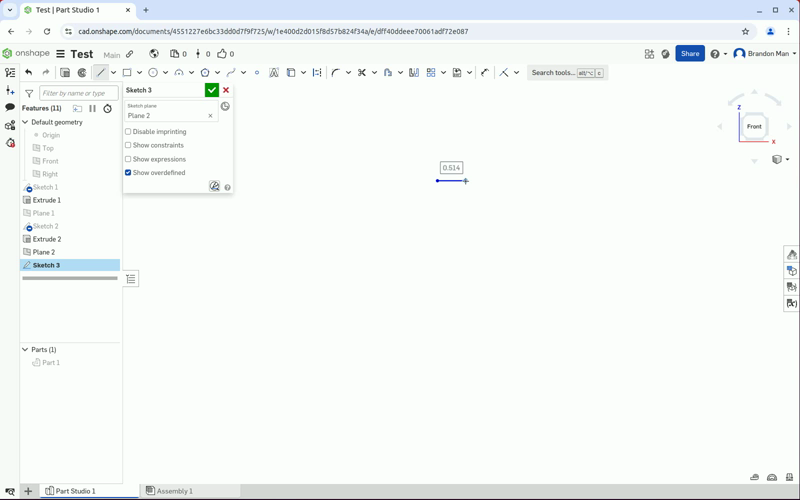
scroll(-6)
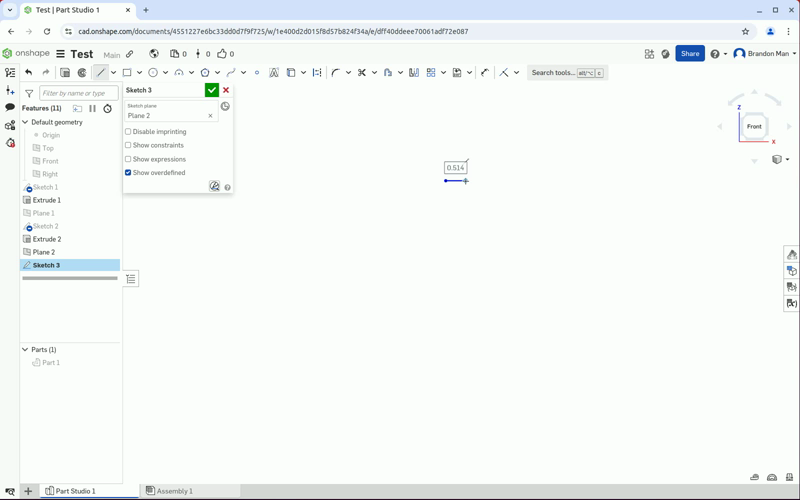
scroll(-6)
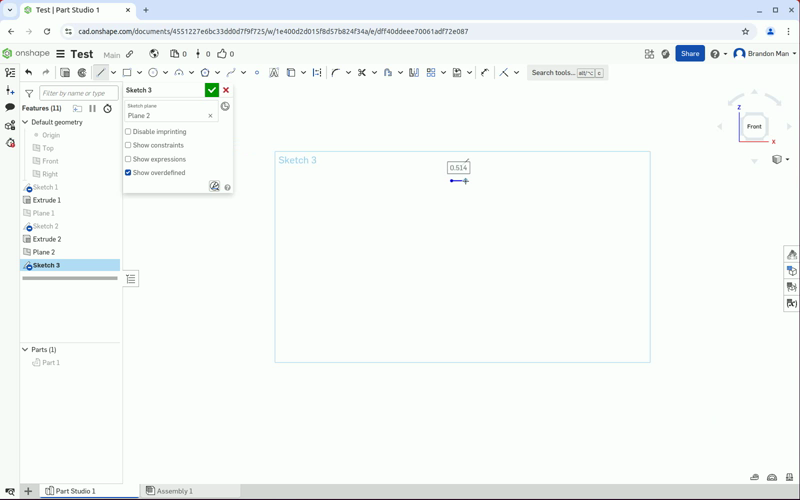
scroll(-6)
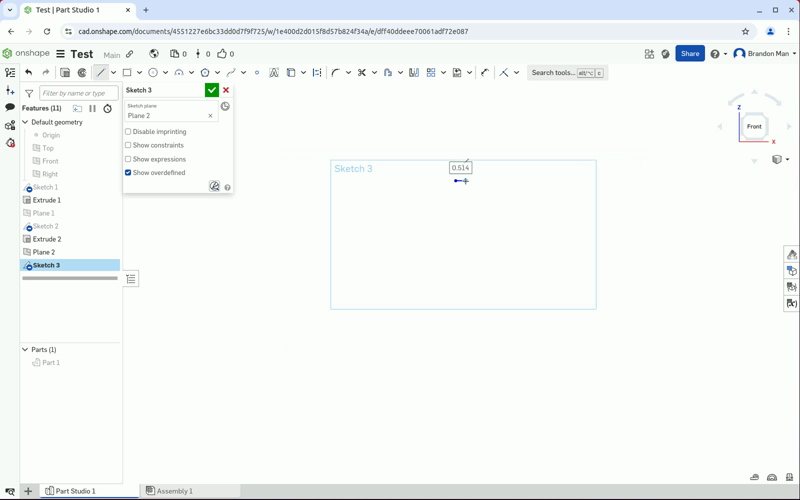
scroll(-6)
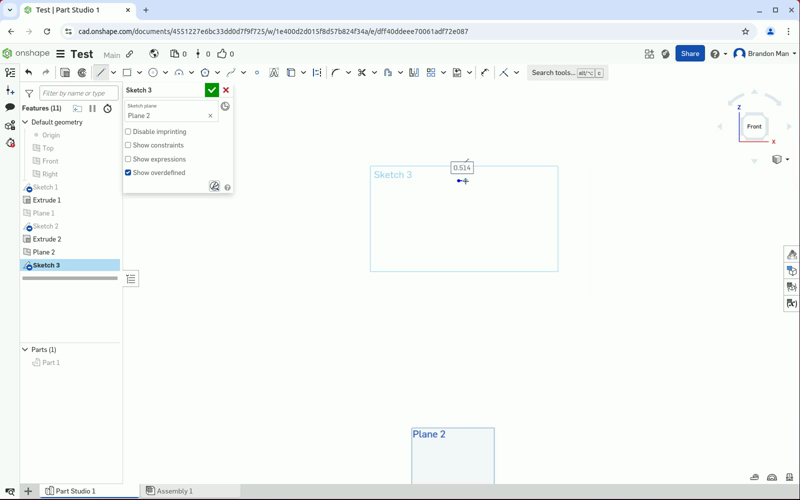
scroll(-6)
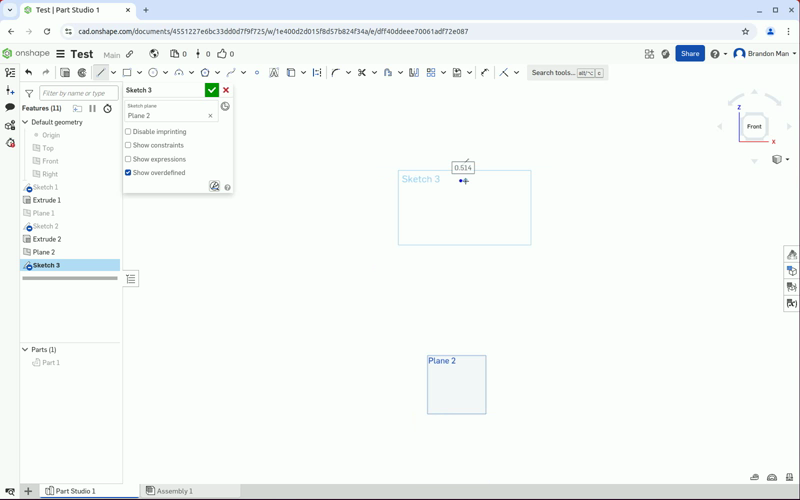
scroll(-6)
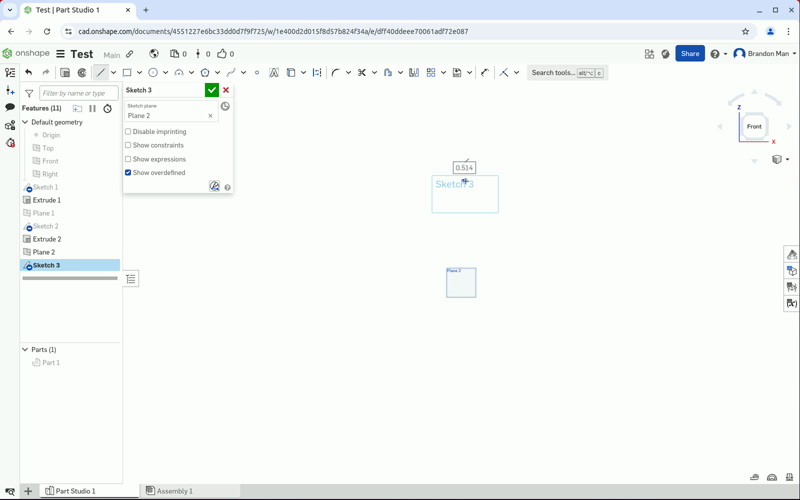
key_up(shift)
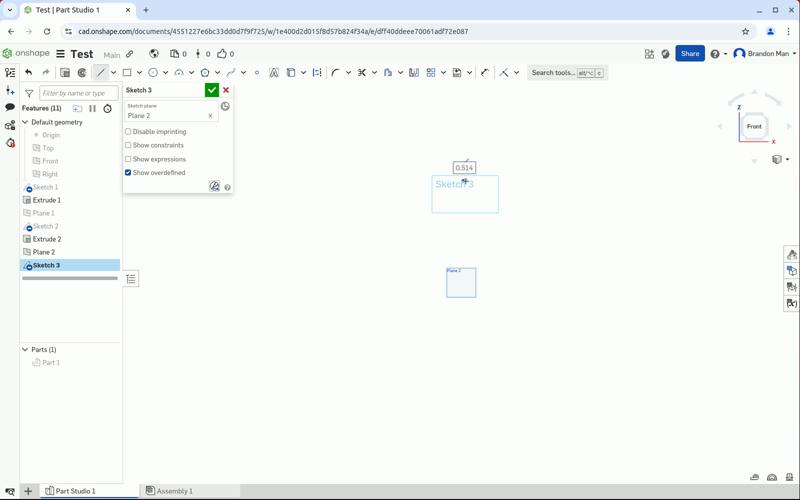
key_down(shift)
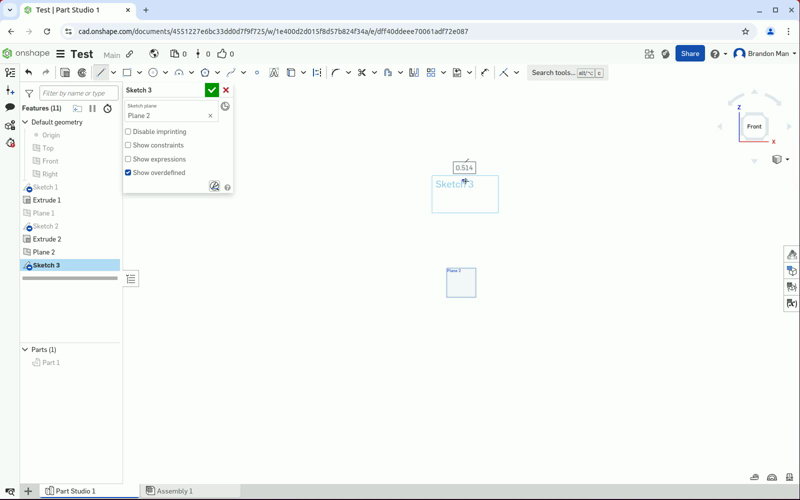
mouse_move(495, 180)
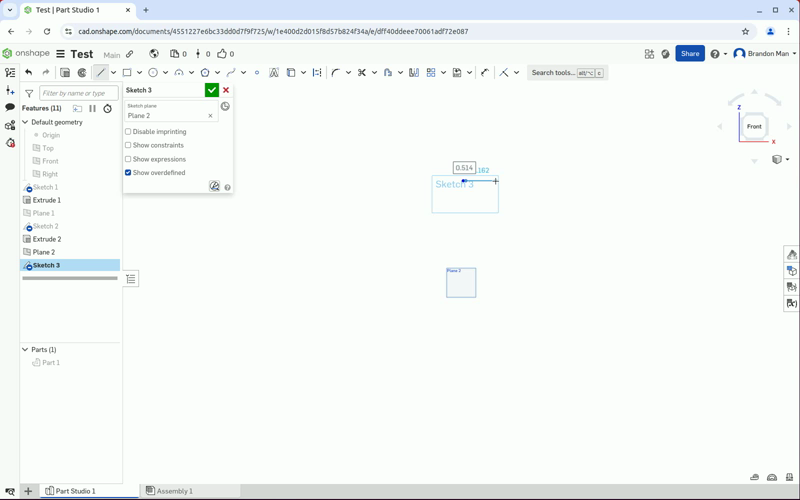
mouse_move(465, 172)
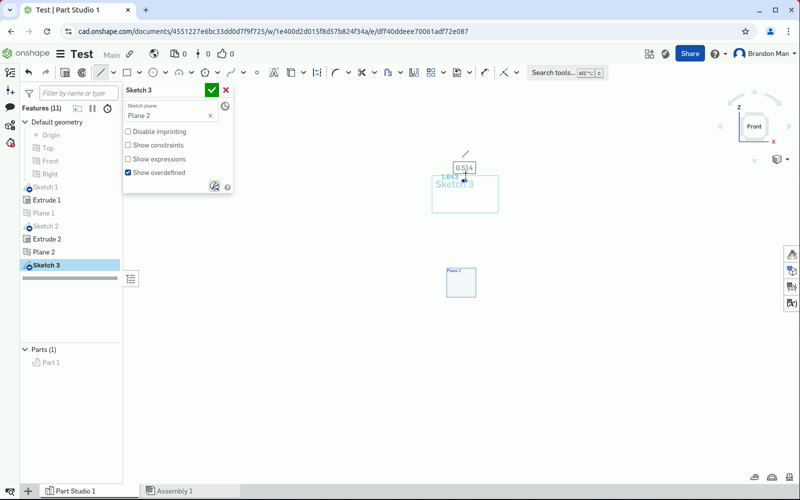
click(465, 172)
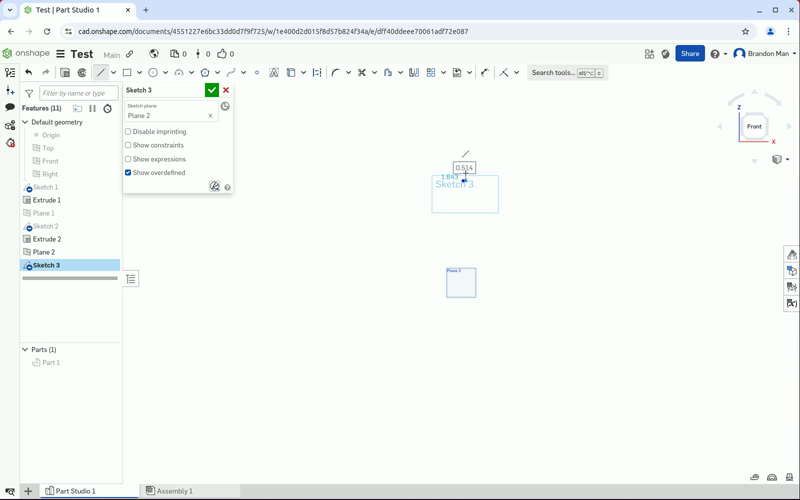
key_up(shift)
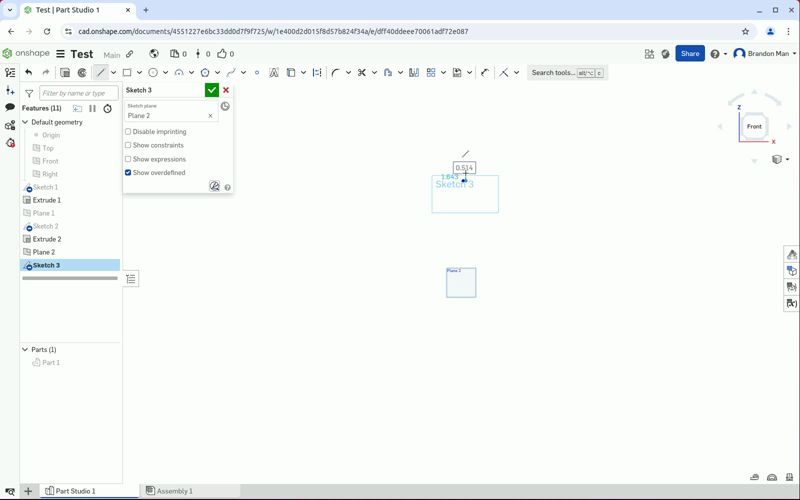
key_down(shift)
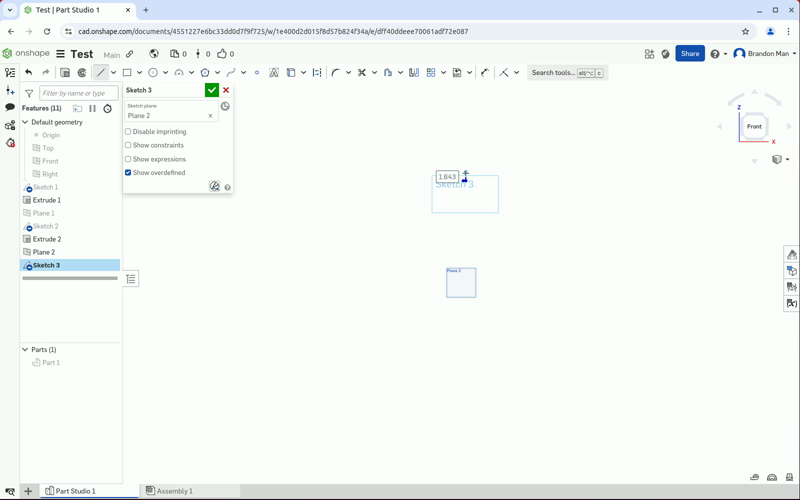
mouse_move(495, 172)
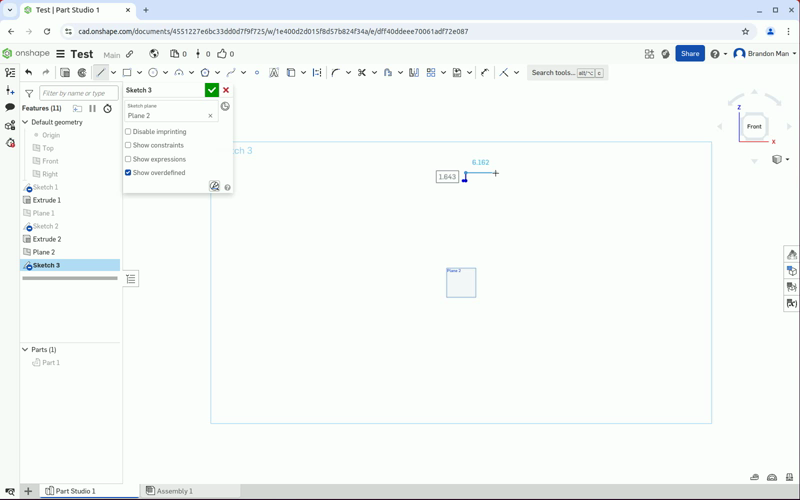
mouse_move(463, 172)
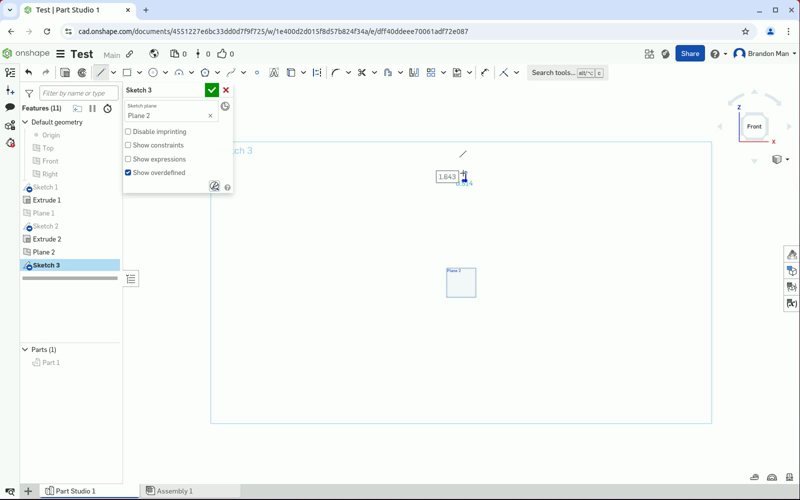
scroll(6)
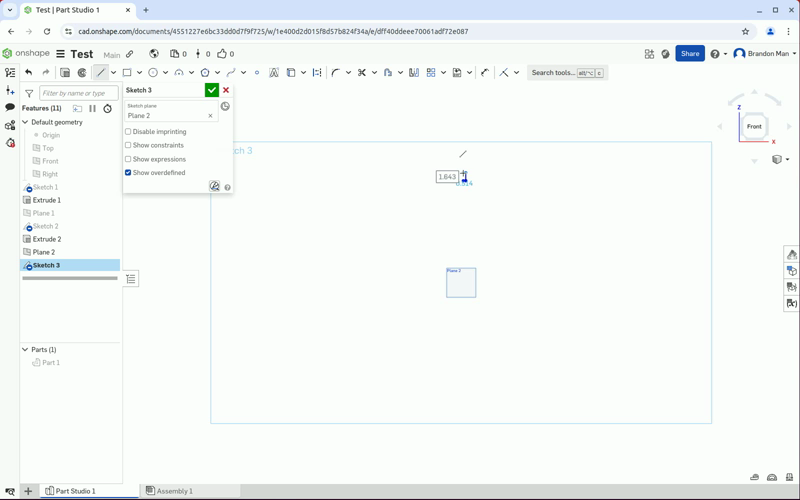
scroll(6)
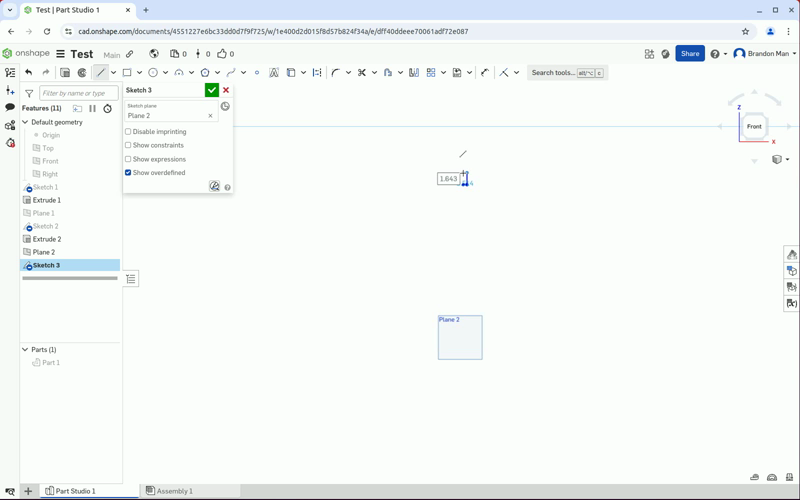
scroll(6)
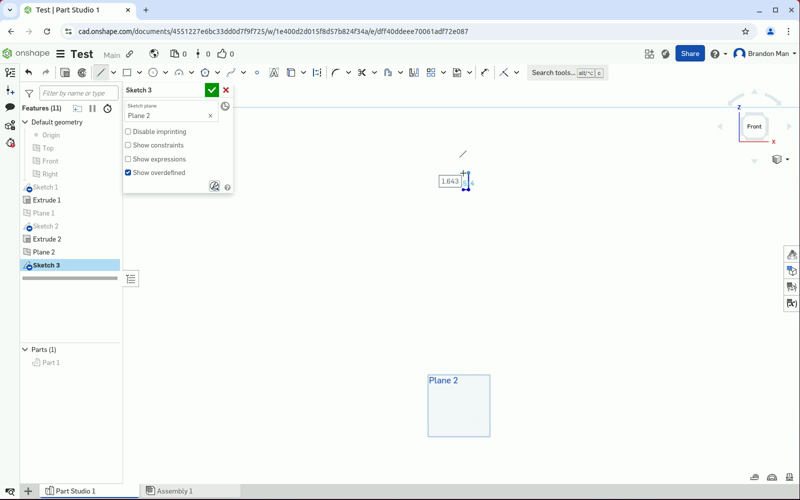
scroll(6)
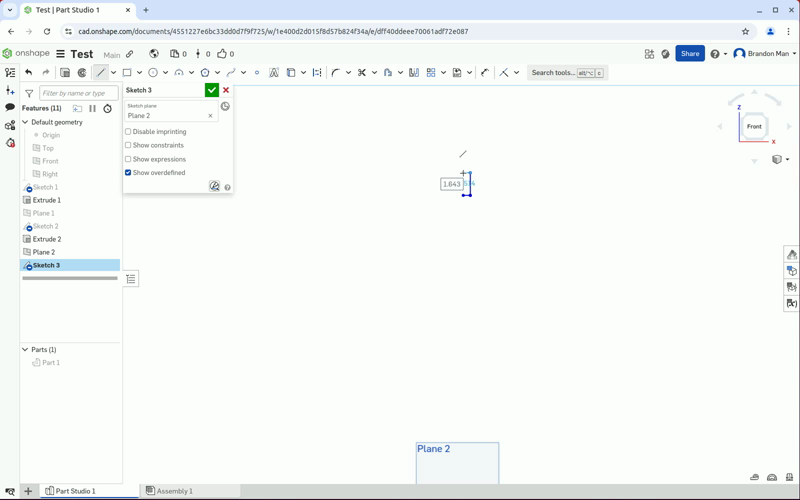
scroll(6)
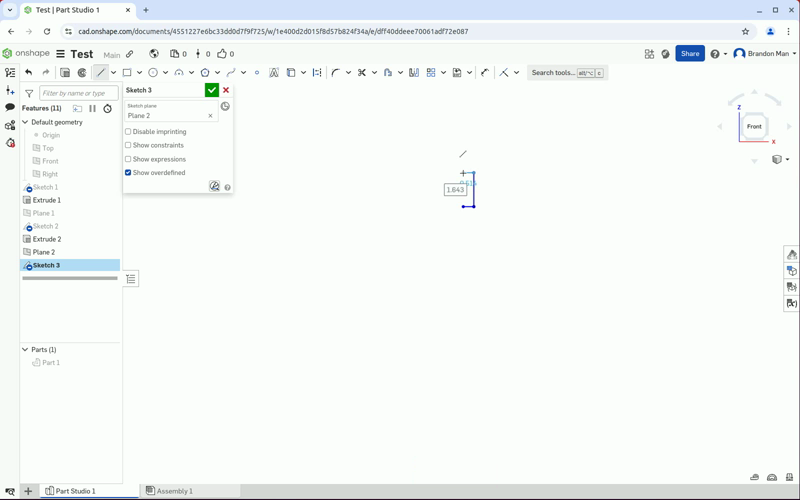
scroll(6)
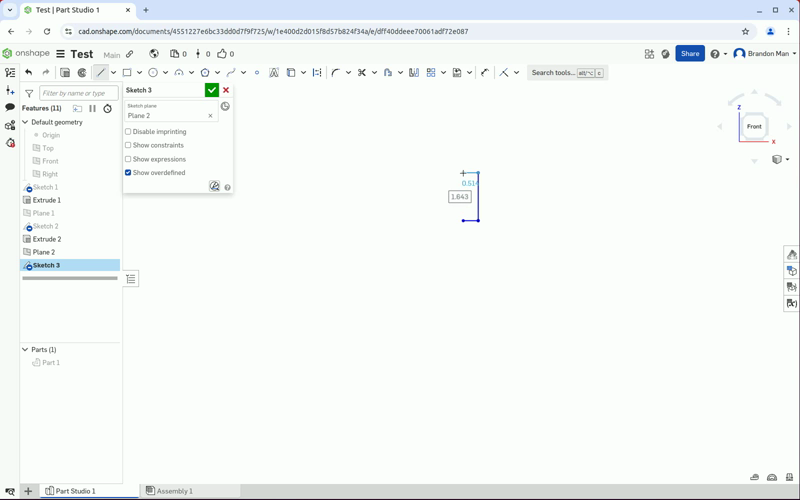
scroll(6)
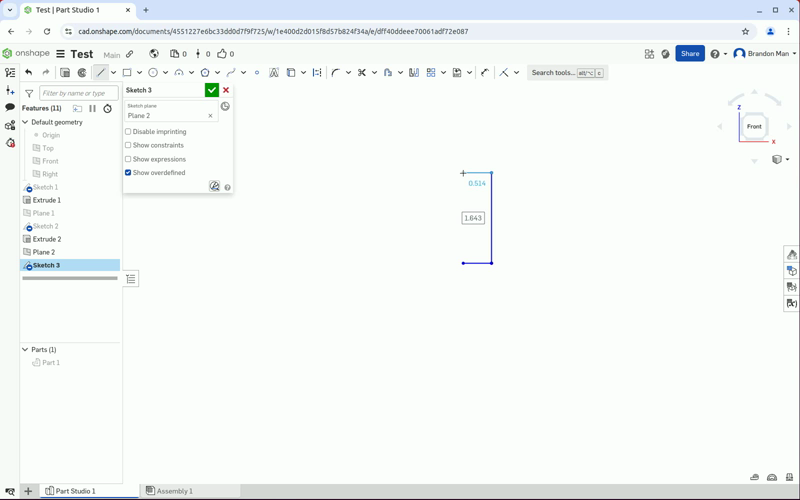
click(463, 172)
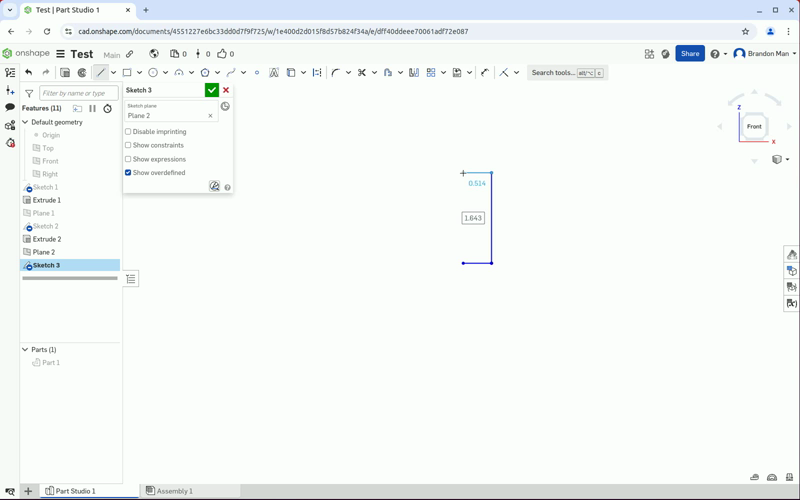
scroll(-6)
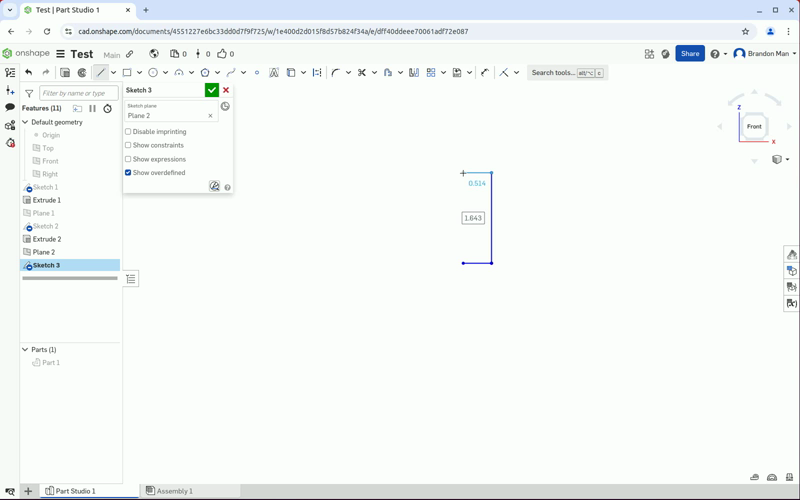
scroll(-6)
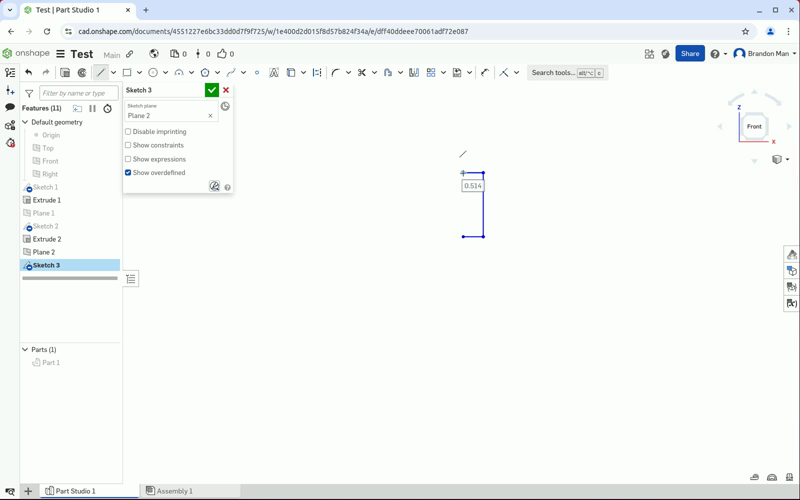
scroll(-6)
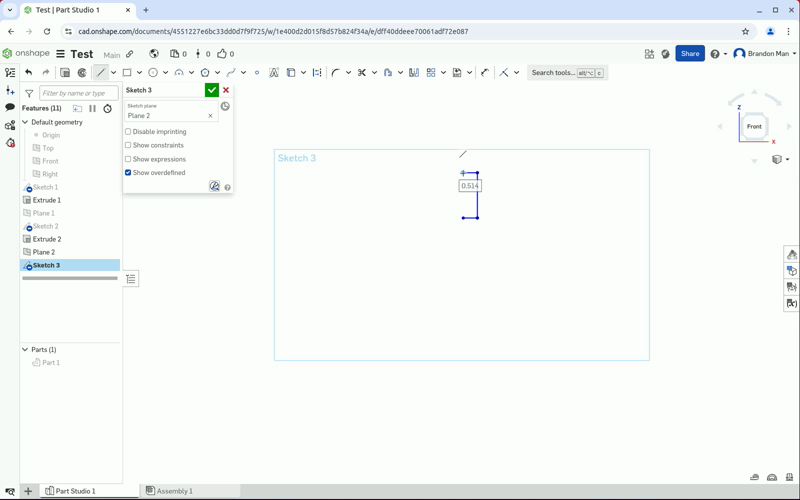
scroll(-6)
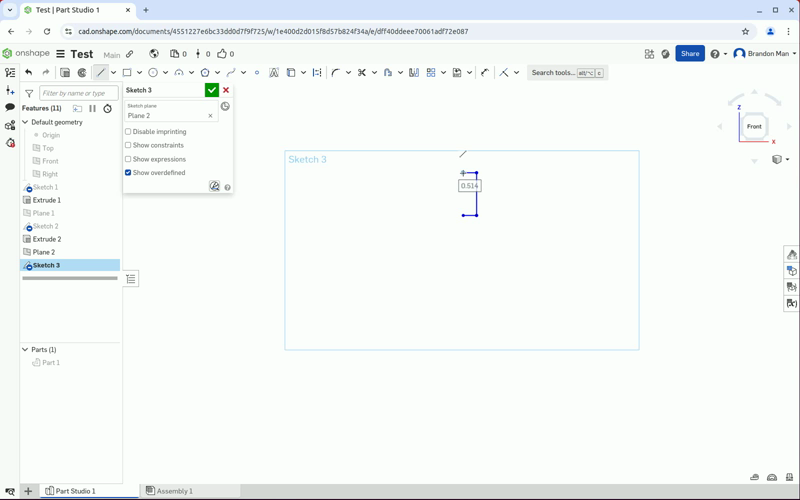
scroll(-6)
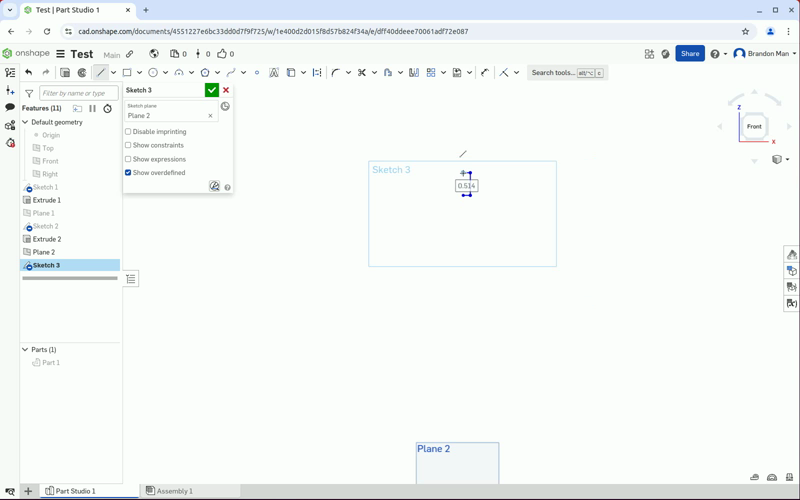
scroll(-6)
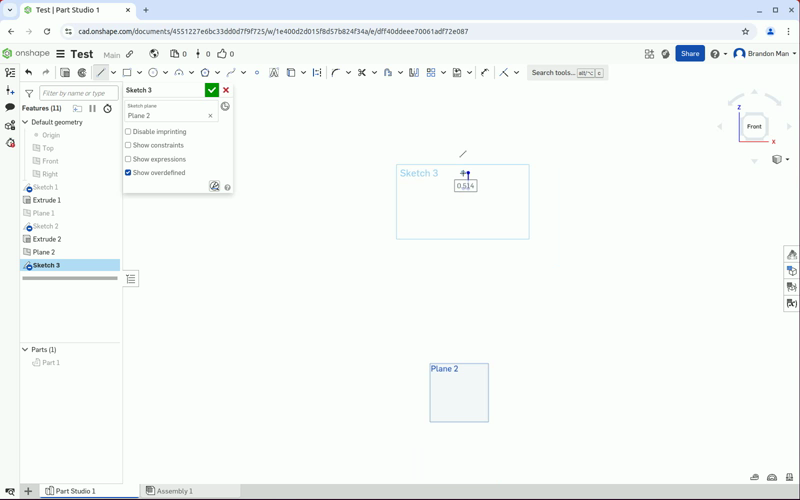
scroll(-6)
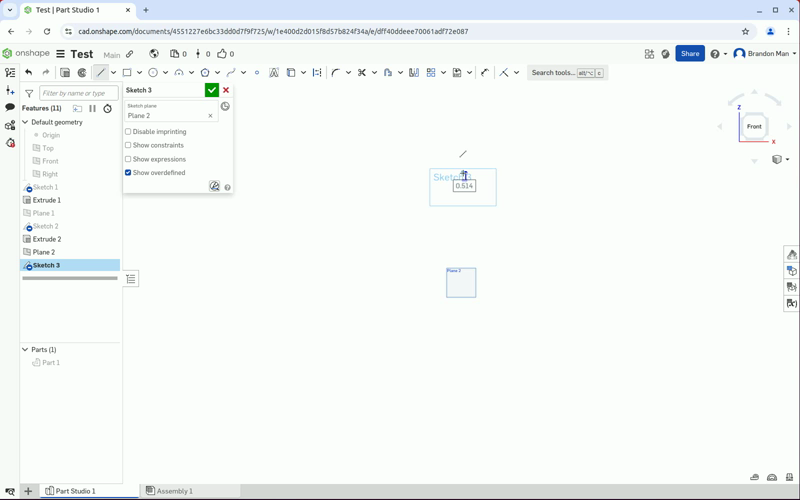
key_up(shift)
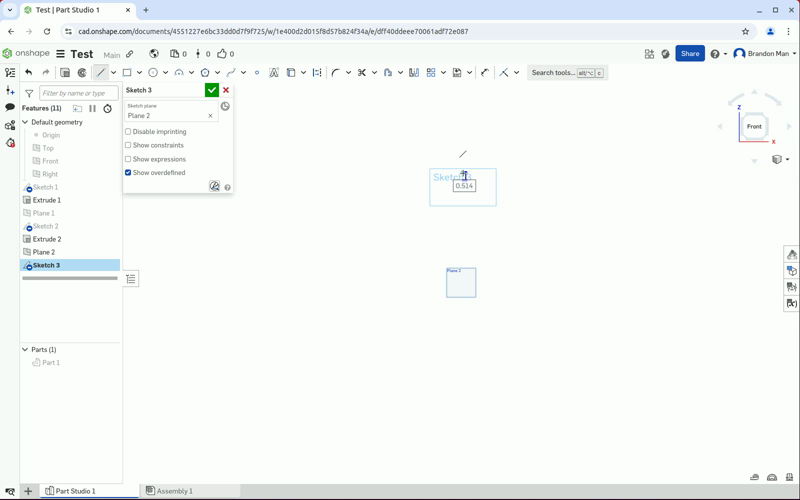
mouse_move(493, 172)
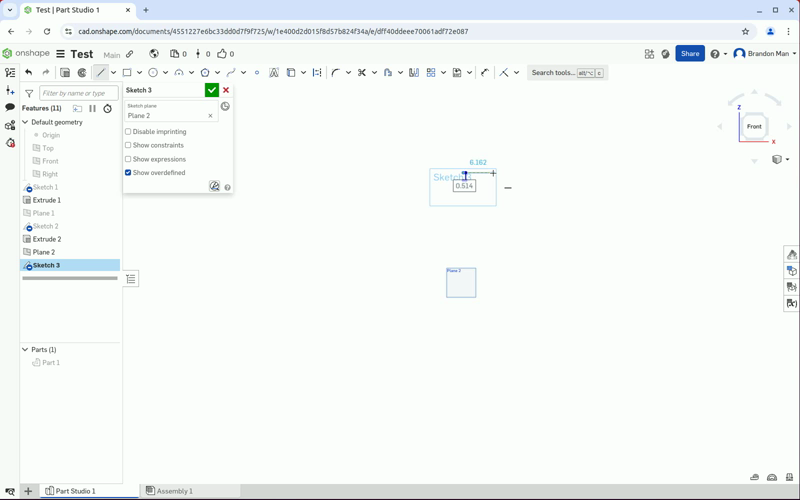
key_down(shift)
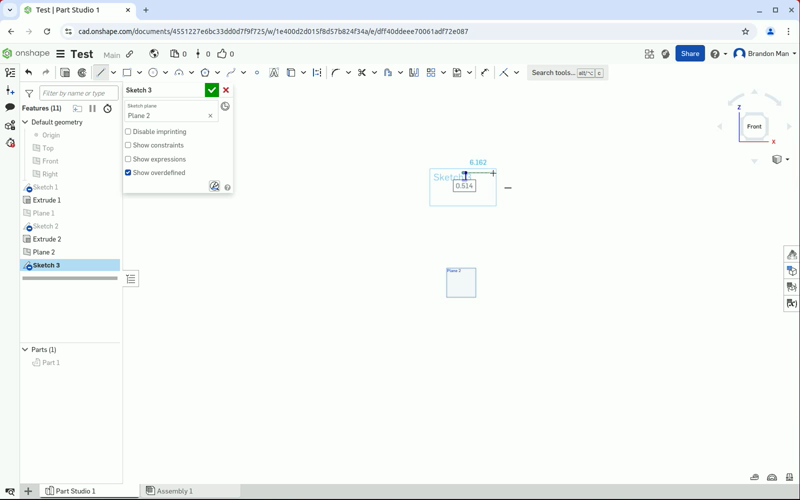
mouse_move(463, 180)
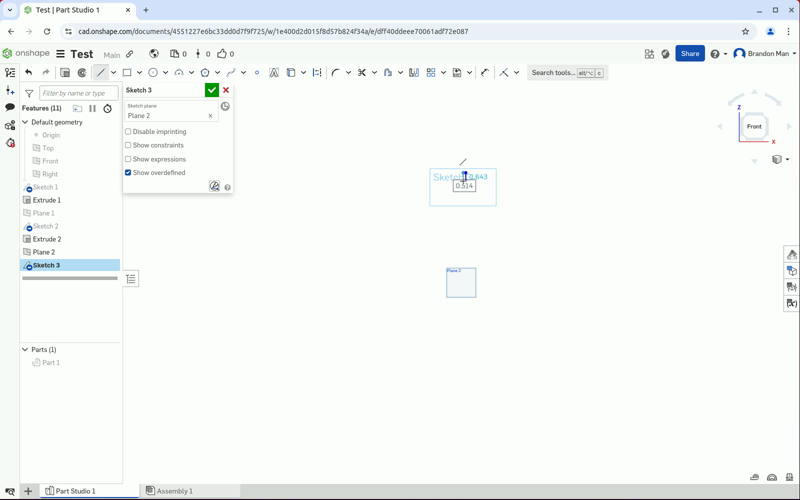
scroll(6)
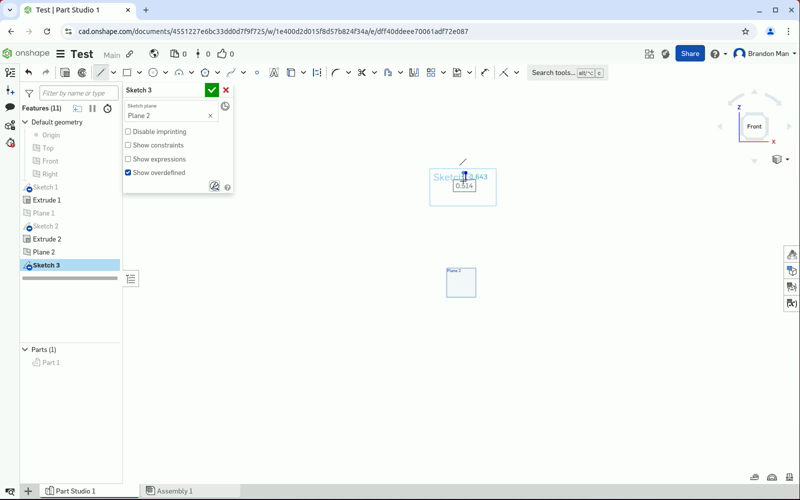
scroll(6)
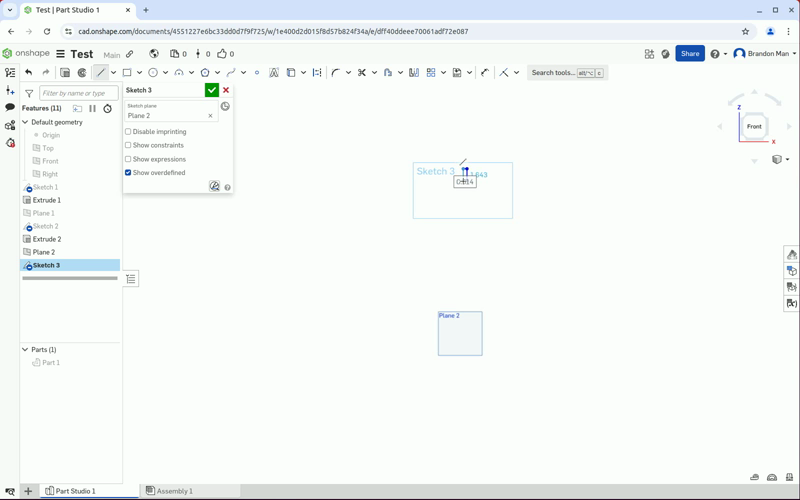
scroll(6)
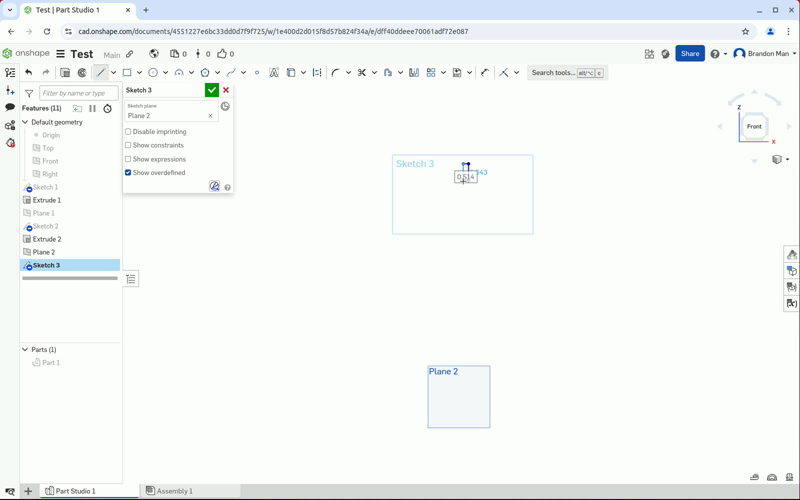
scroll(6)
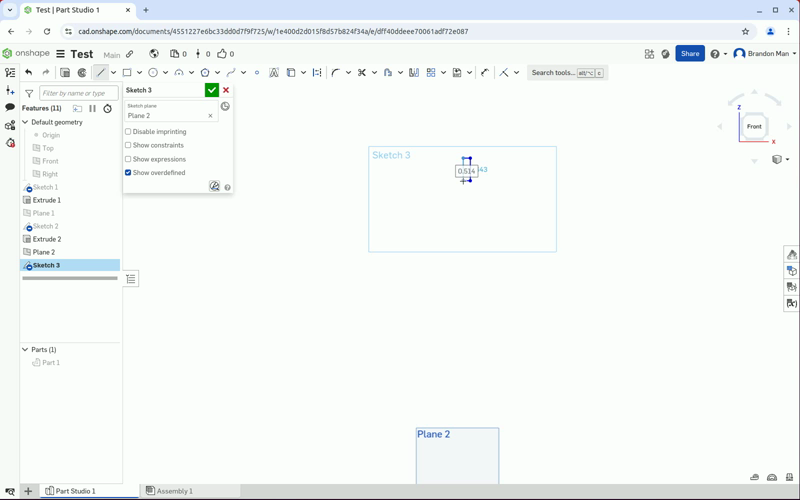
scroll(6)
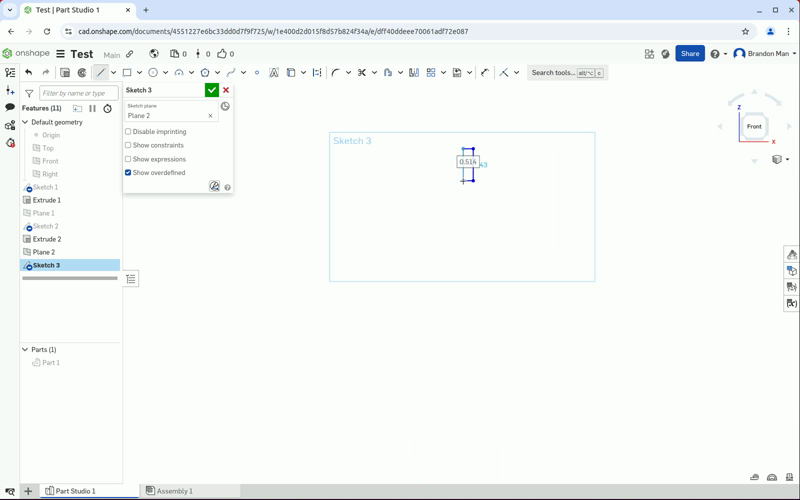
scroll(6)
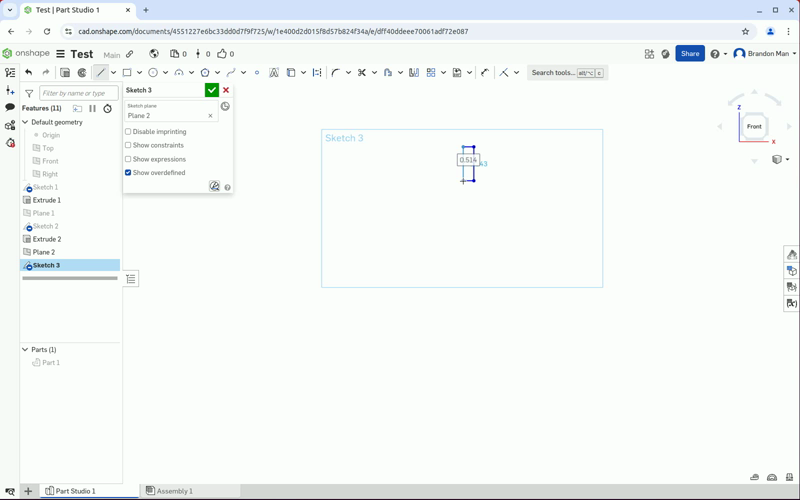
scroll(6)
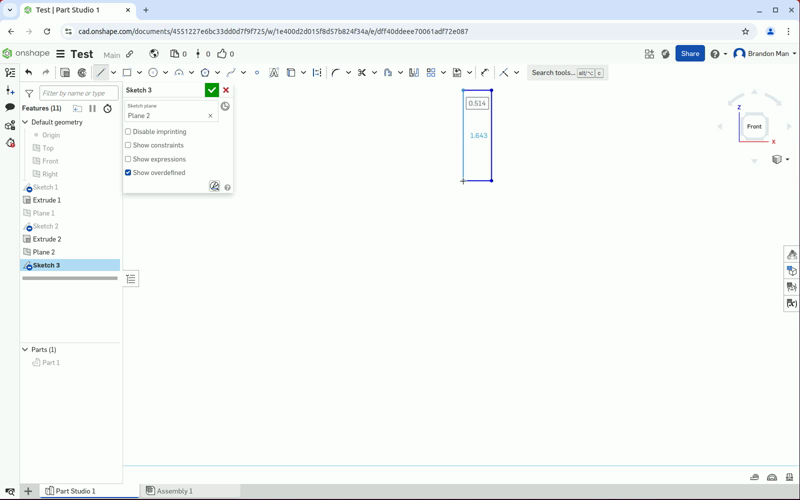
key_up(shift)
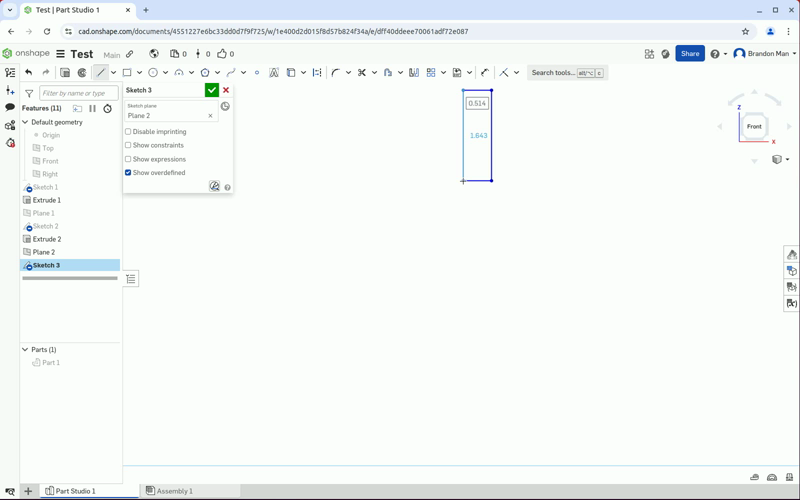
click(463, 180)
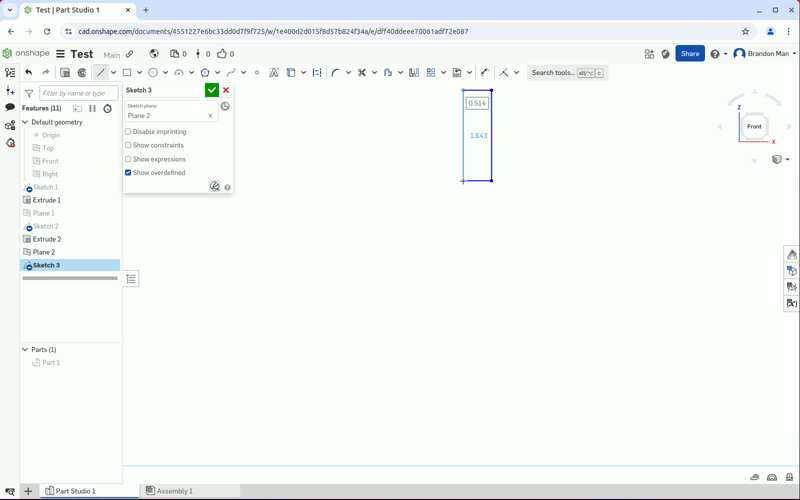
scroll(-6)
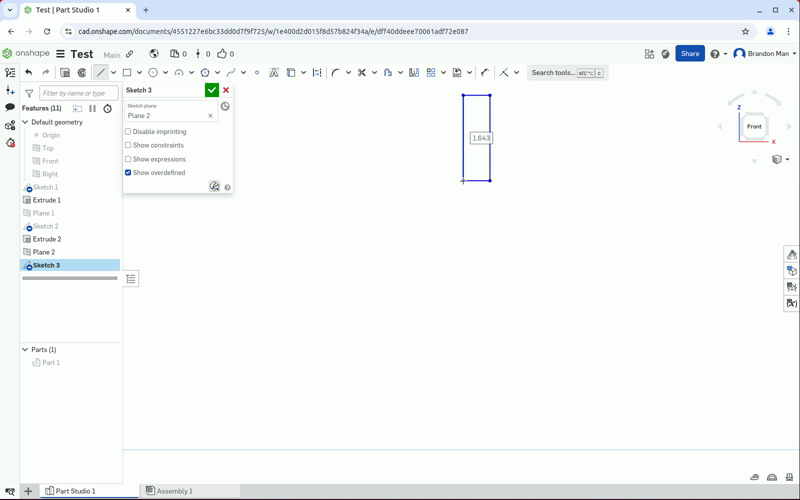
scroll(-6)
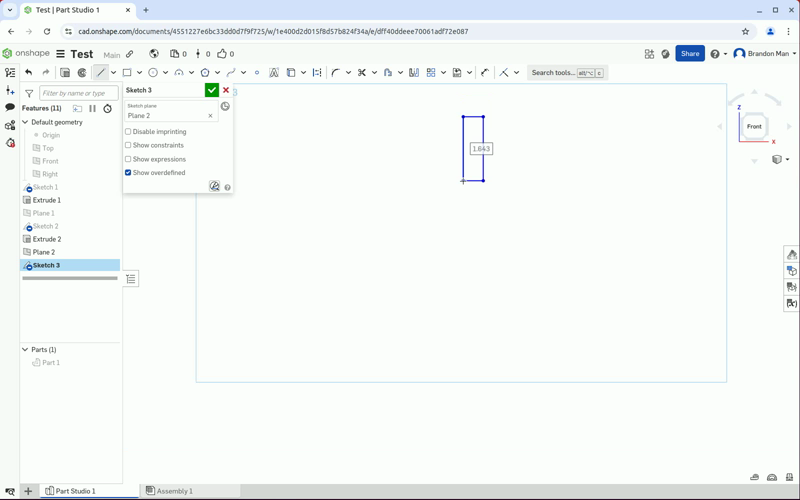
scroll(-6)
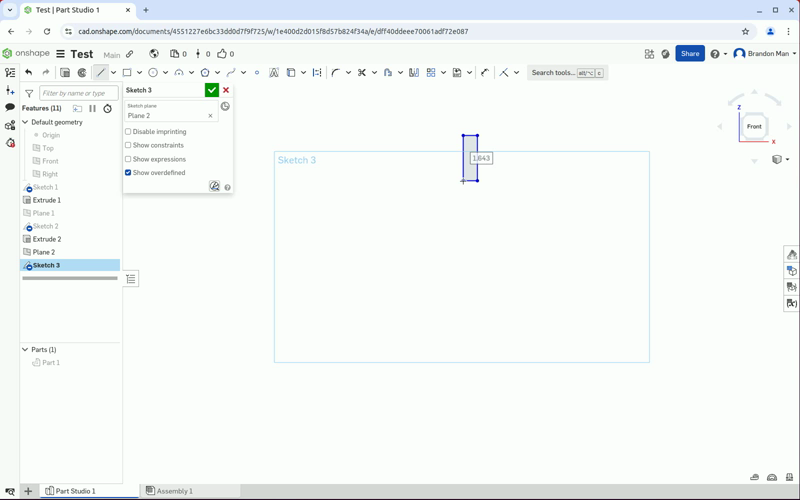
scroll(-6)
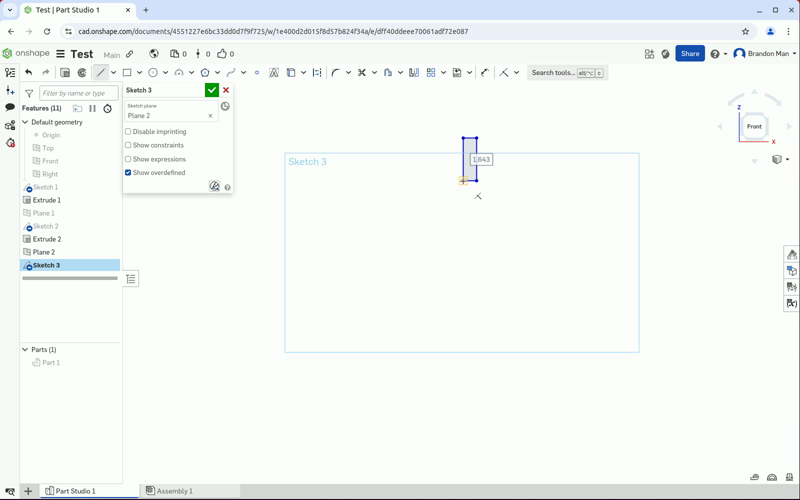
scroll(-6)
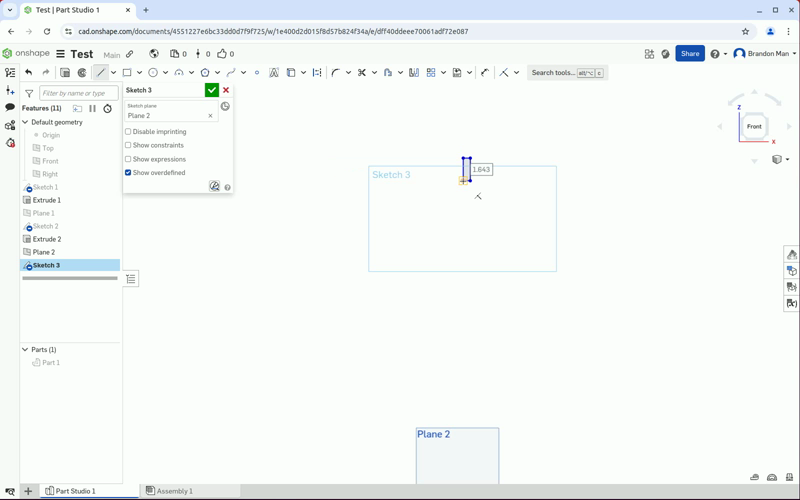
scroll(-6)
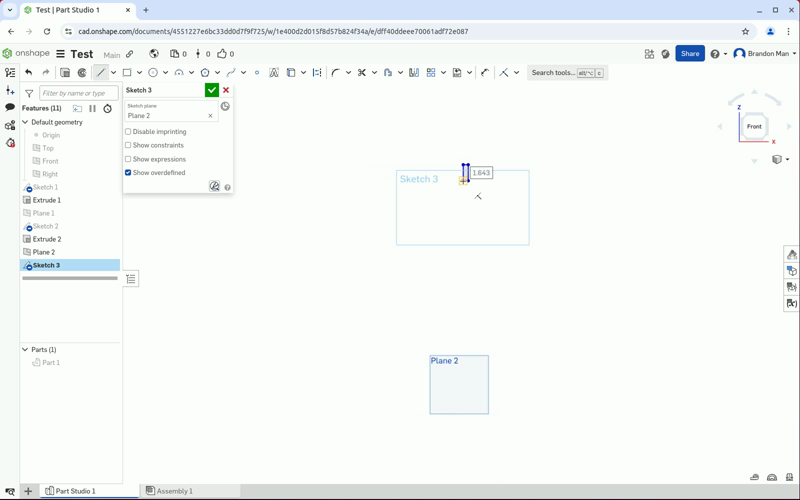
scroll(-6)
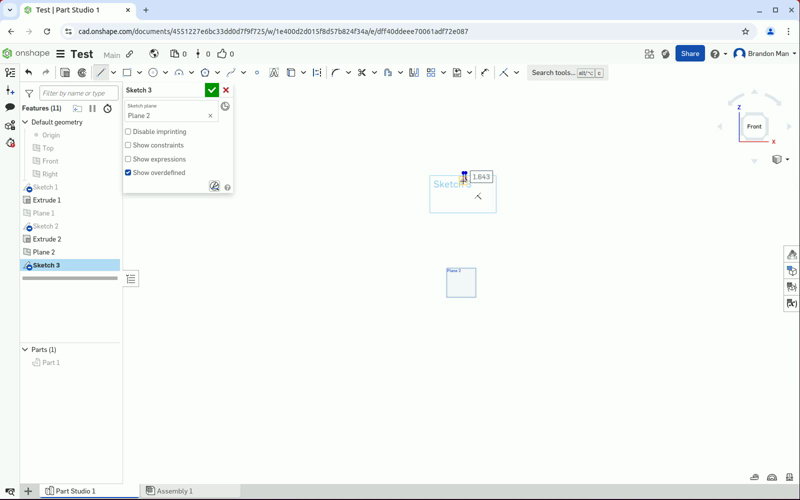
key(esc)
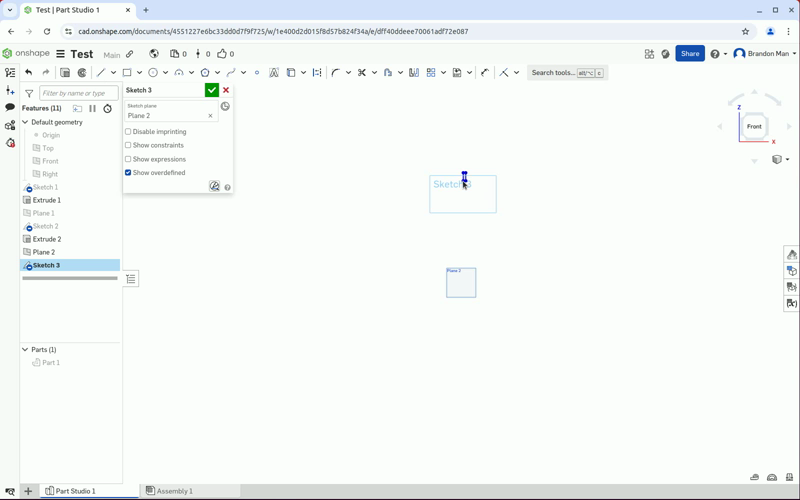
mouse_move(465, 179)
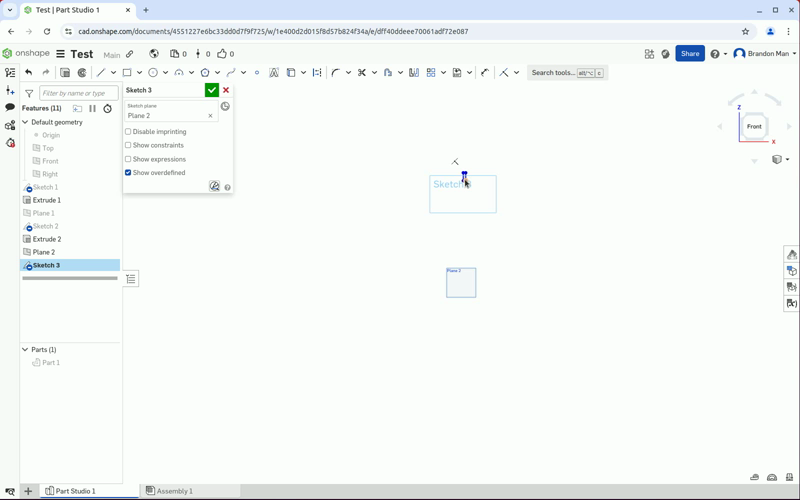
scroll(6)
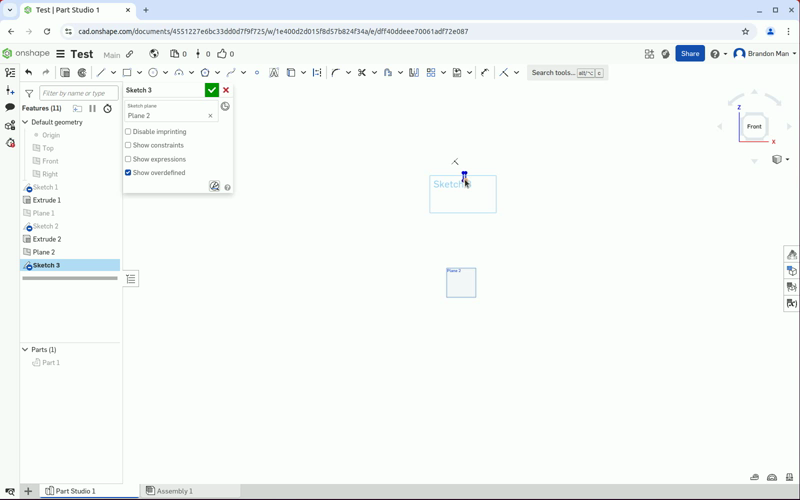
scroll(6)
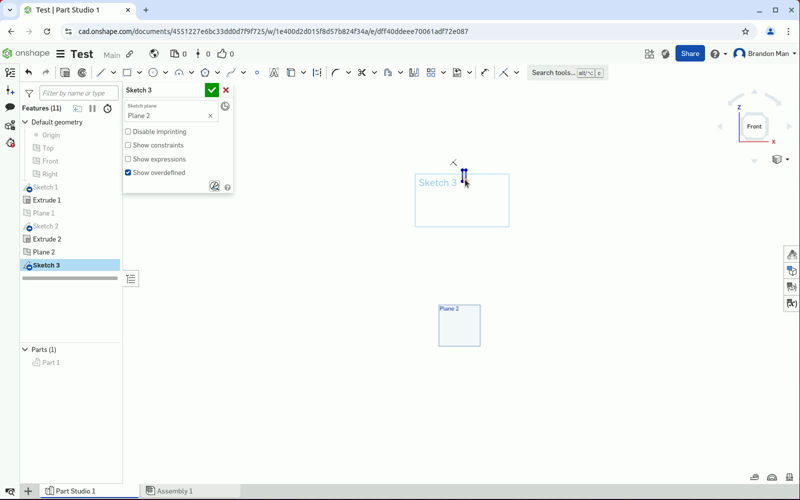
scroll(6)
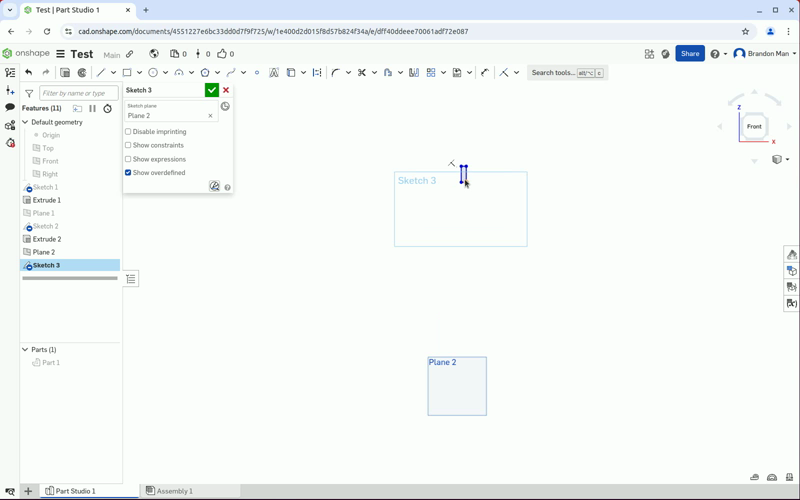
scroll(6)
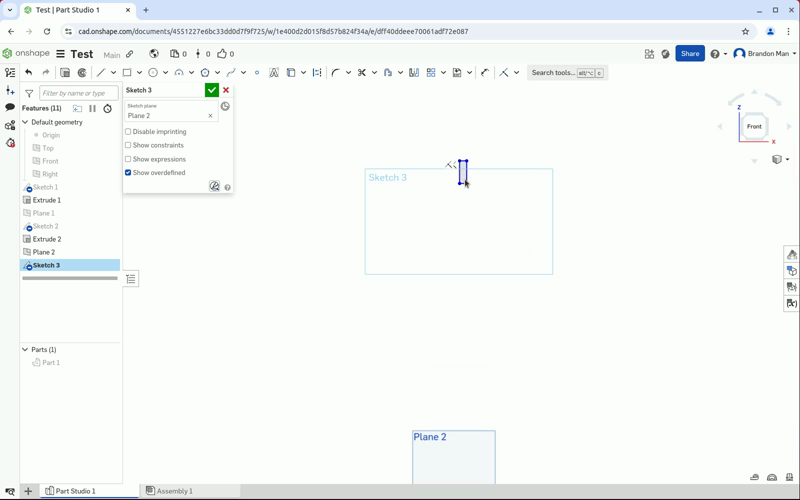
scroll(6)
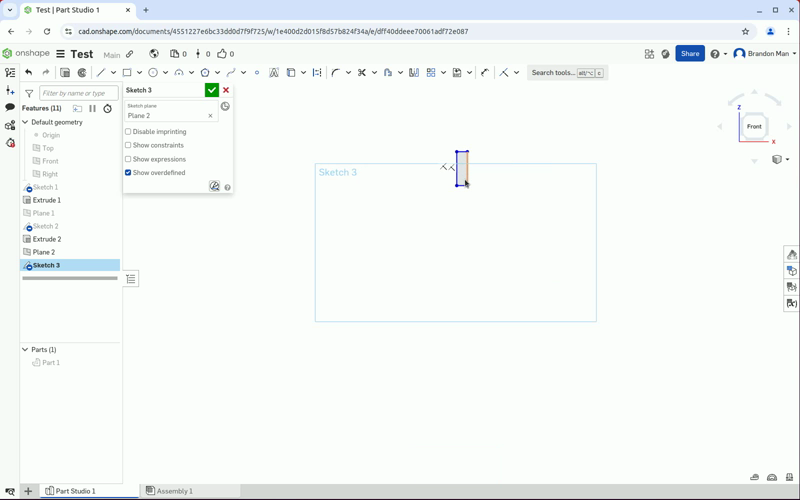
scroll(6)
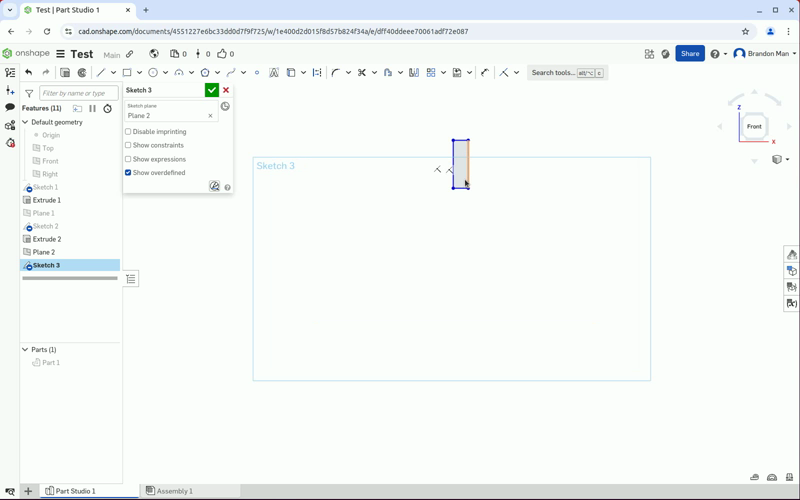
scroll(6)
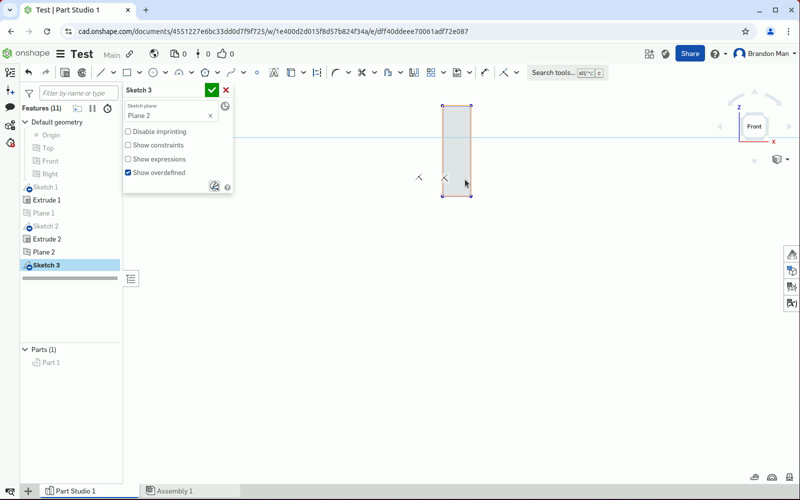
click(465, 179)
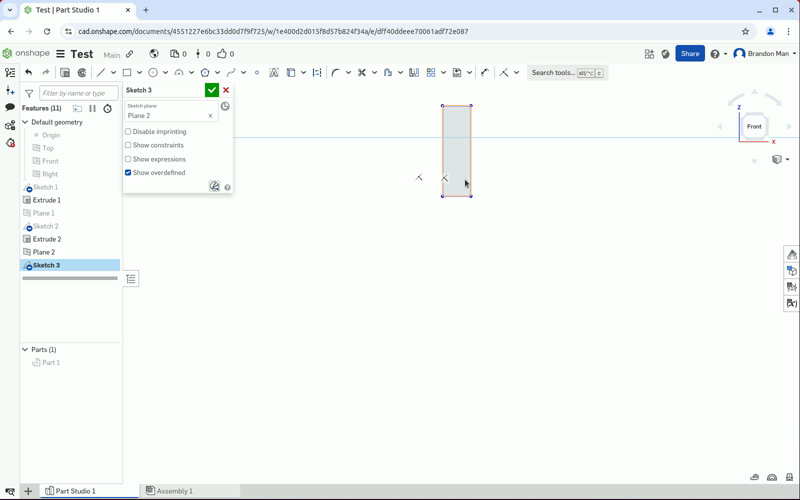
scroll(-6)
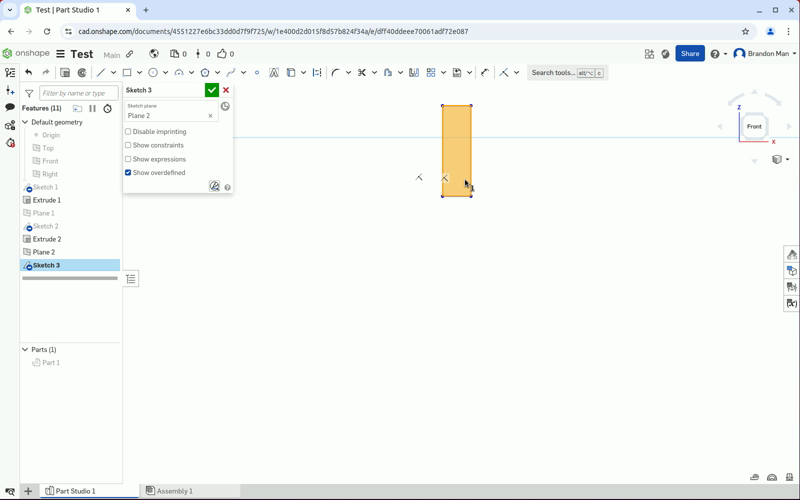
scroll(-6)
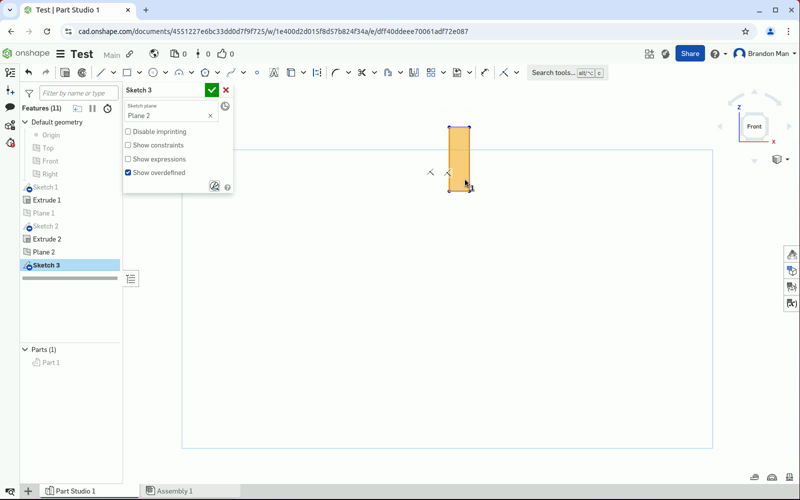
scroll(-6)
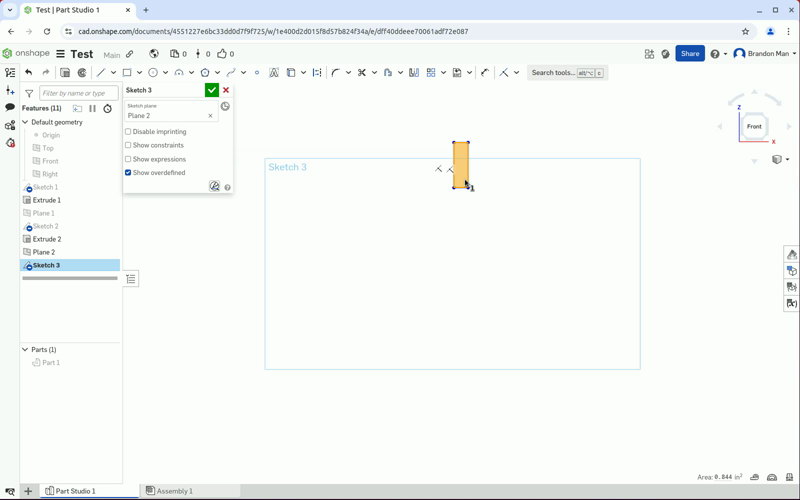
scroll(-6)
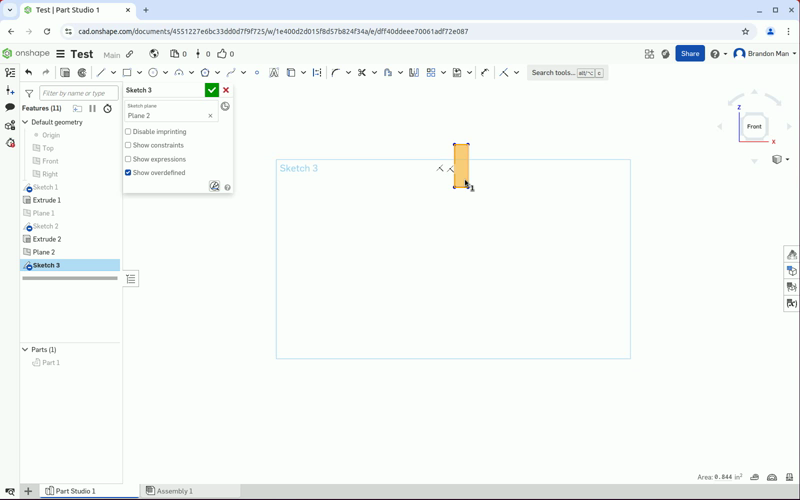
scroll(-6)
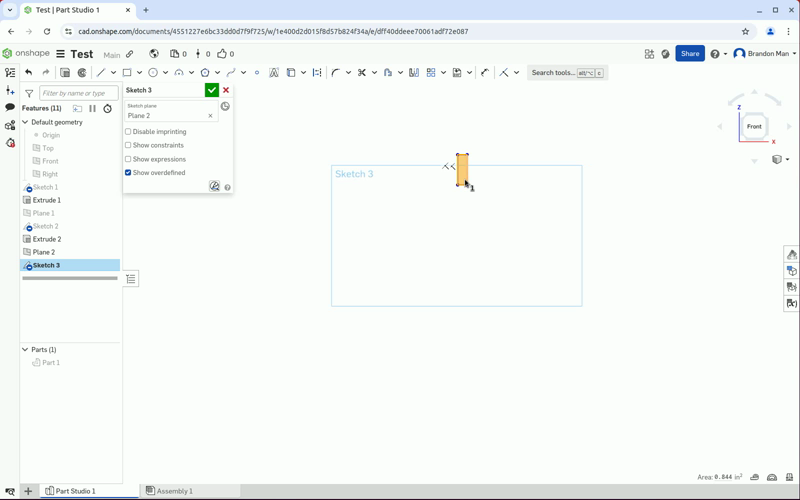
scroll(-6)
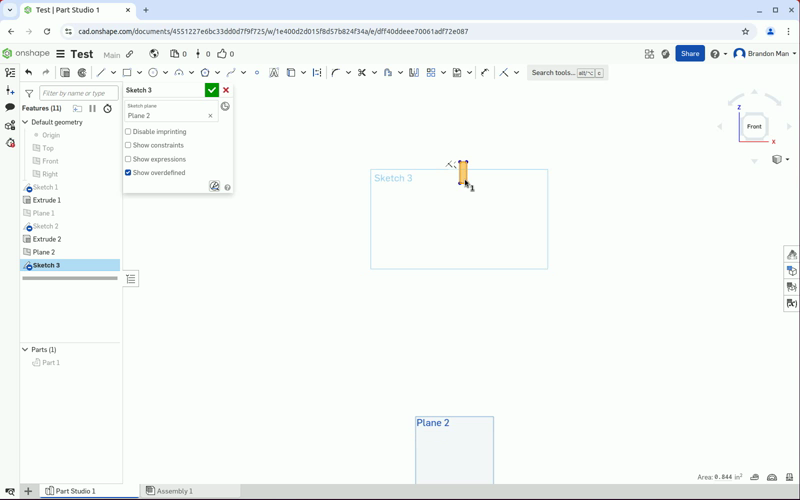
scroll(-6)
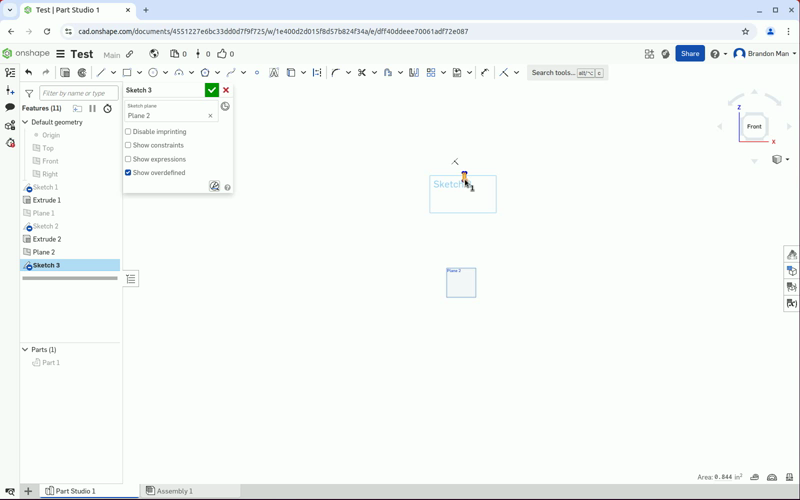
mouse_move(73, 352)
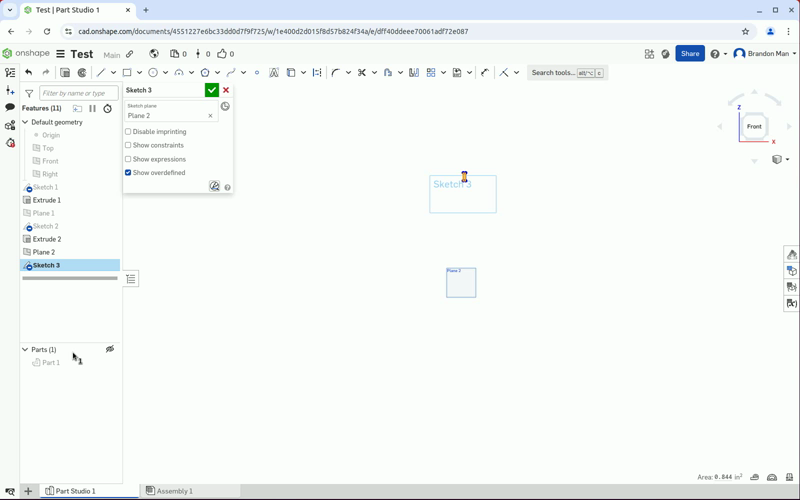
key(shift+y)
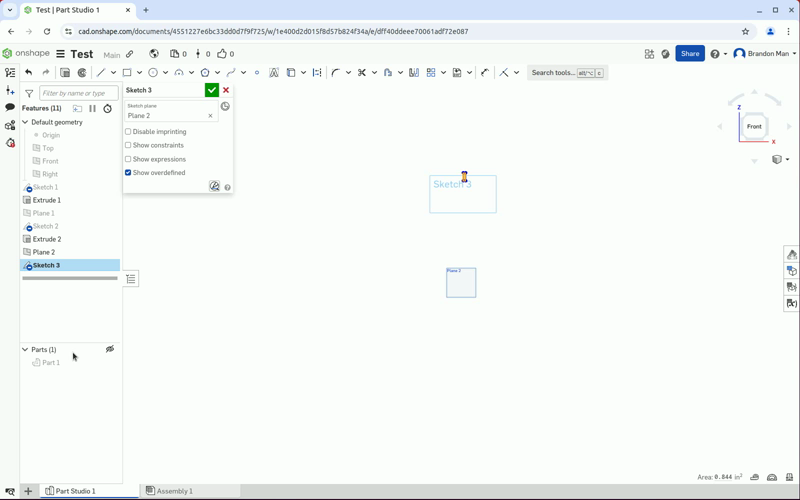
key(shift+e)
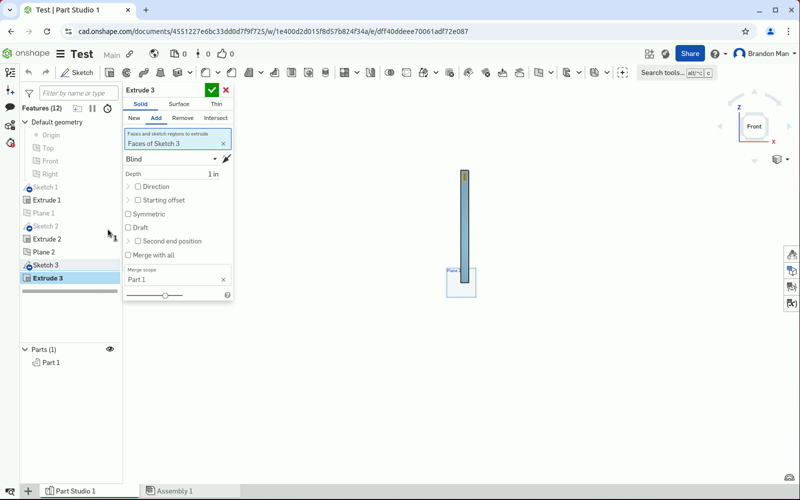
mouse_move(143, 106)
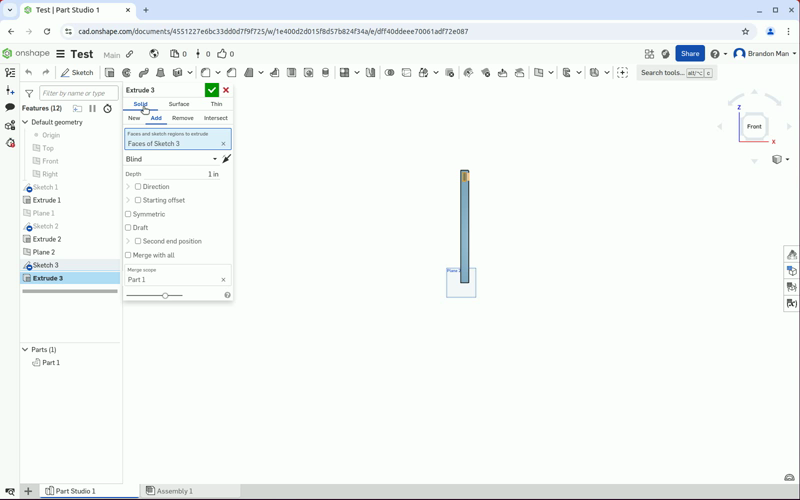
click(143, 106)
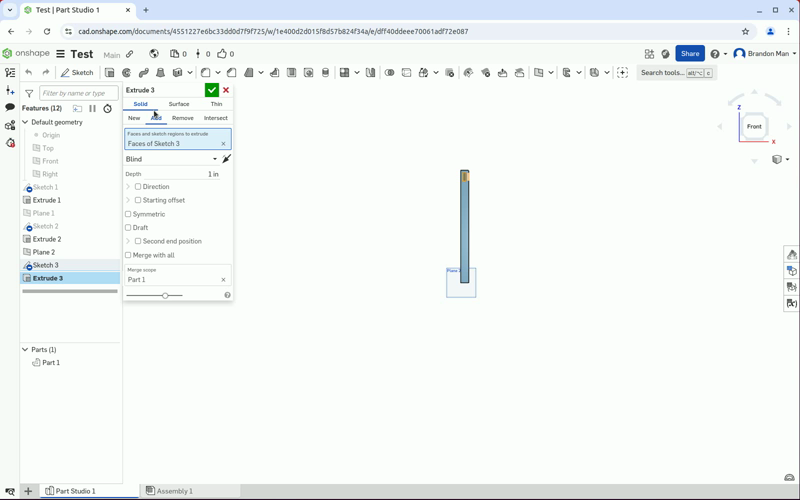
mouse_move(186, 120)
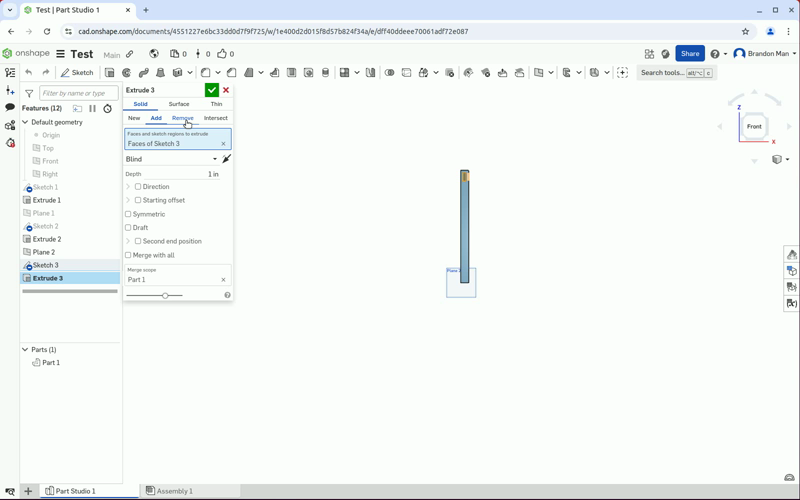
click(186, 120)
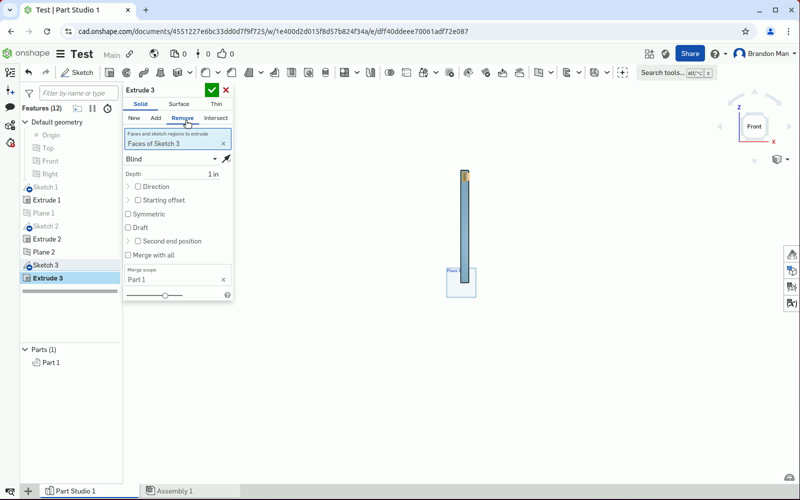
key(tab, 4)
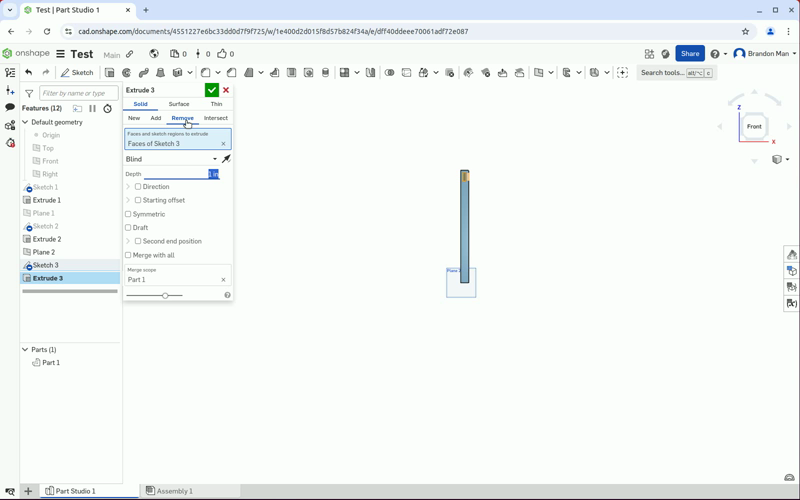
text(0.481)
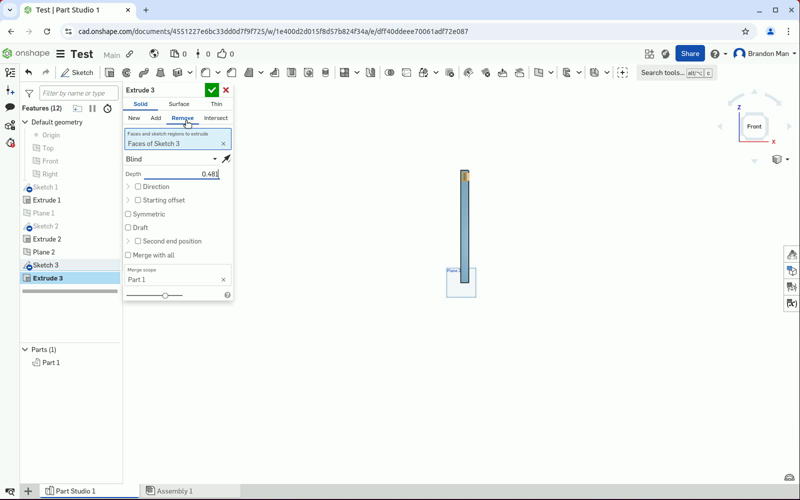
key(tab, 6)
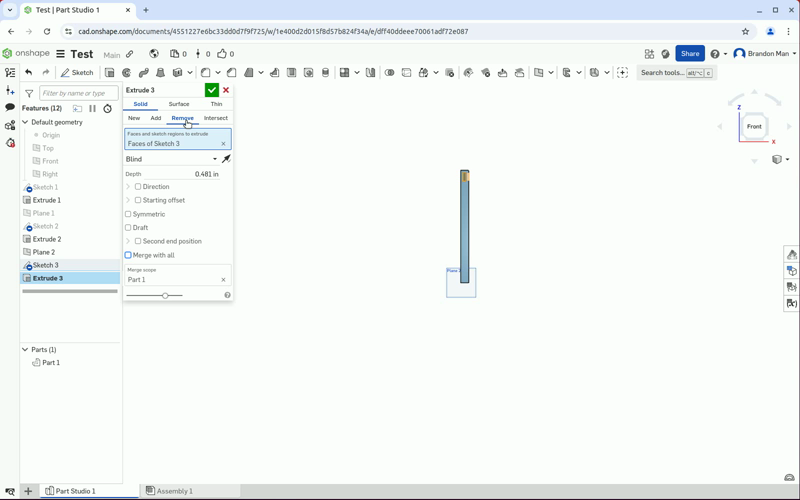
key(space)
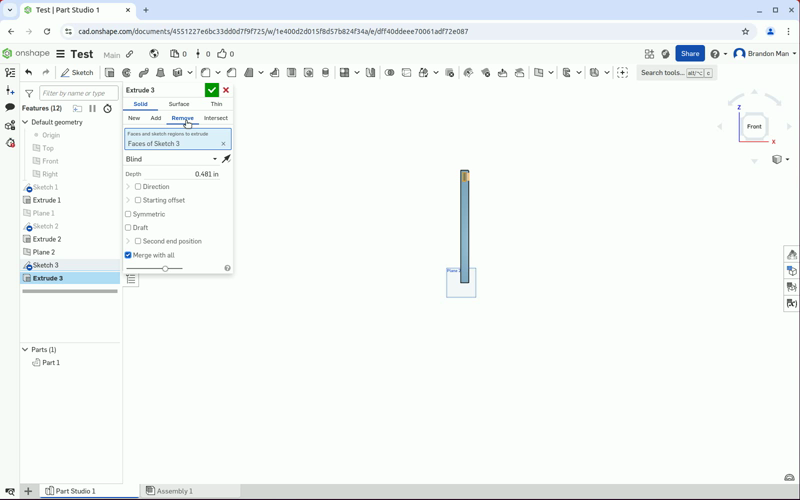
key(enter)
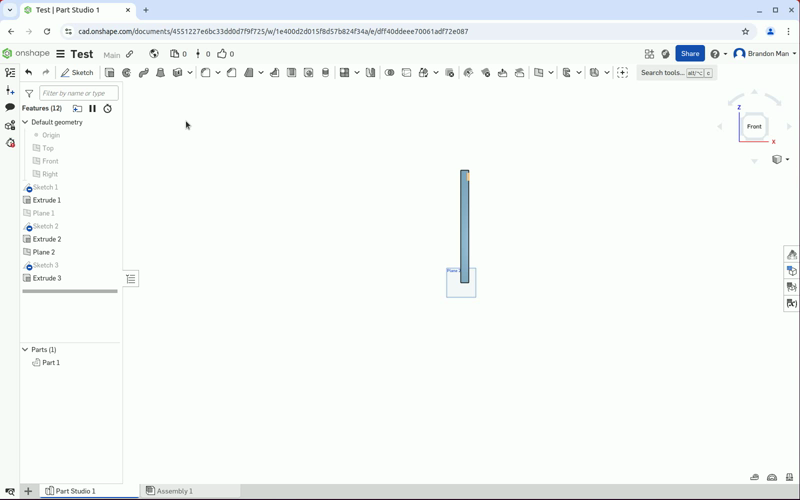
key(shift+h)
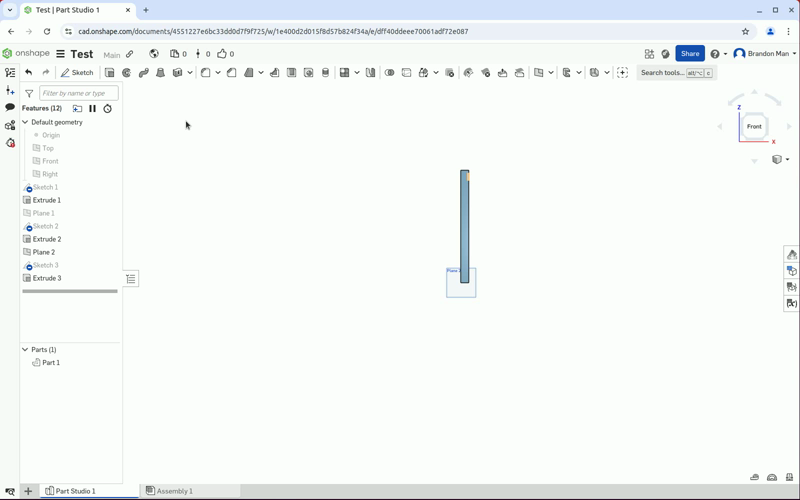
key(shift+h)
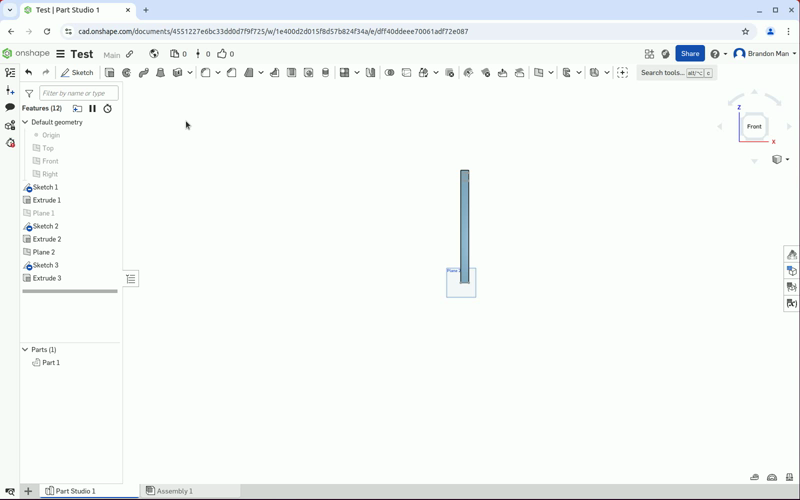
key(shift+7)
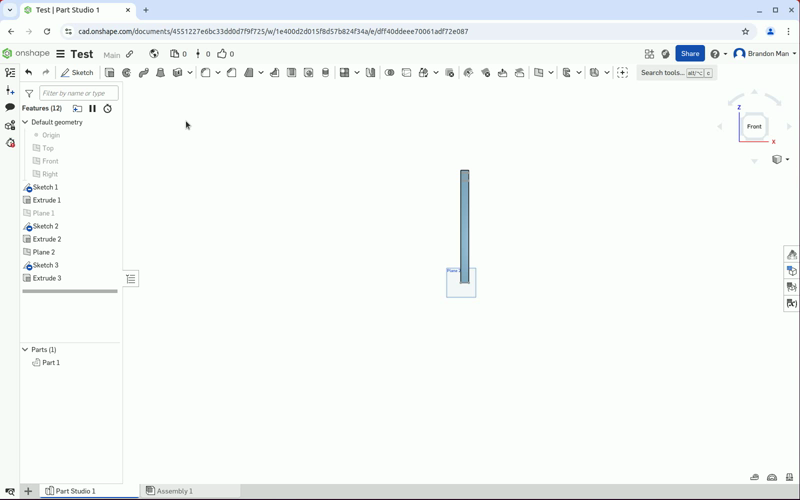
key(left, 2)
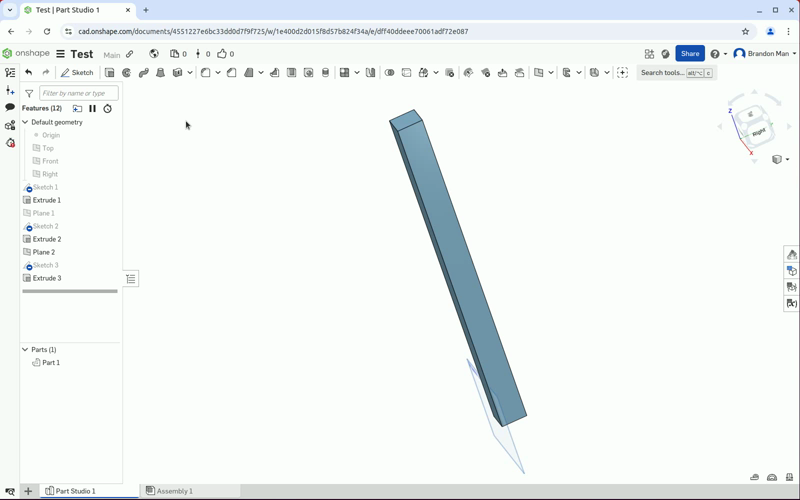
key(down, 2)
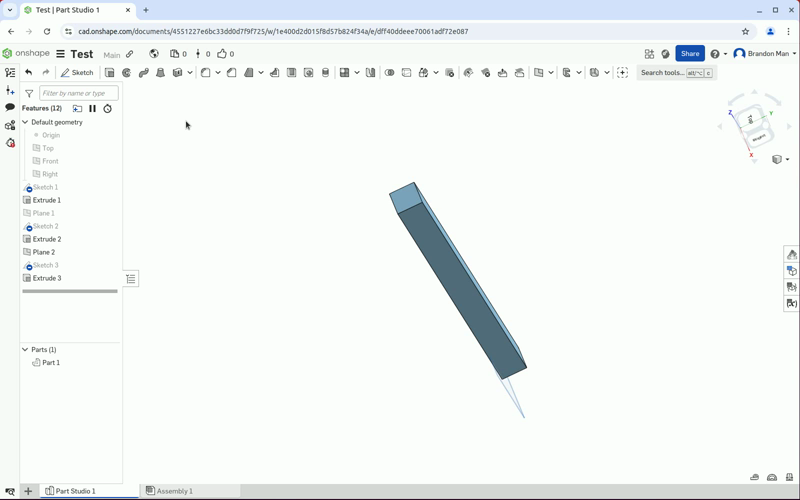
key(up, 2)
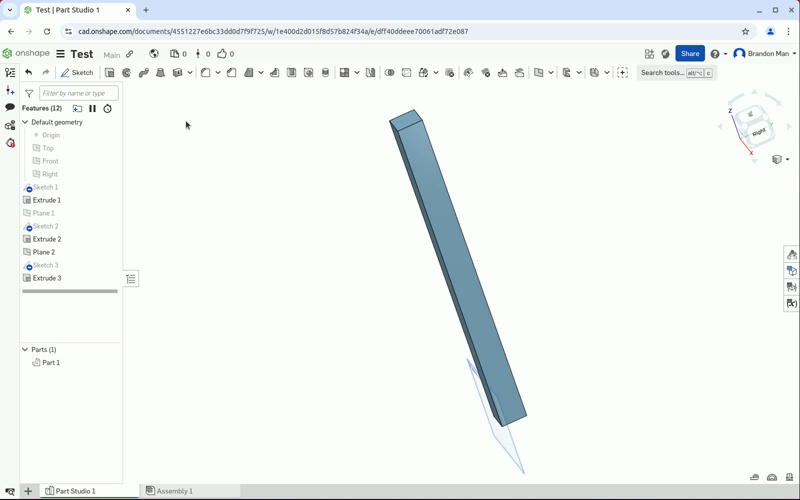
key(right, 2)
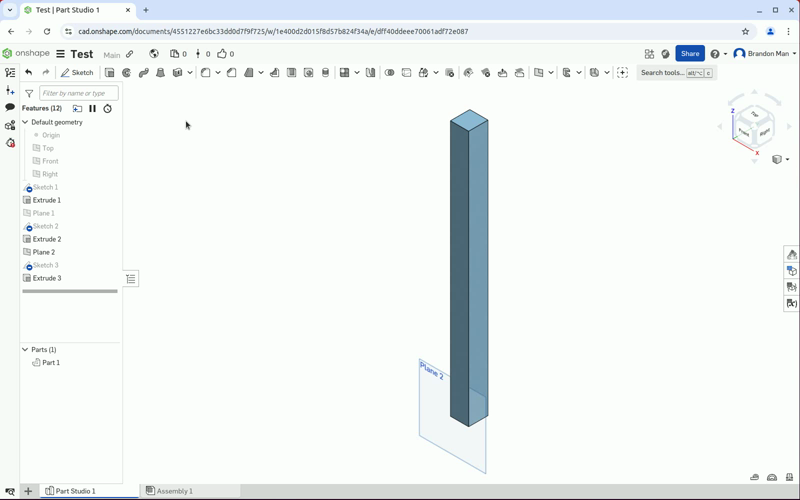
mouse_move(73, 189)
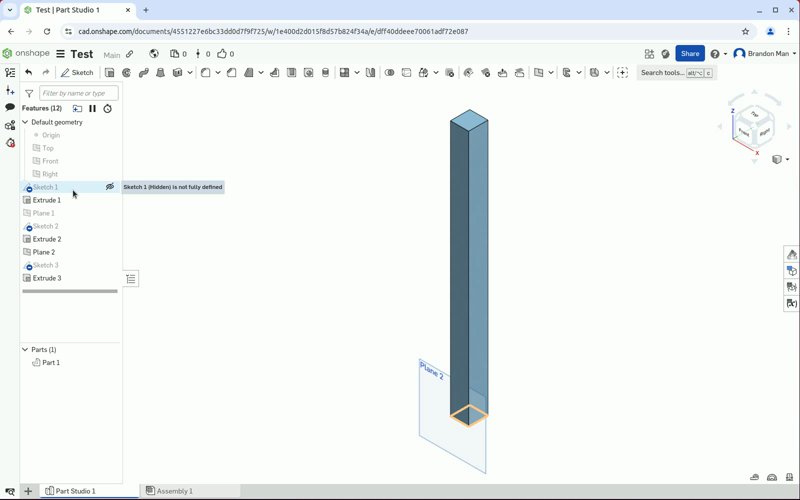
click(73, 189)